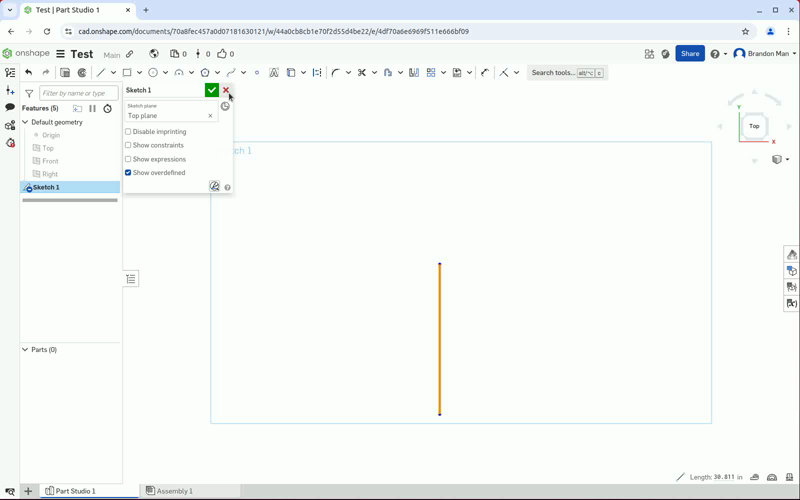
key(shift+h)
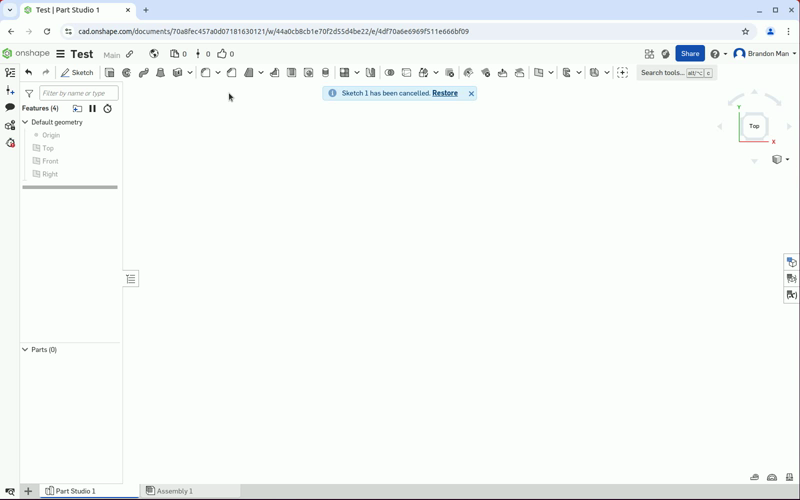
mouse_move(73, 352)
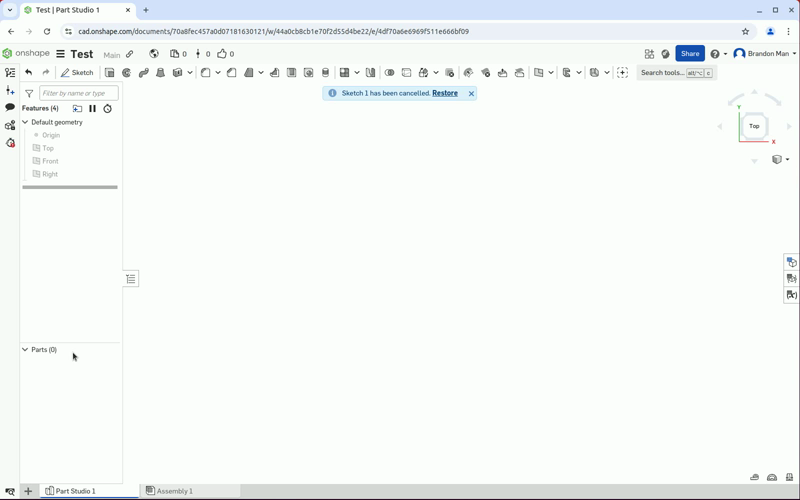
key(y)
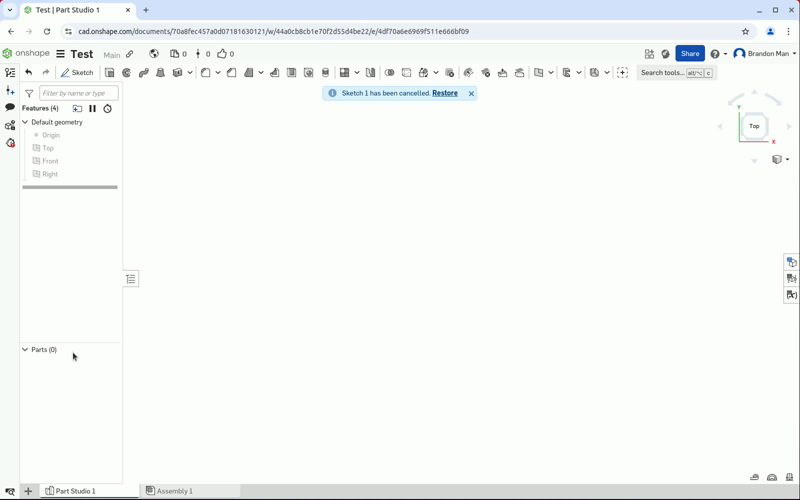
key(shift+p)
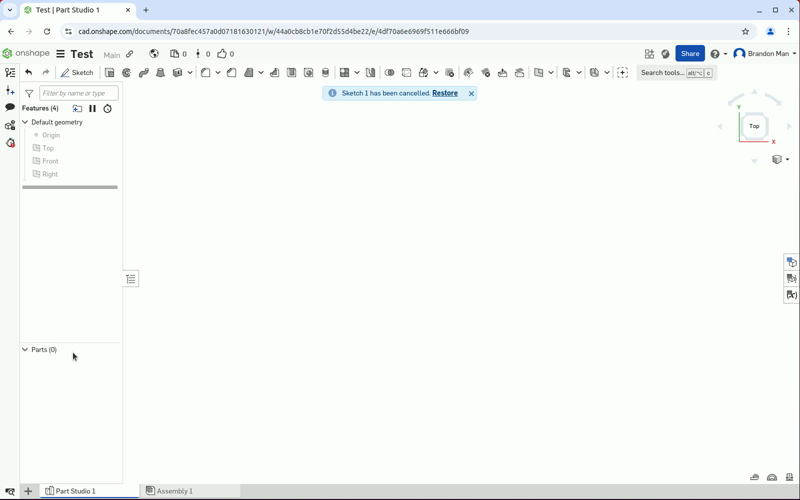
key(space)
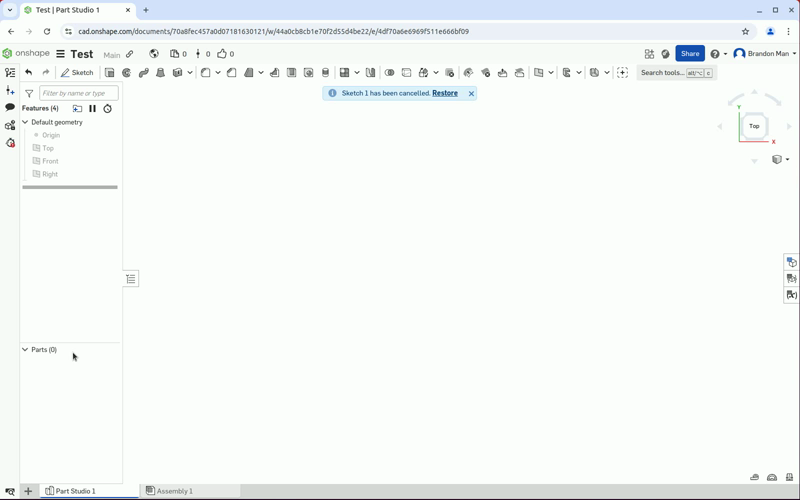
key_down(shift)
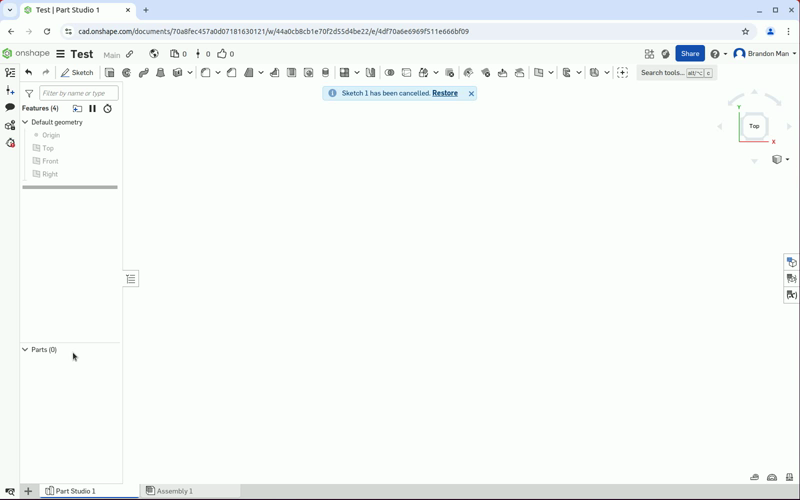
key(up)
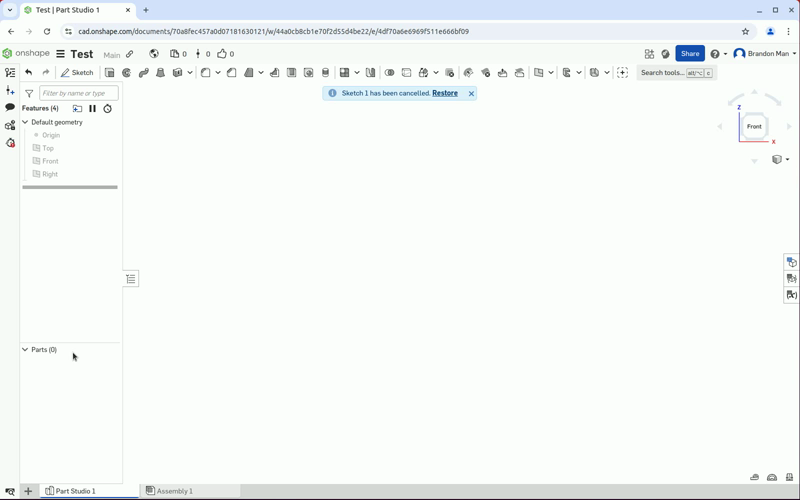
key_up(shift)
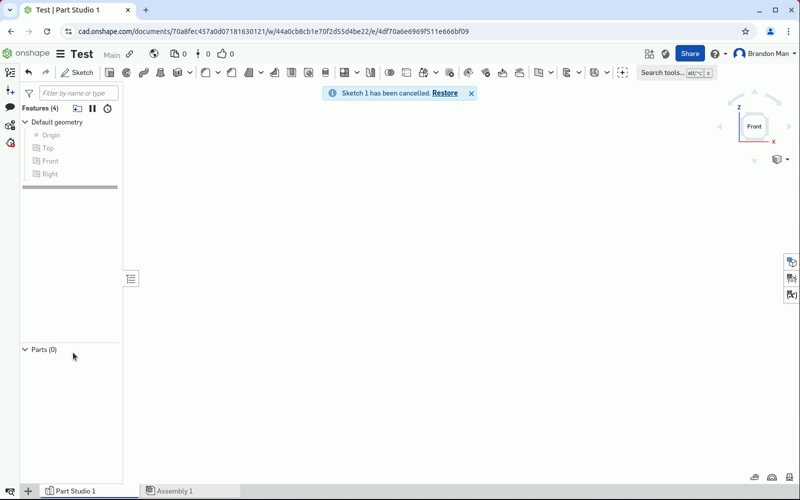
mouse_move(73, 352)
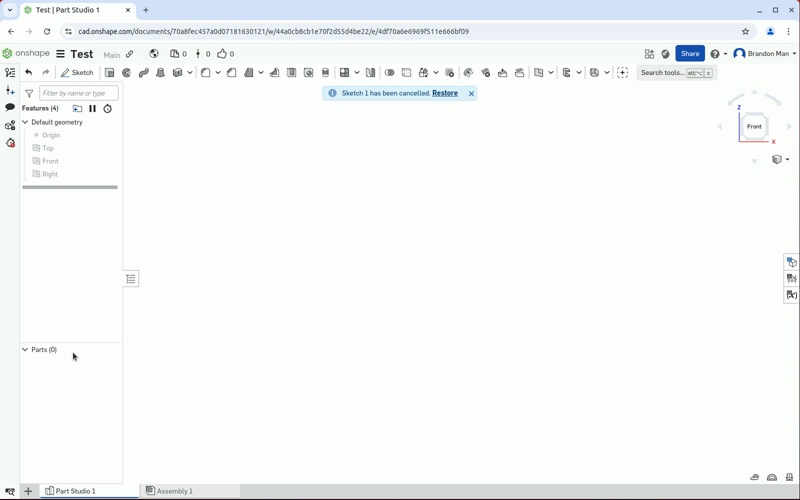
key(shift+y)
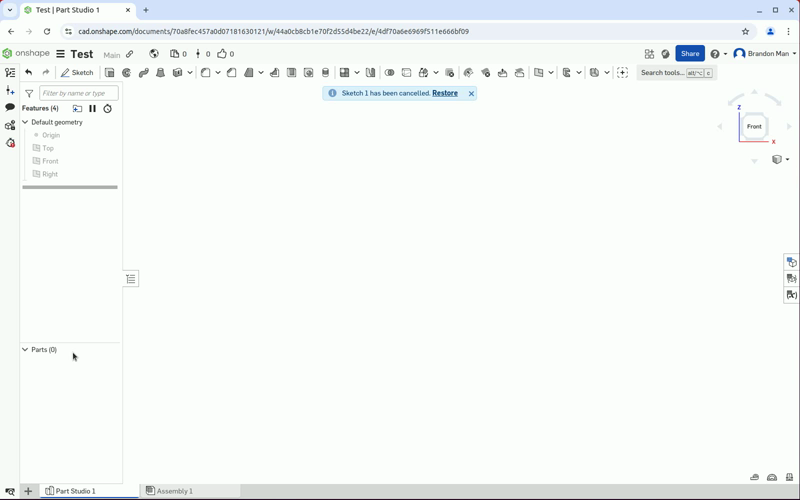
key(shift+s)
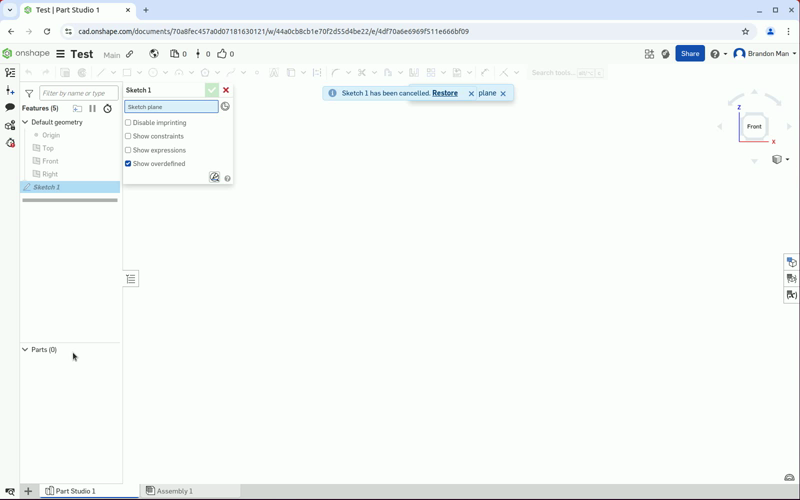
mouse_move(73, 163)
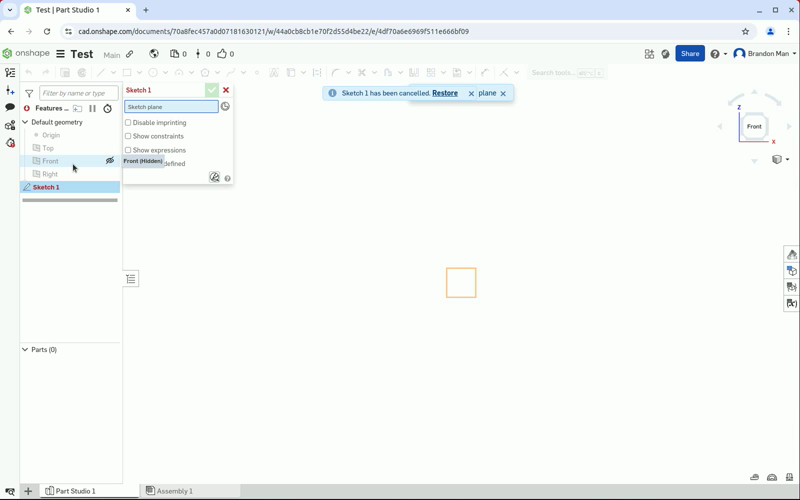
click(73, 163)
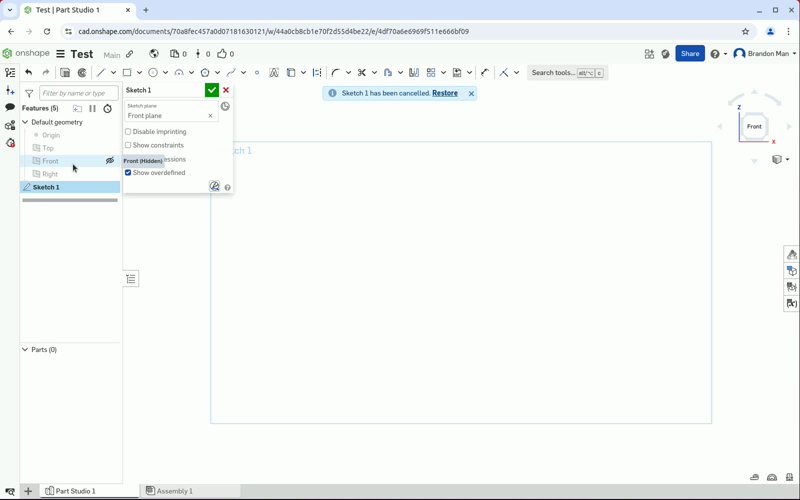
mouse_move(73, 352)
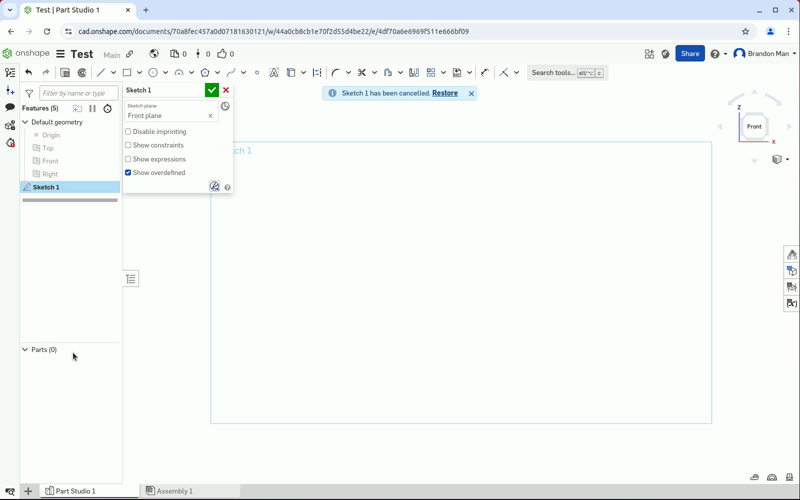
key(y)
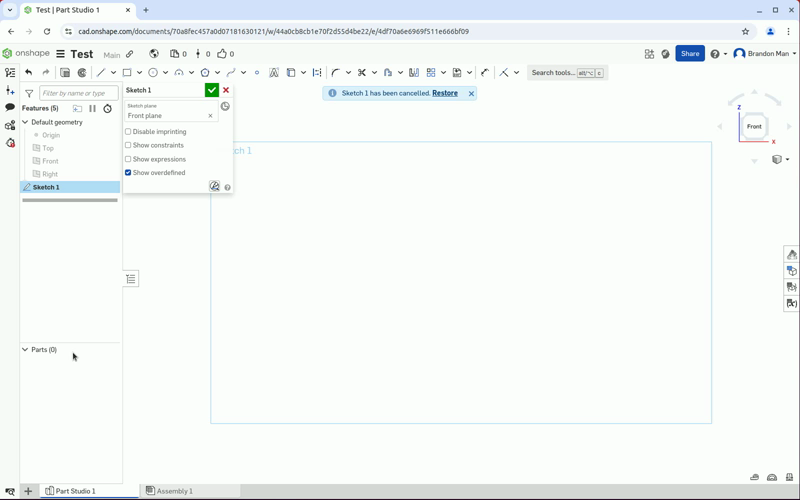
key(l)
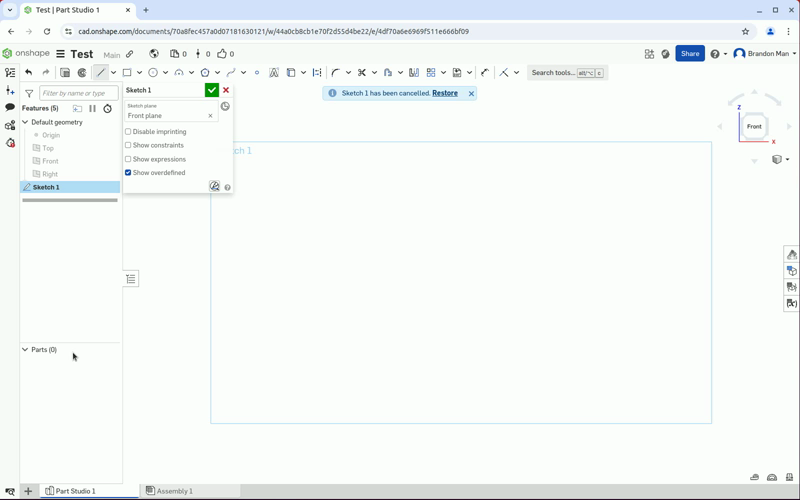
key_down(shift)
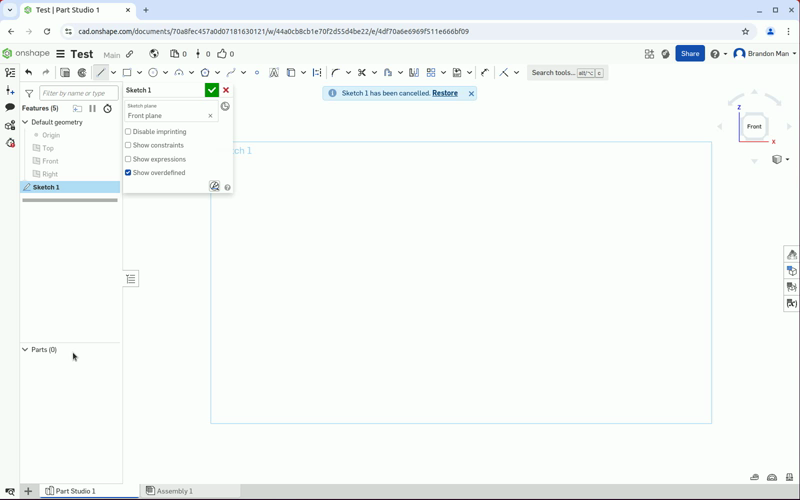
mouse_move(460, 282)
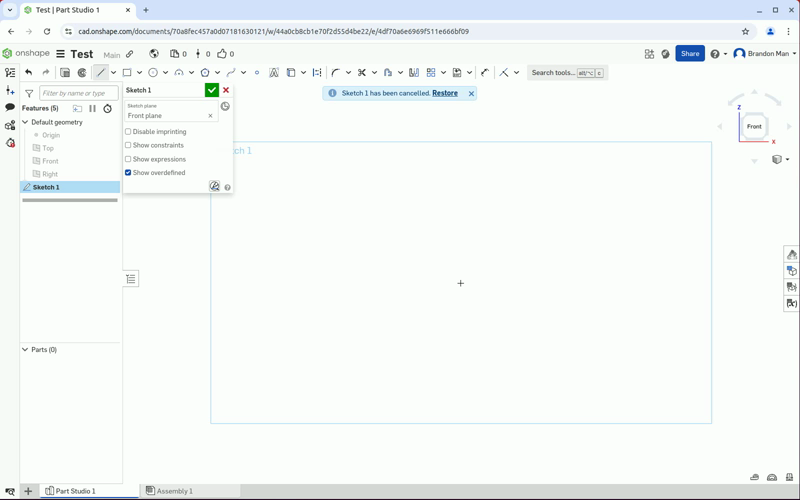
click(460, 282)
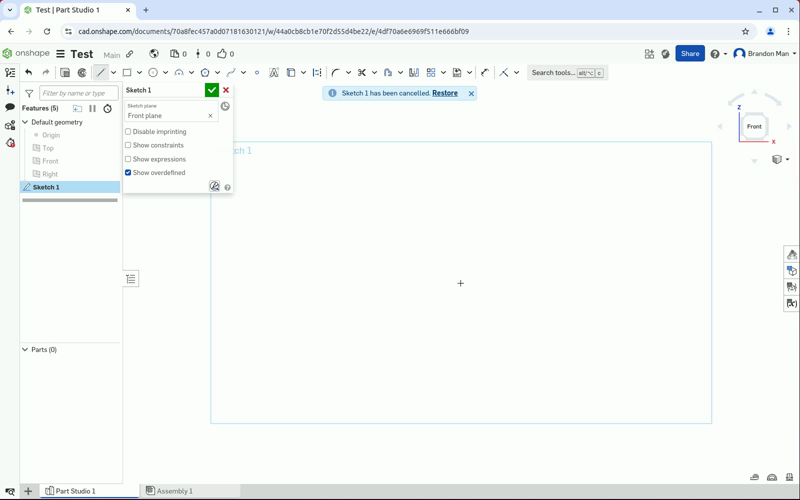
key_up(shift)
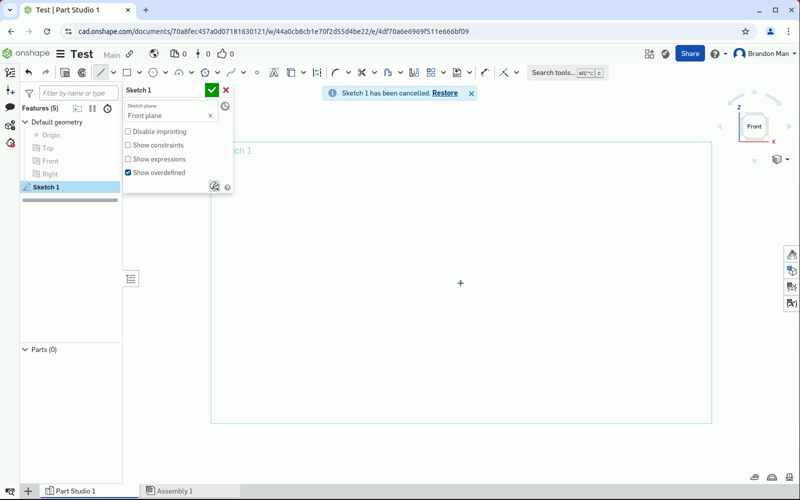
key_down(shift)
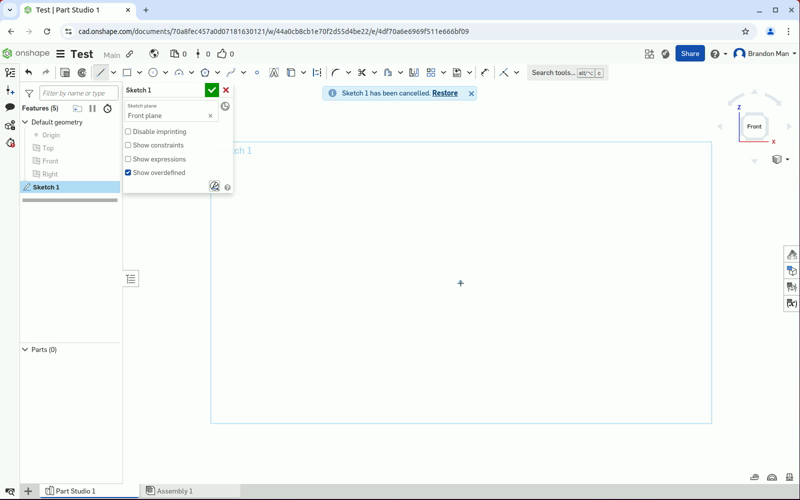
mouse_move(490, 282)
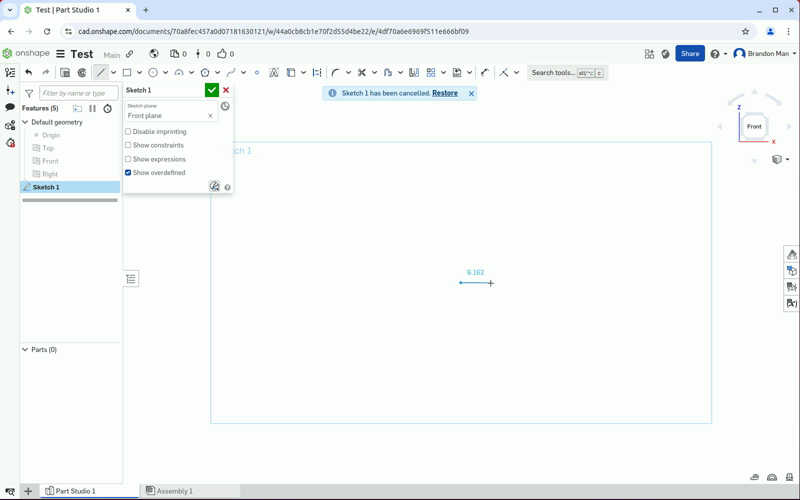
mouse_move(480, 282)
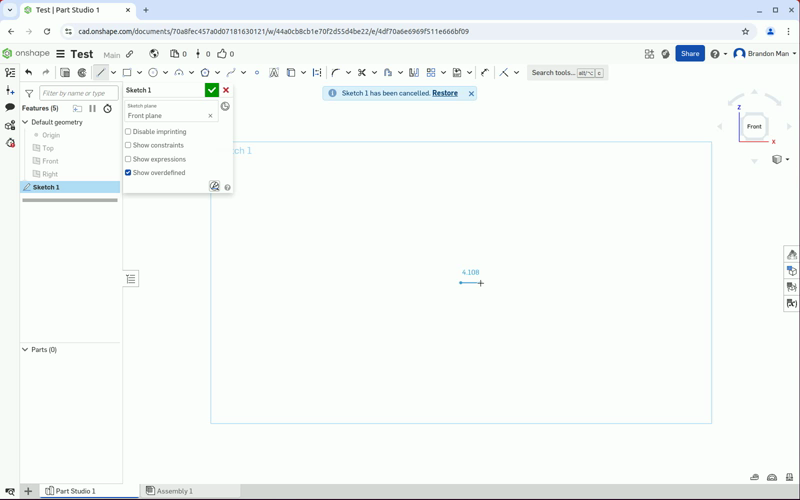
click(480, 282)
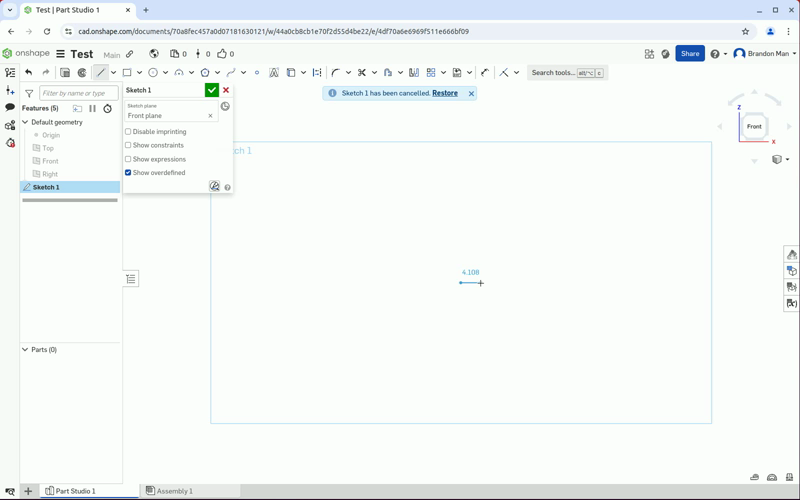
key_up(shift)
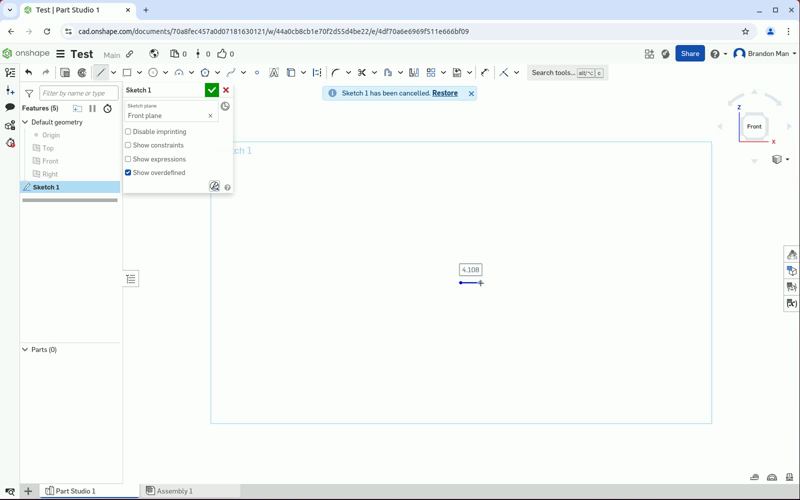
key_down(shift)
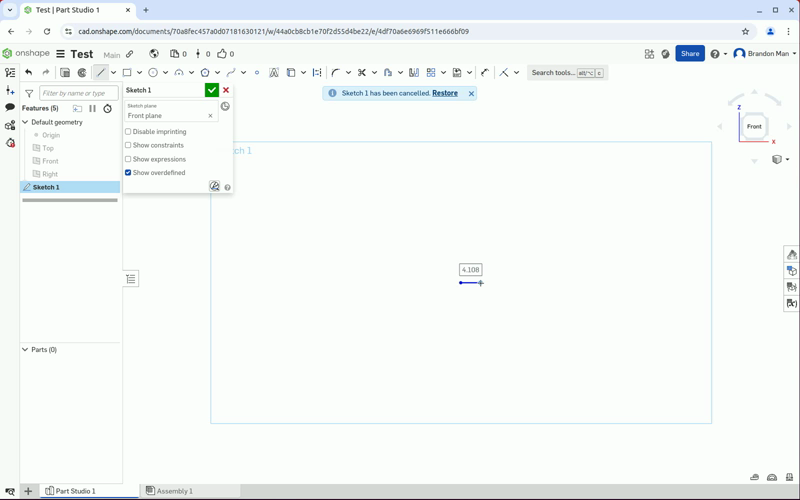
mouse_move(510, 282)
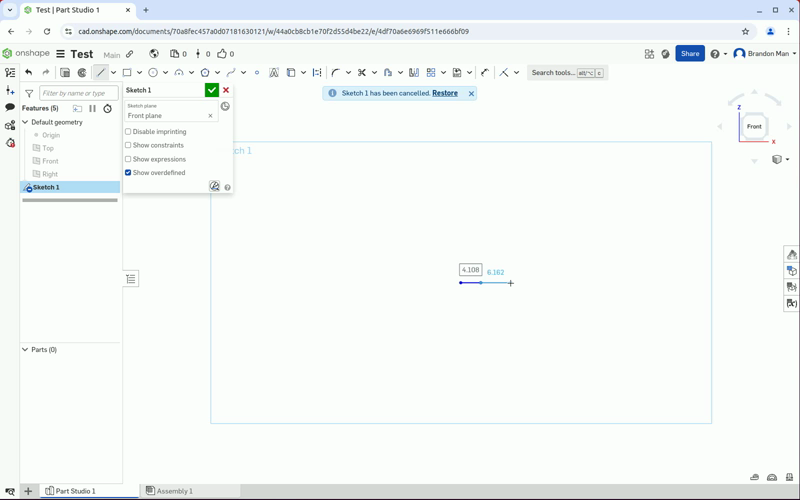
mouse_move(480, 263)
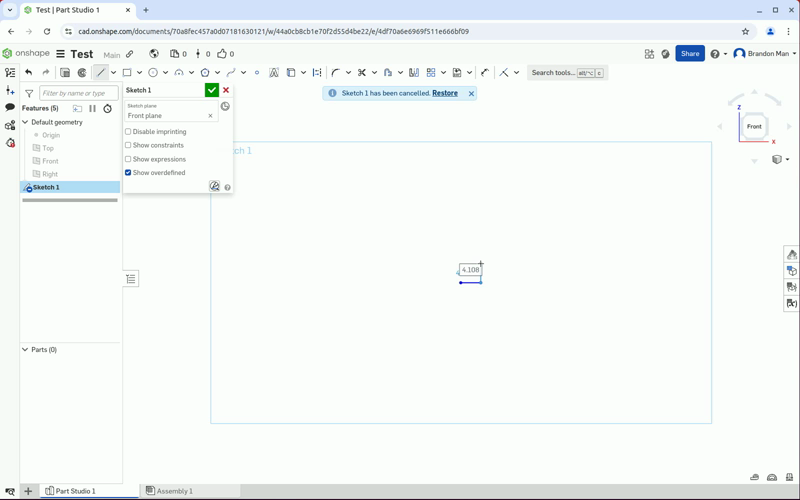
click(480, 263)
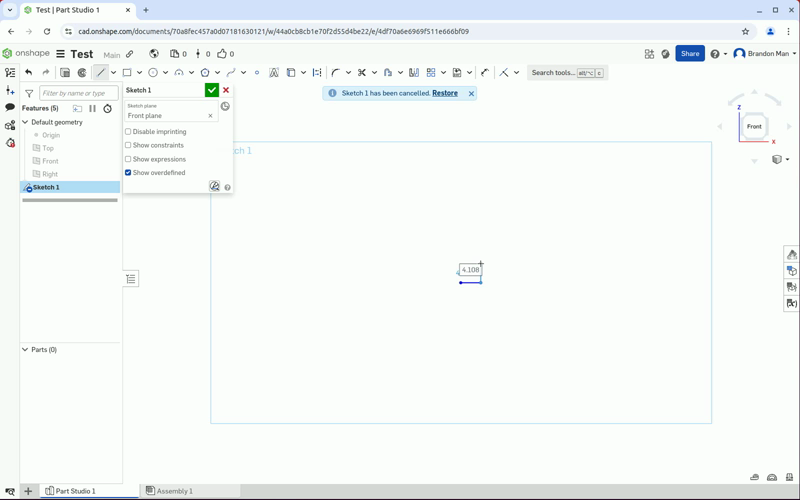
key_up(shift)
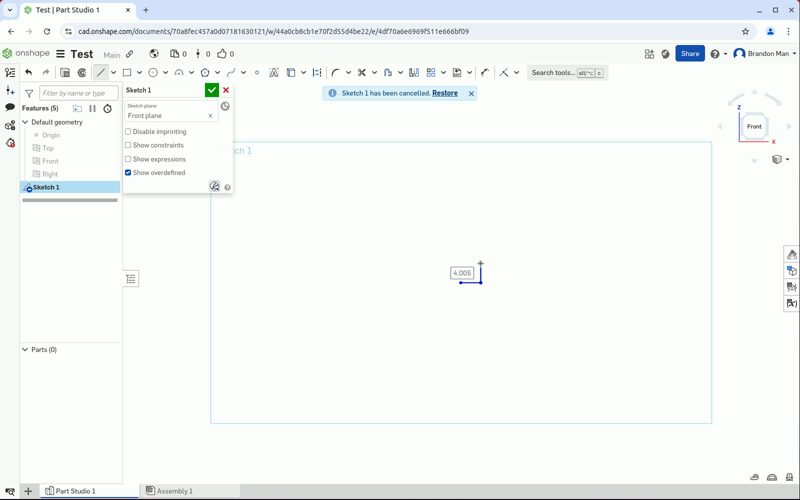
key_down(shift)
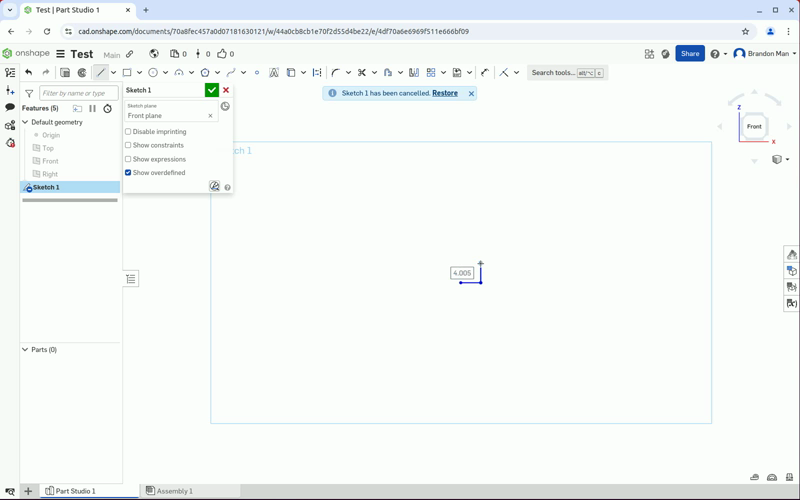
mouse_move(510, 263)
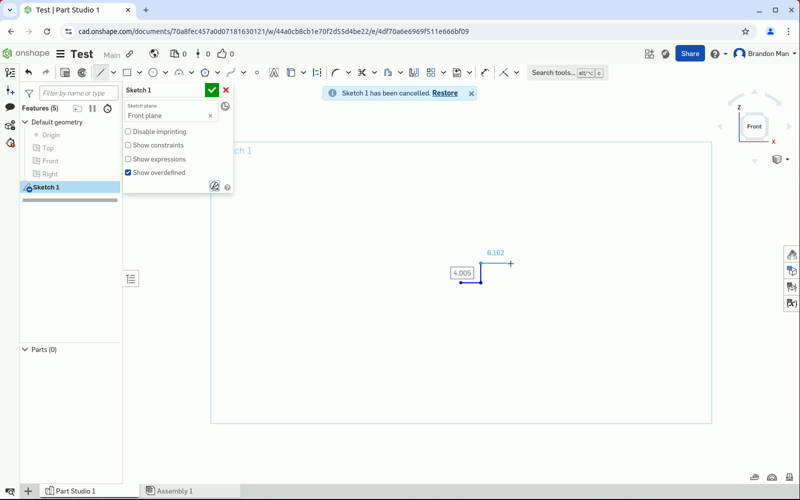
mouse_move(460, 263)
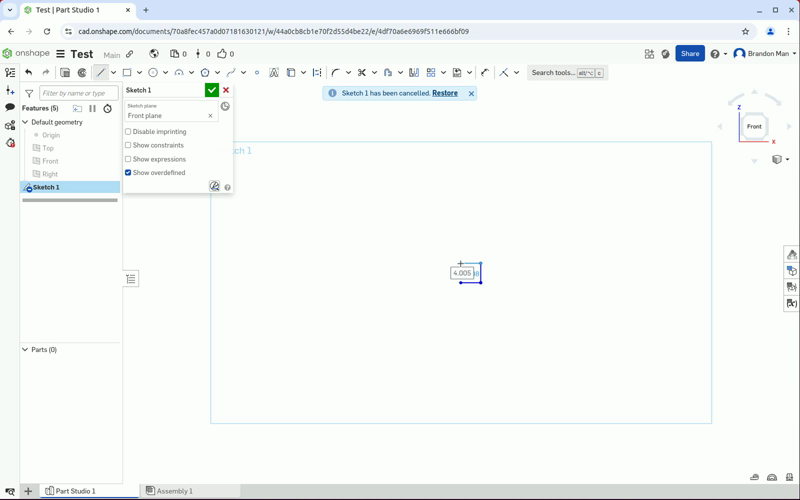
click(460, 263)
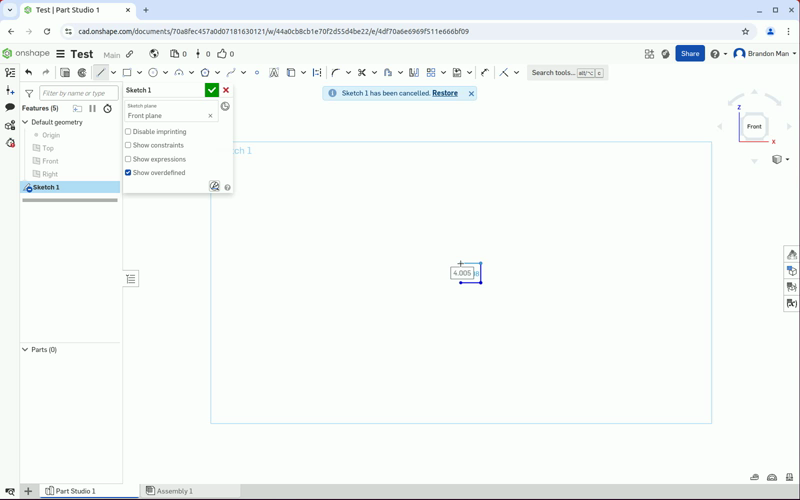
key_up(shift)
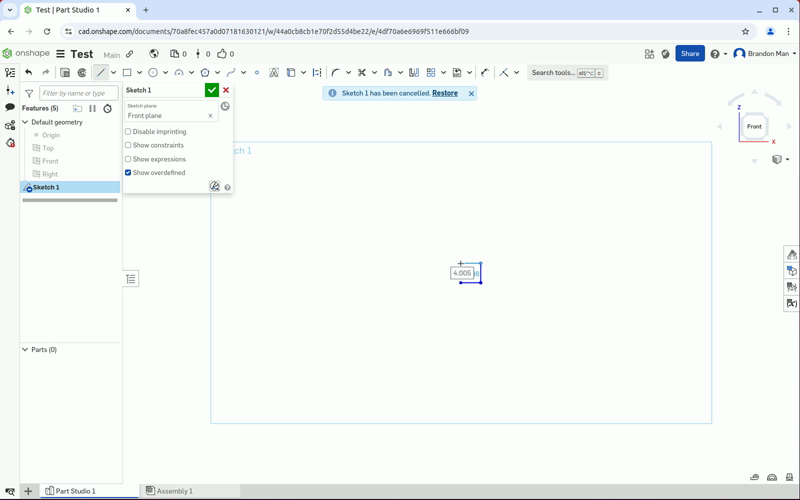
mouse_move(490, 263)
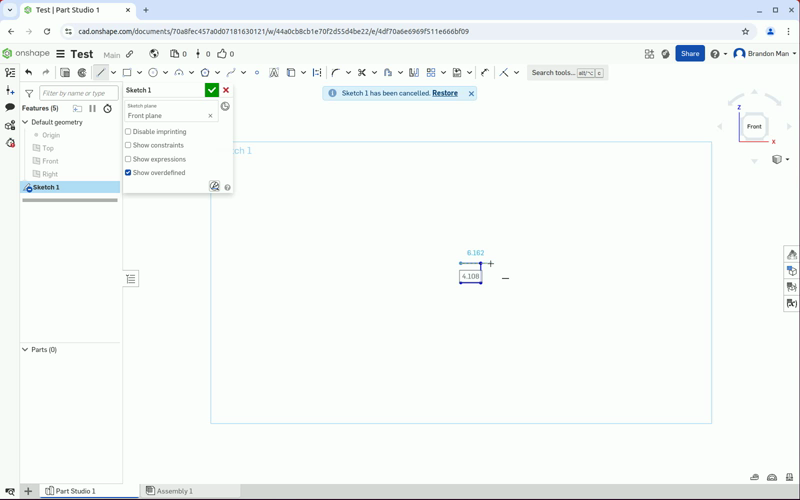
key_down(shift)
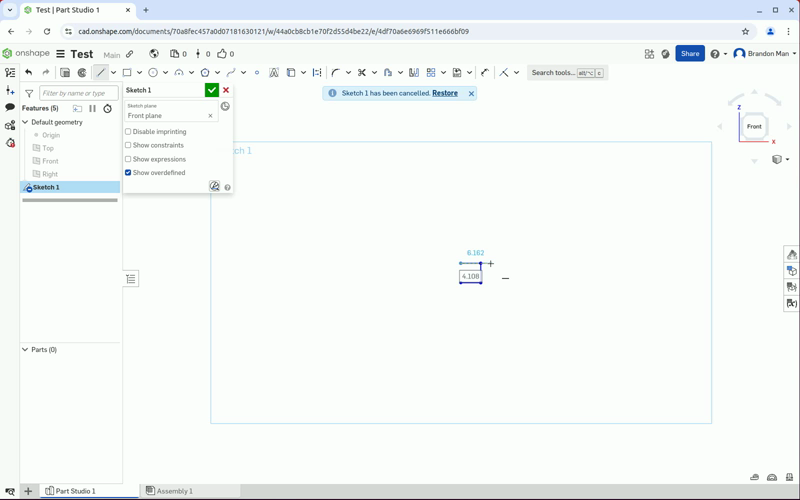
mouse_move(460, 282)
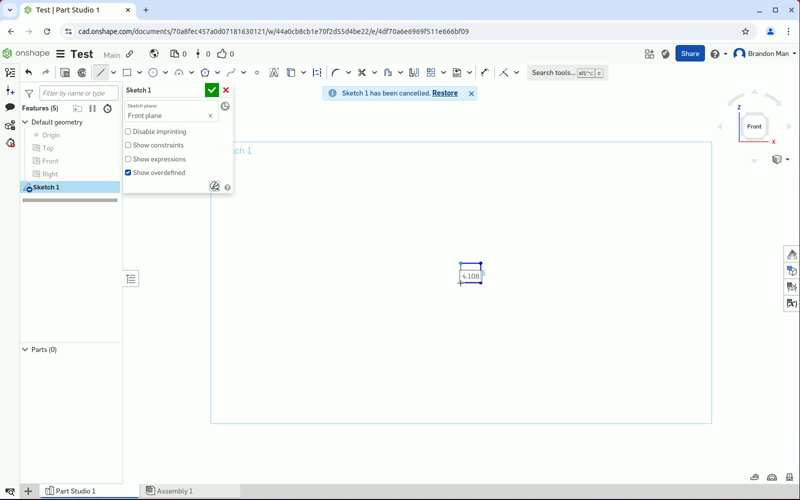
key_up(shift)
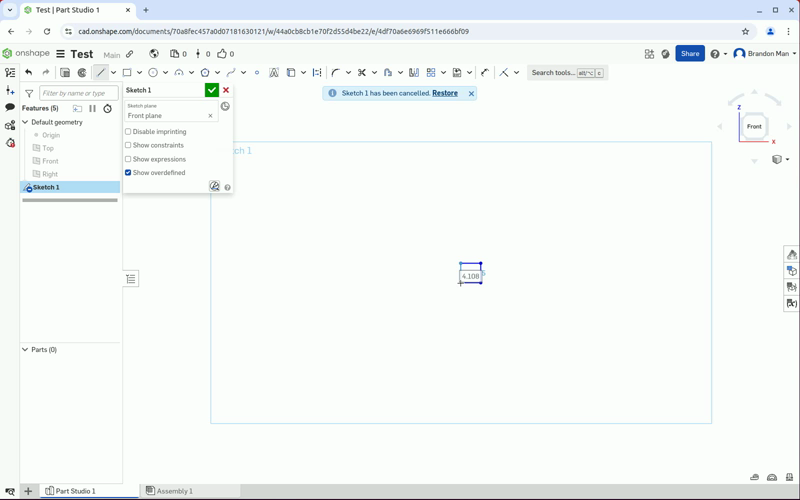
click(460, 282)
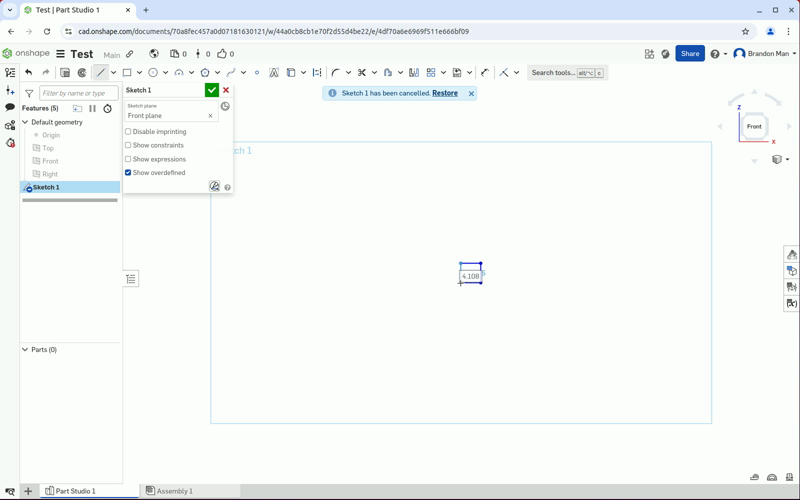
key(esc)
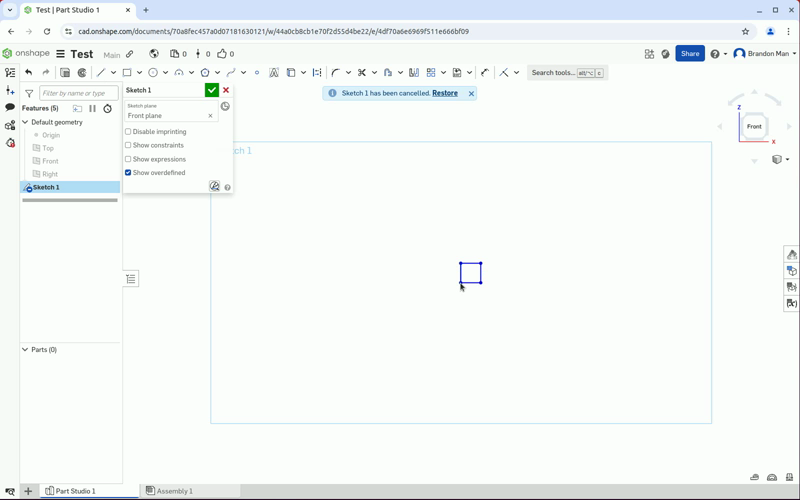
mouse_move(478, 279)
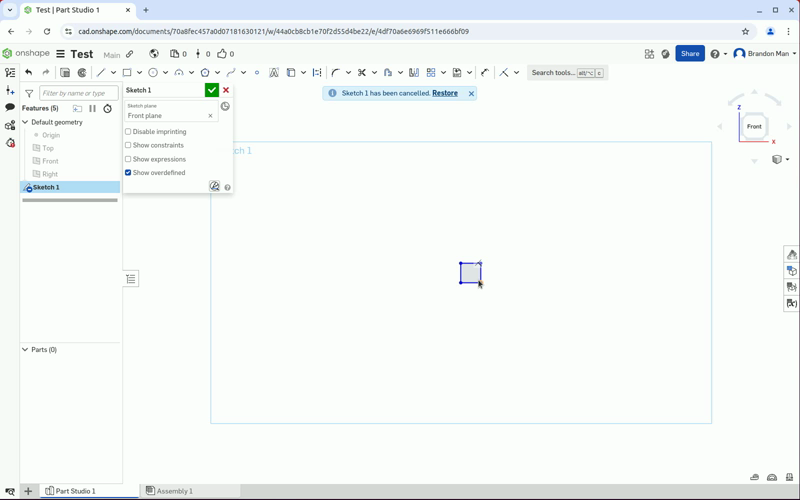
scroll(6)
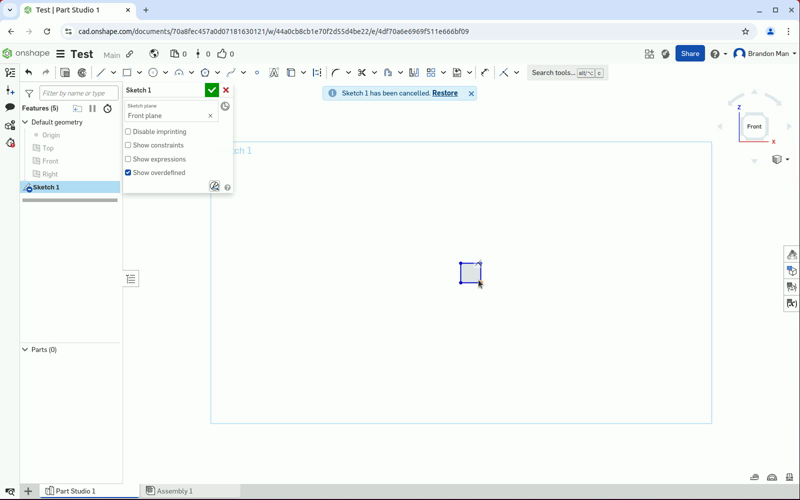
scroll(6)
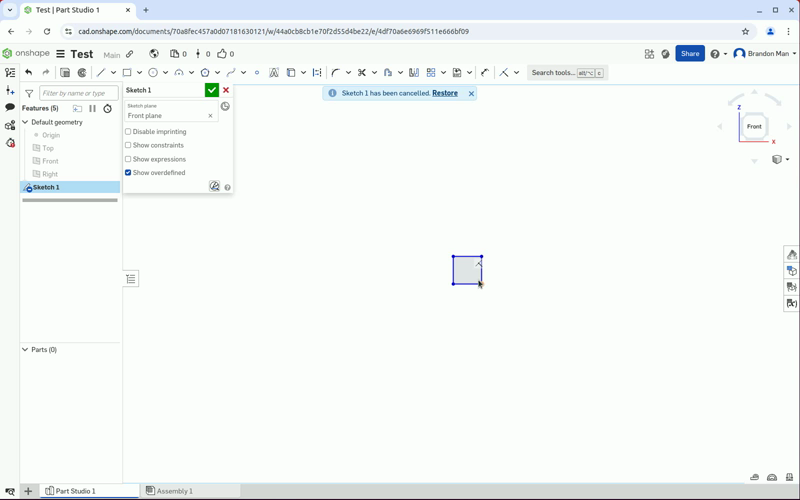
scroll(6)
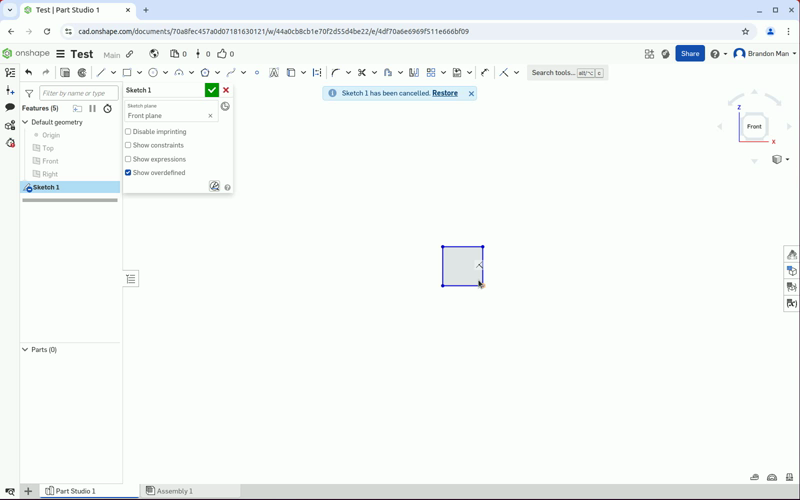
scroll(6)
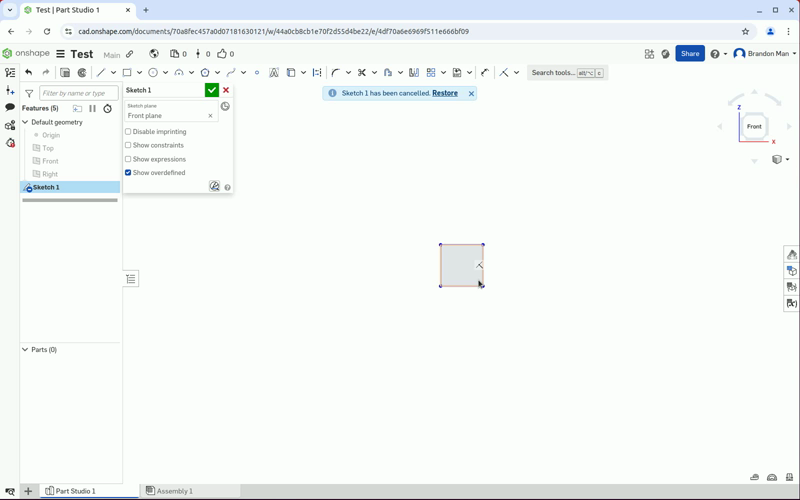
scroll(6)
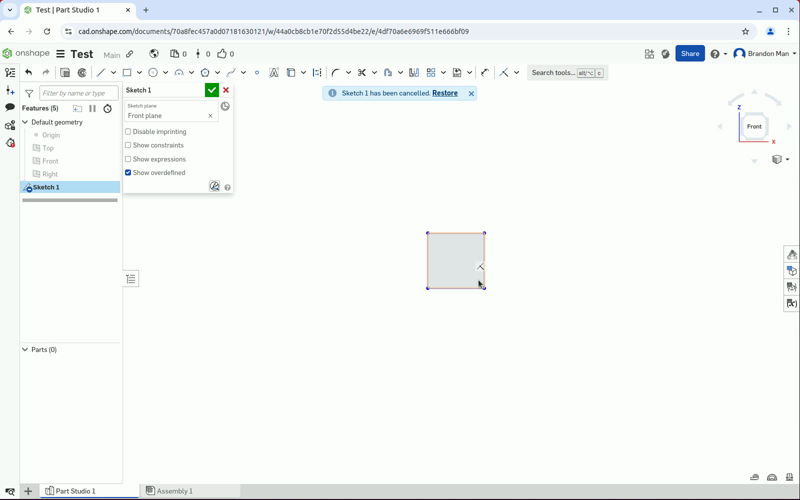
scroll(6)
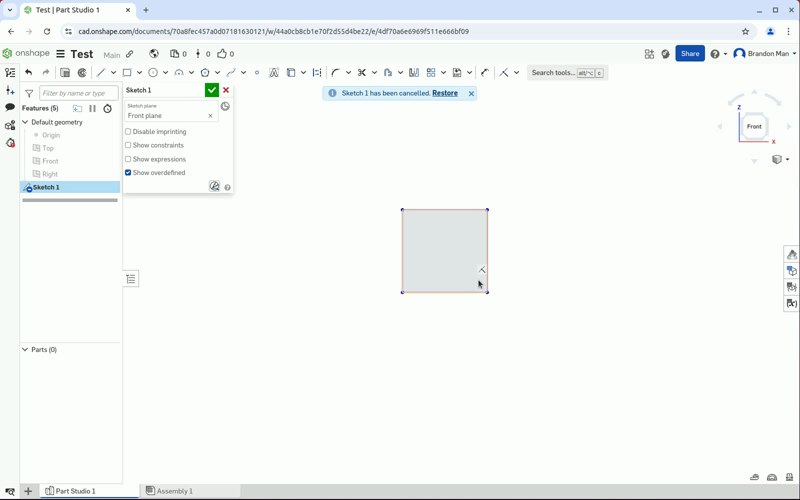
scroll(6)
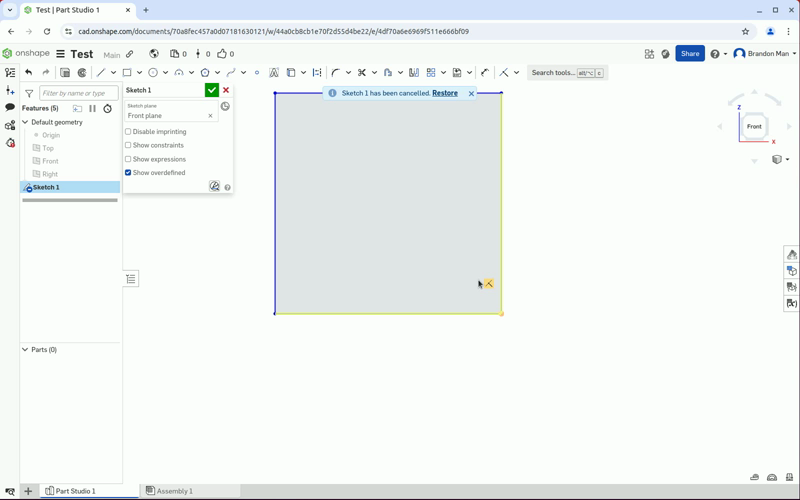
click(478, 279)
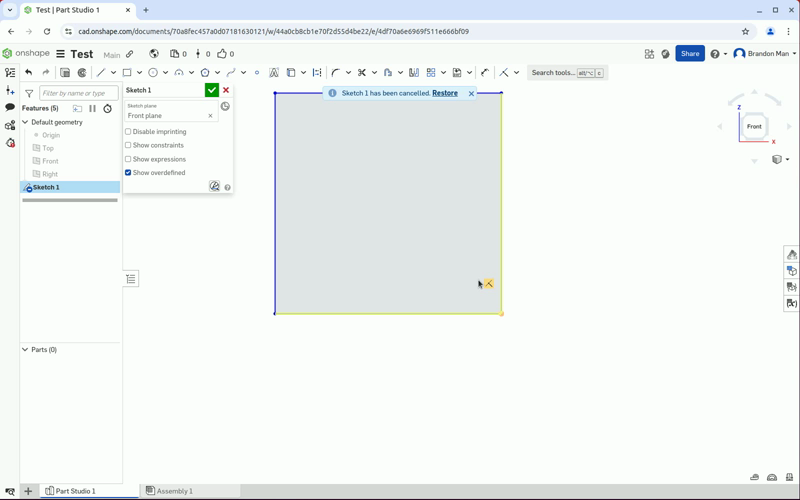
scroll(-6)
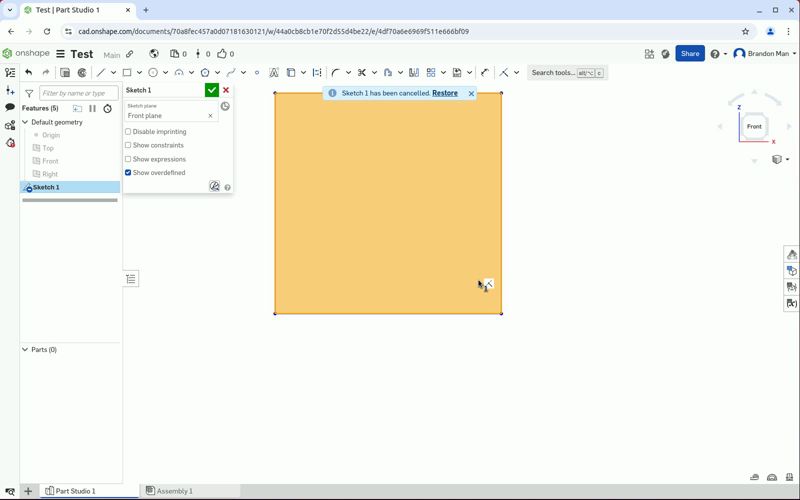
scroll(-6)
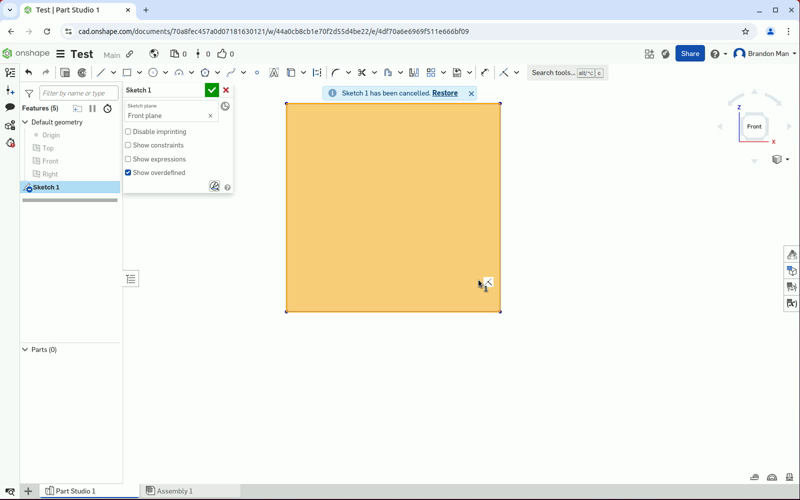
scroll(-6)
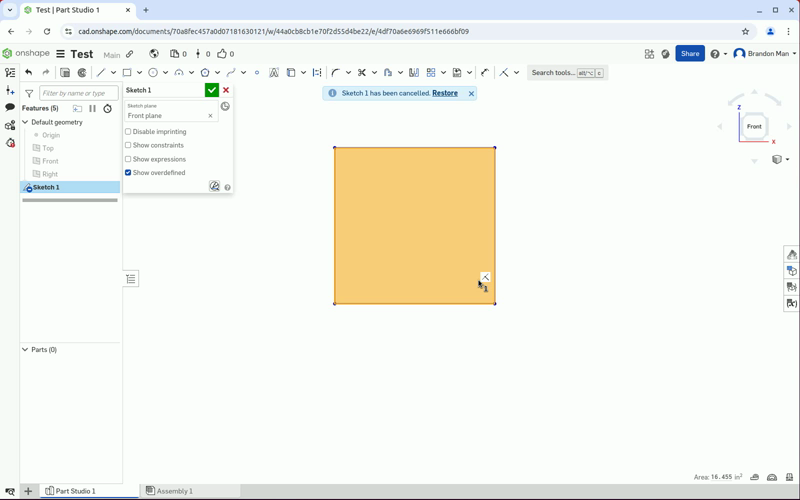
scroll(-6)
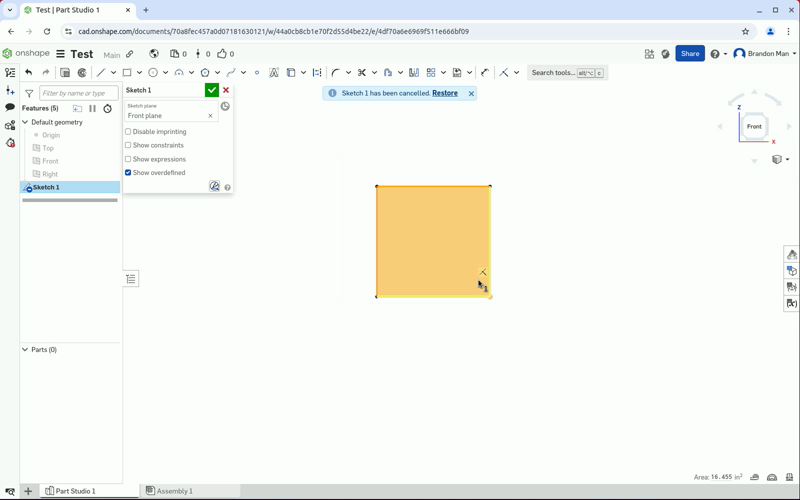
scroll(-6)
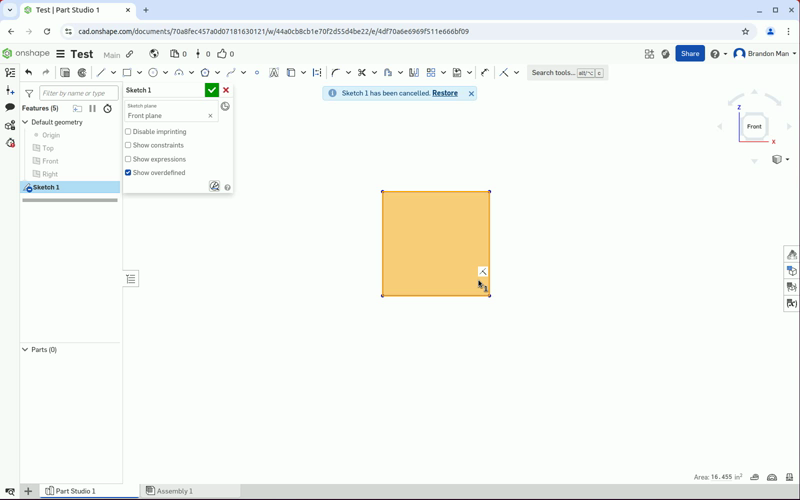
scroll(-6)
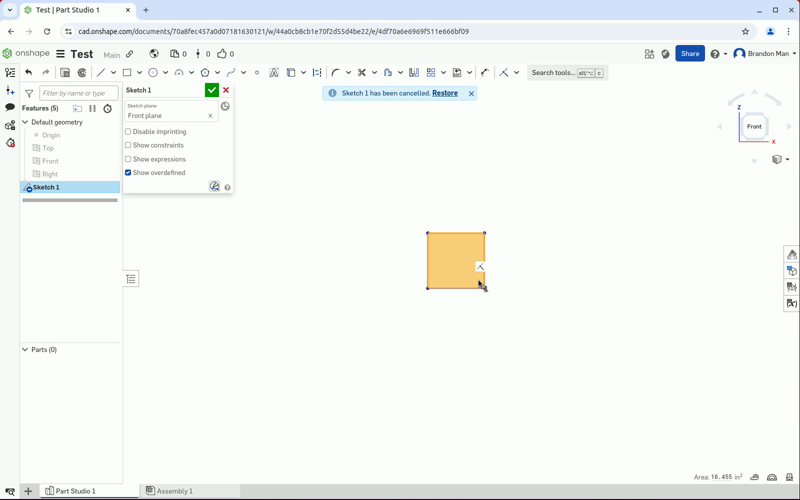
scroll(-6)
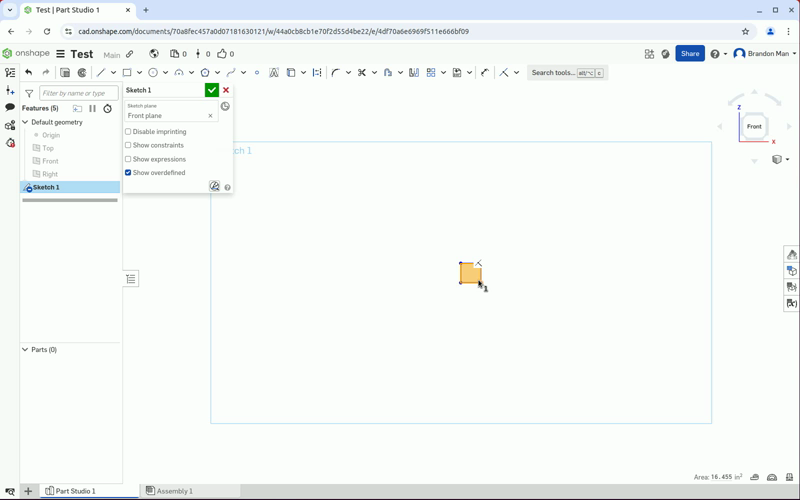
mouse_move(73, 352)
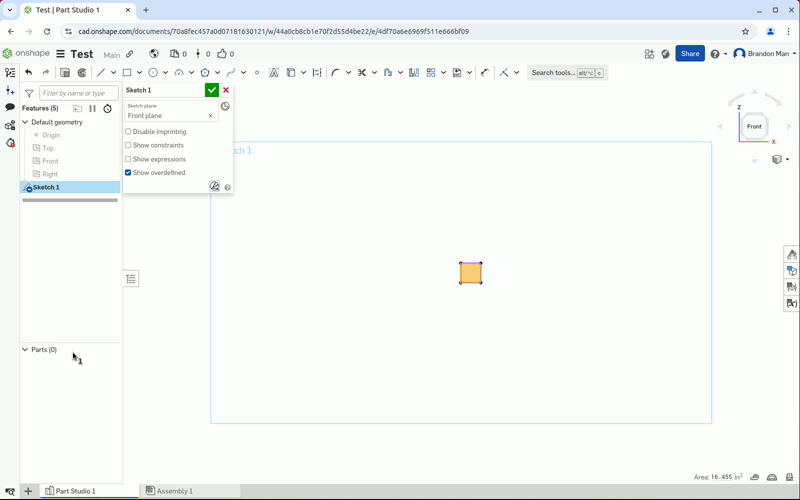
key(shift+y)
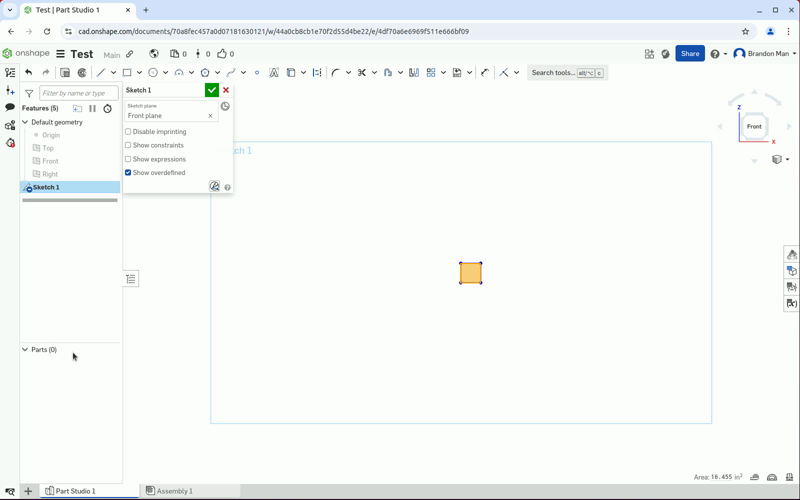
key(shift+e)
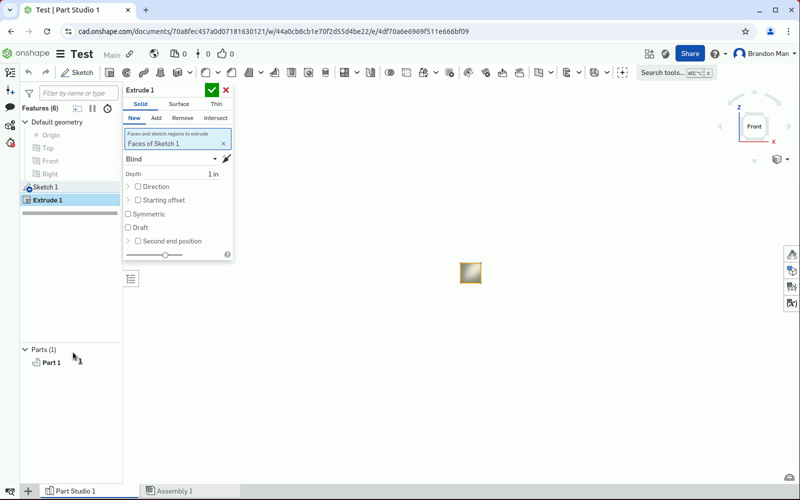
mouse_move(143, 106)
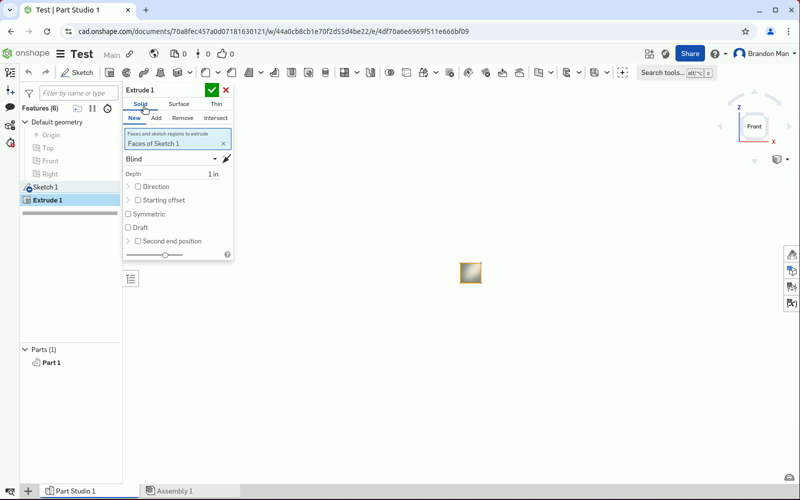
click(143, 106)
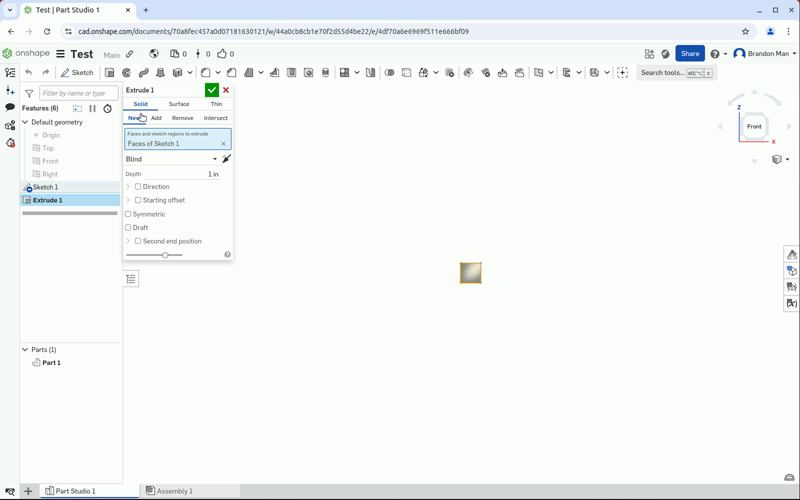
mouse_move(137, 120)
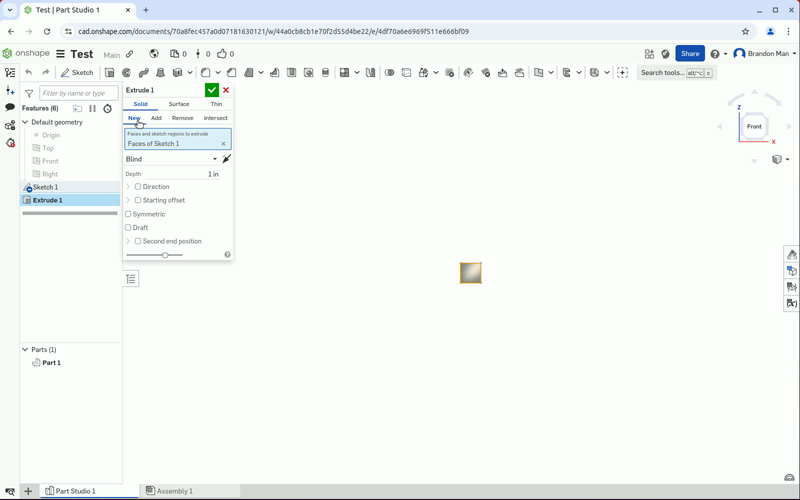
click(137, 120)
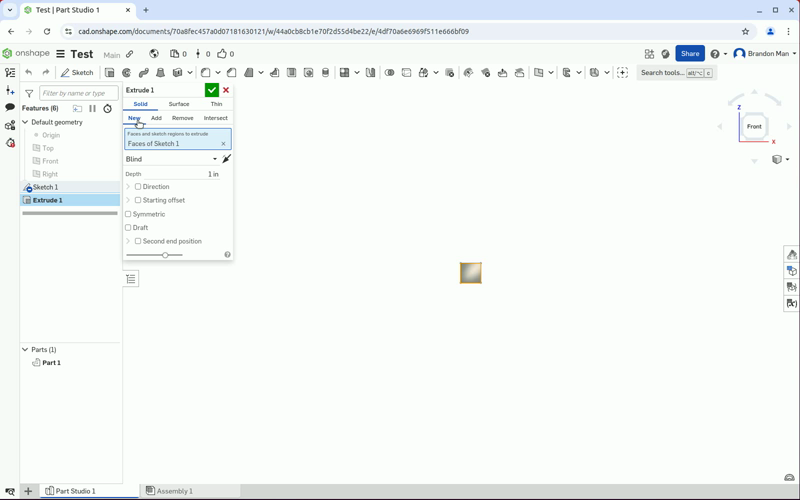
key(tab, 4)
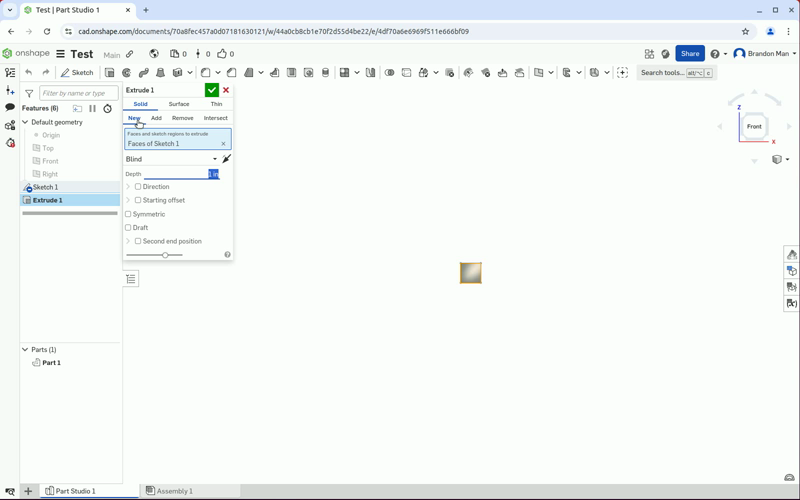
text(11.554)
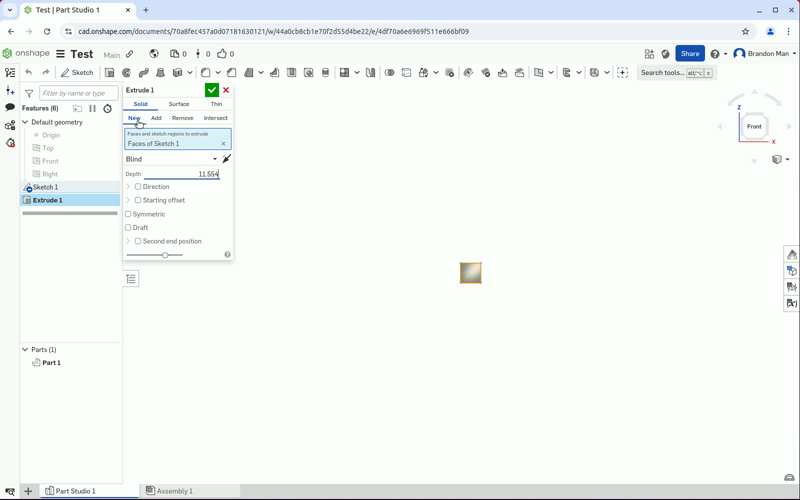
key(enter)
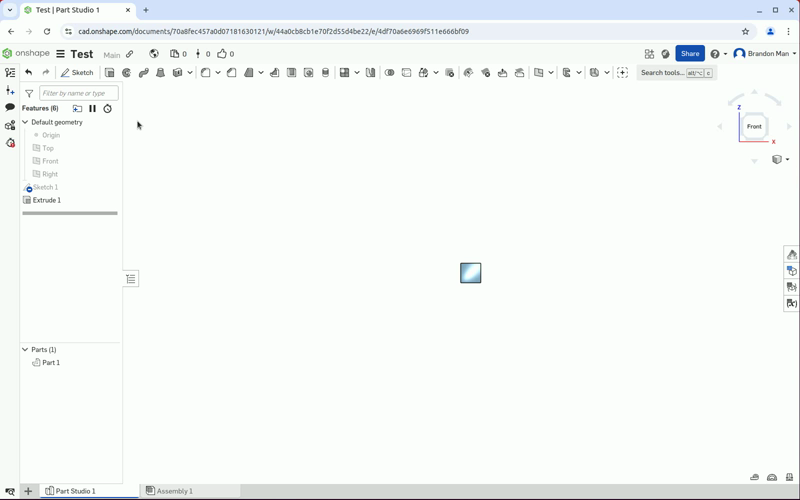
key(shift+h)
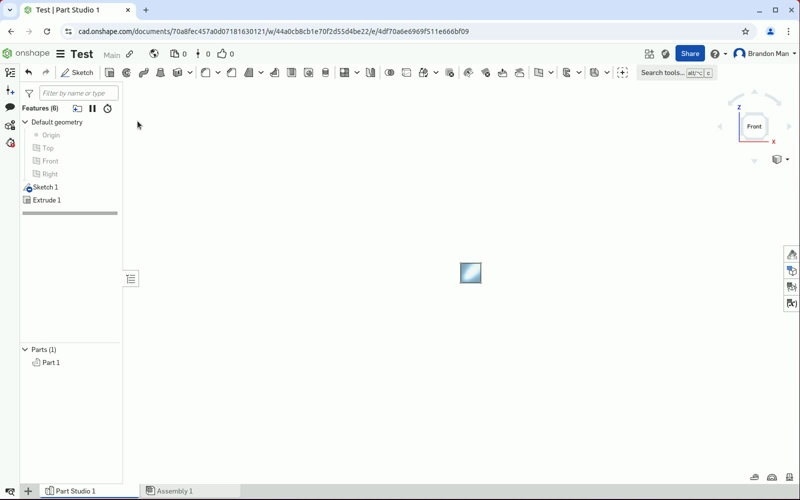
key(shift+h)
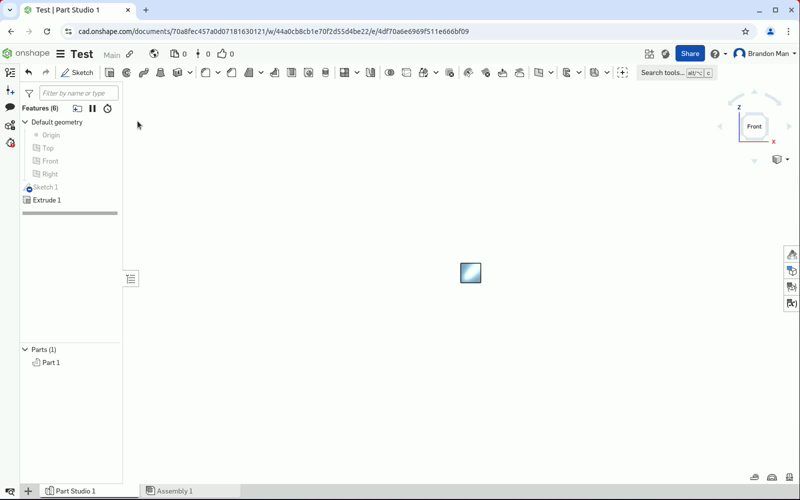
mouse_move(73, 189)
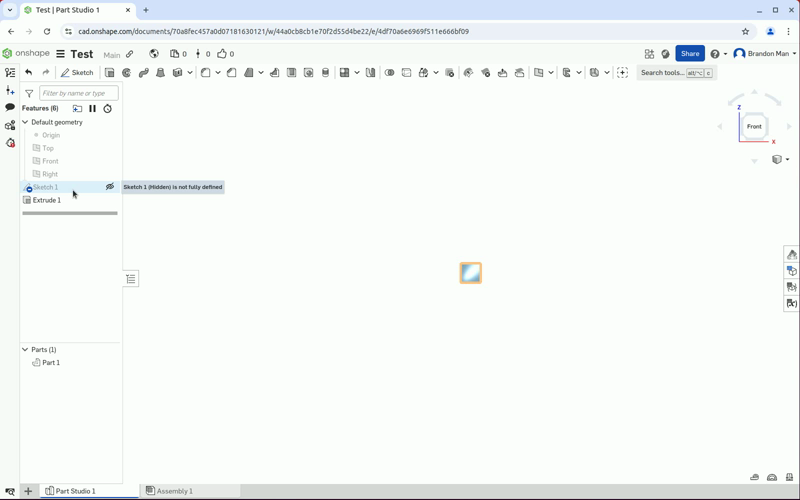
click(73, 189)
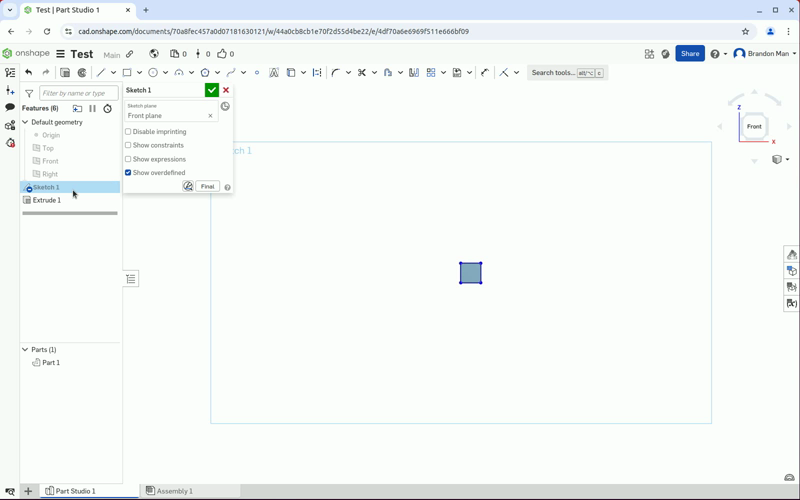
mouse_move(229, 92)
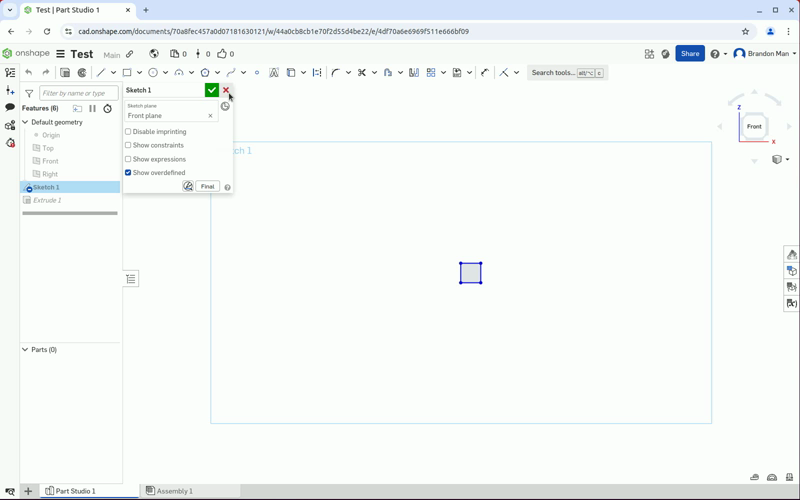
click(229, 92)
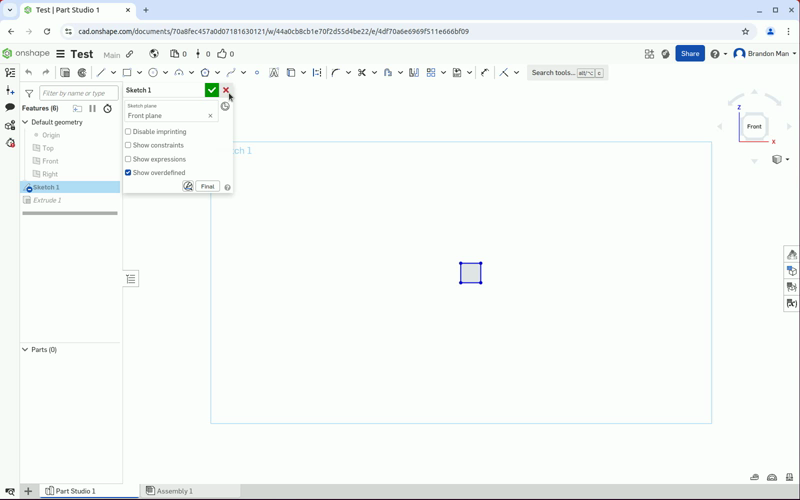
key(shift+s)
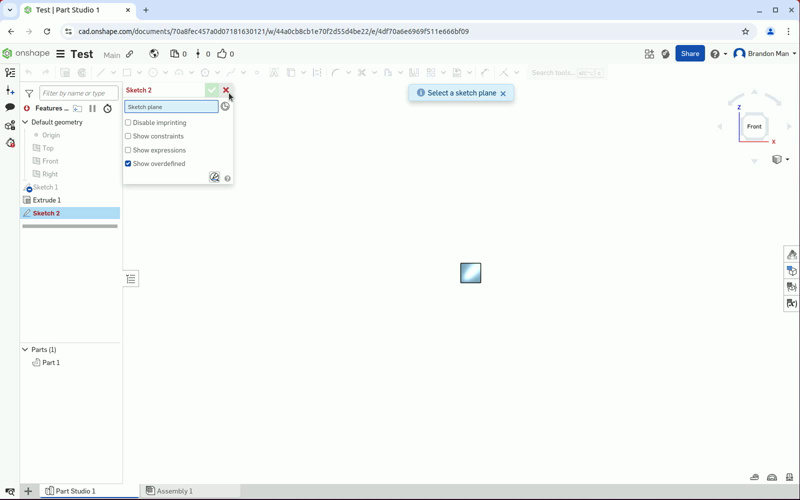
mouse_move(73, 163)
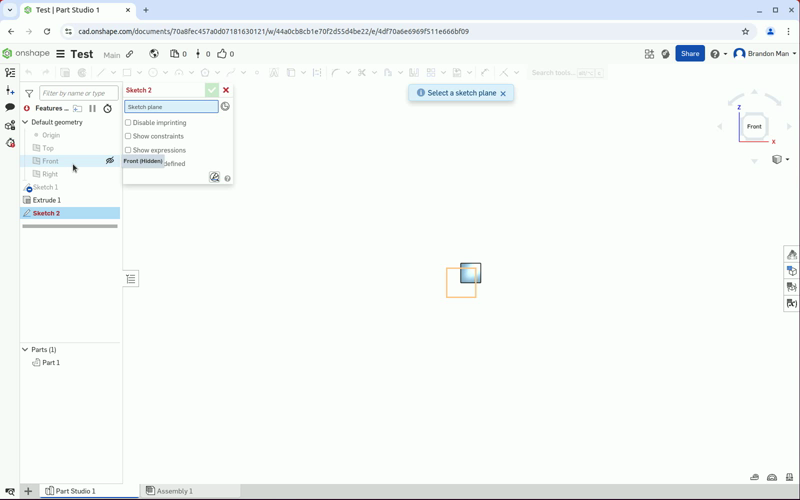
click(73, 163)
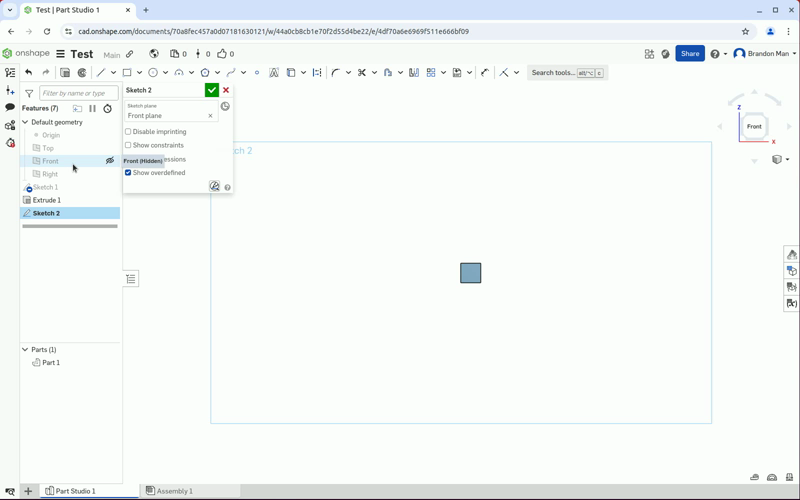
mouse_move(73, 352)
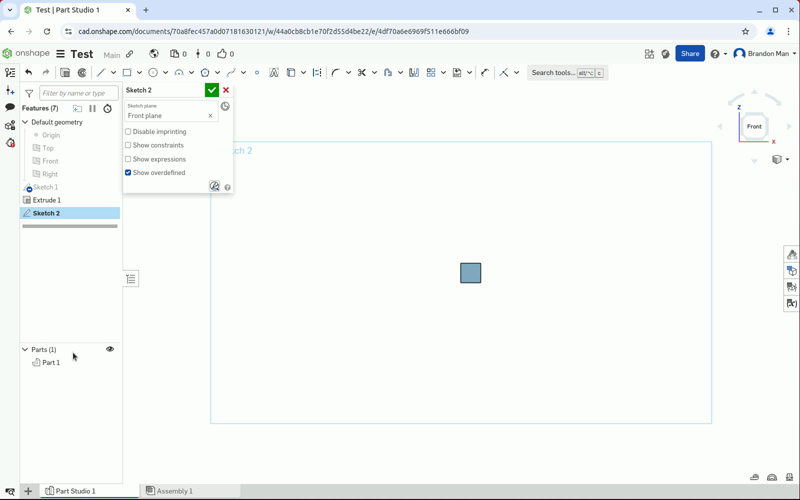
key(y)
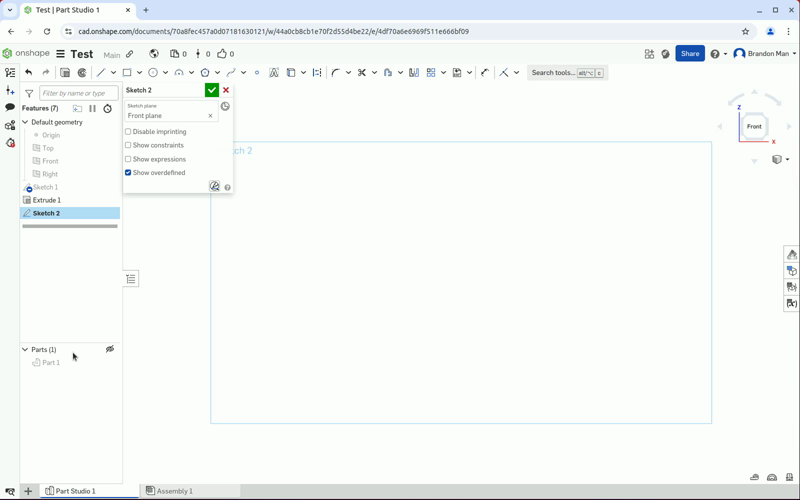
key(l)
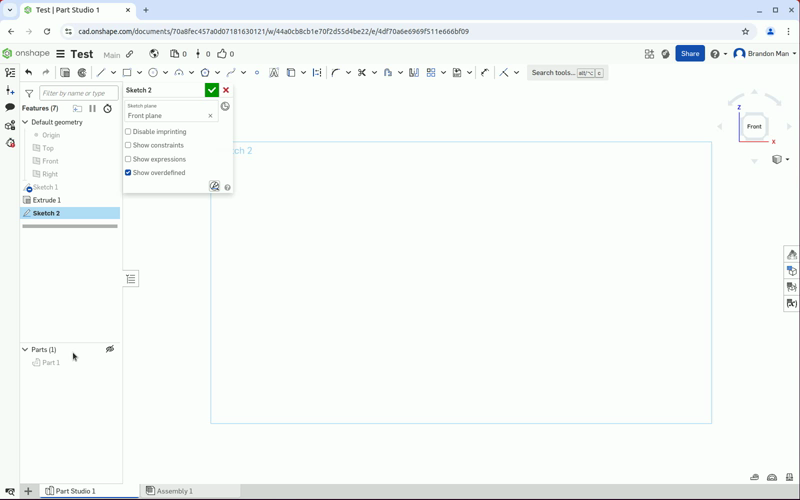
key_down(shift)
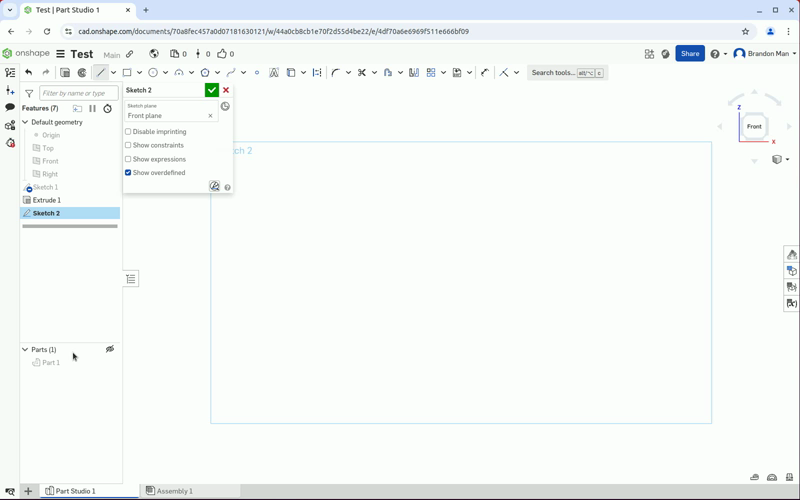
mouse_move(460, 264)
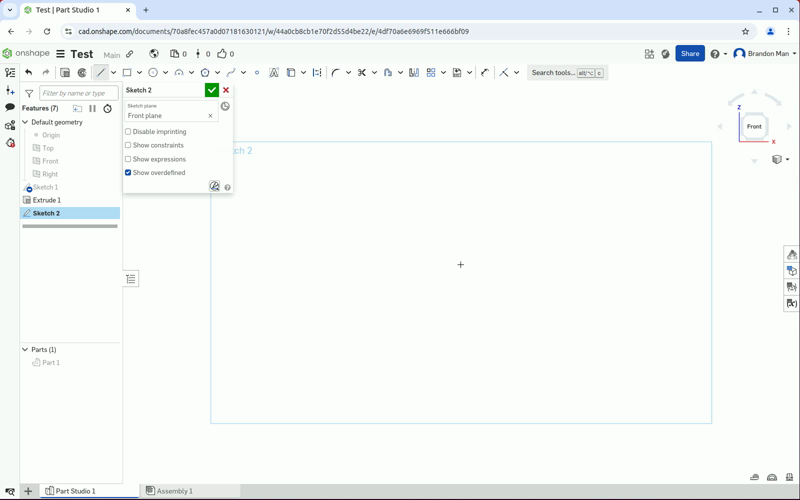
click(460, 264)
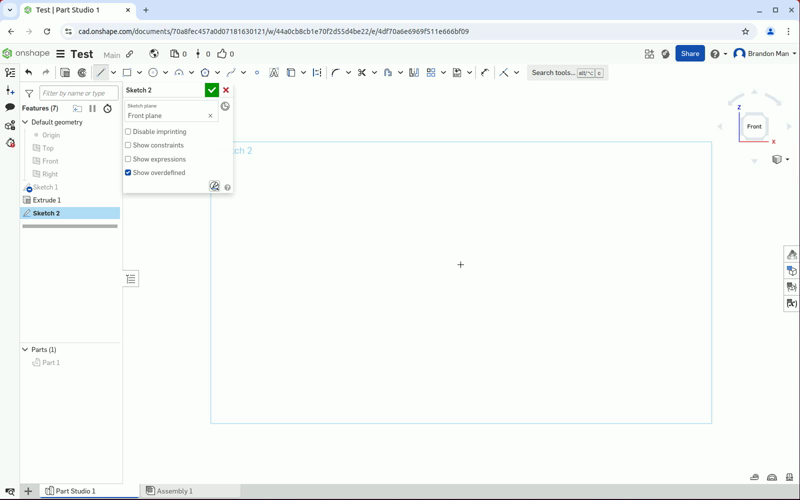
key_up(shift)
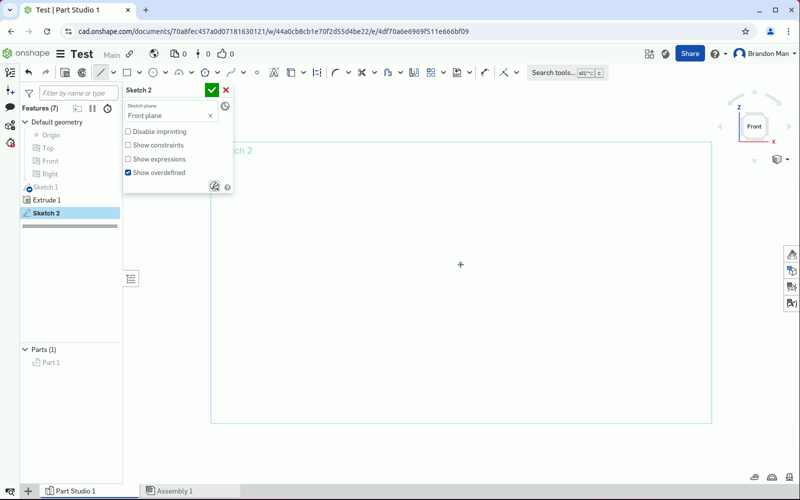
key_down(shift)
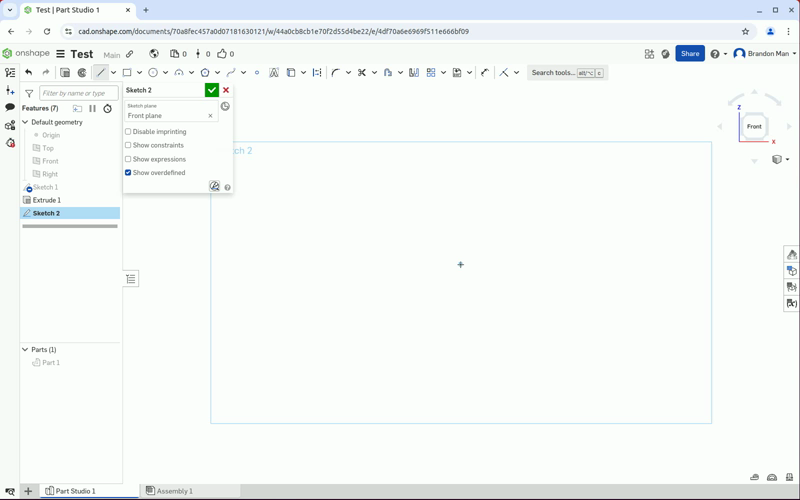
mouse_move(490, 264)
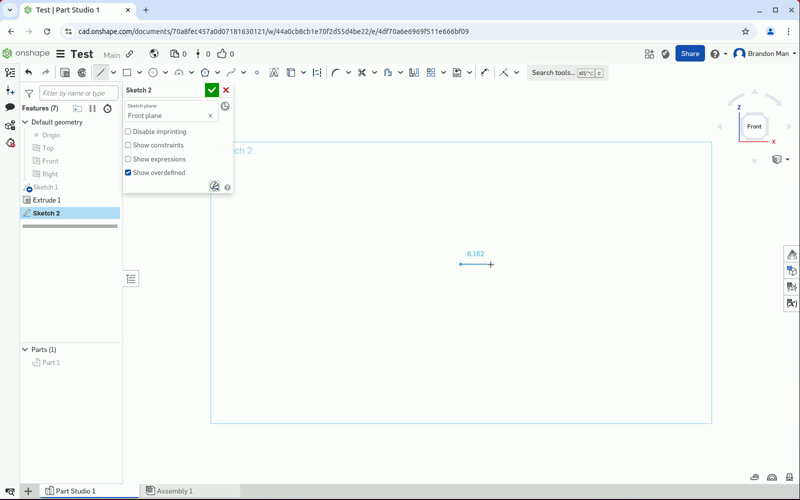
mouse_move(479, 264)
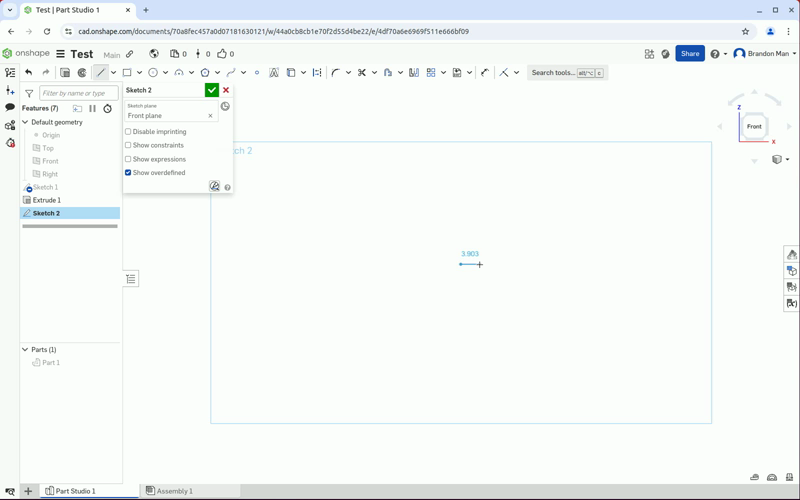
click(479, 264)
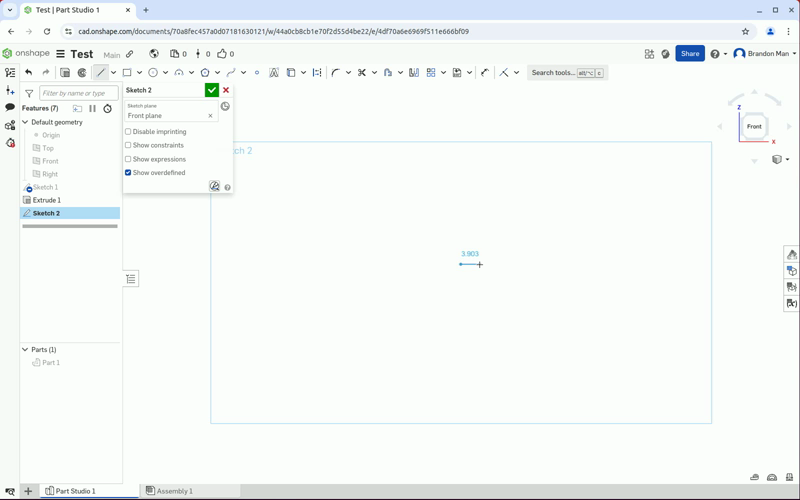
key_up(shift)
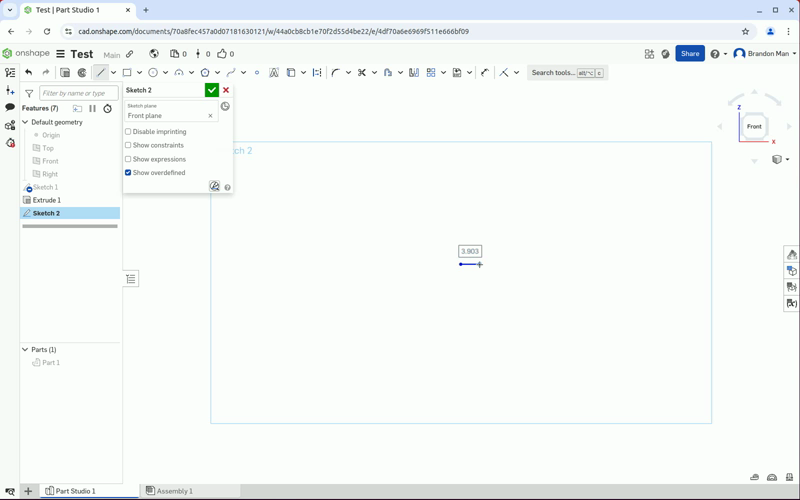
key_down(shift)
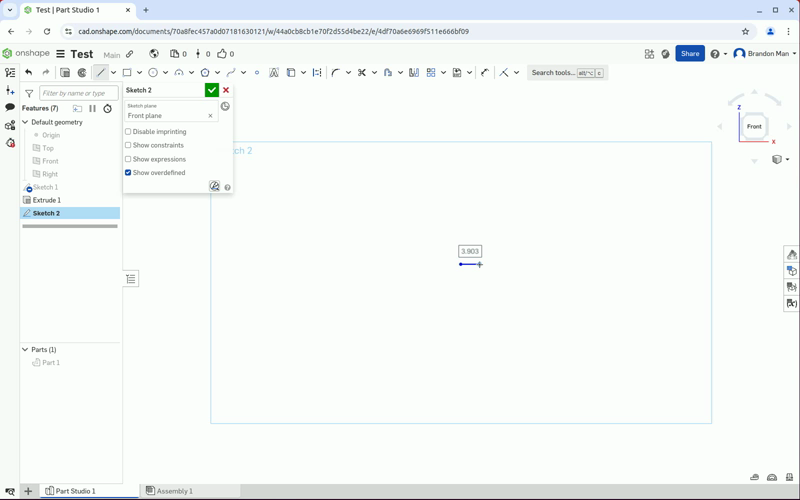
mouse_move(573, 264)
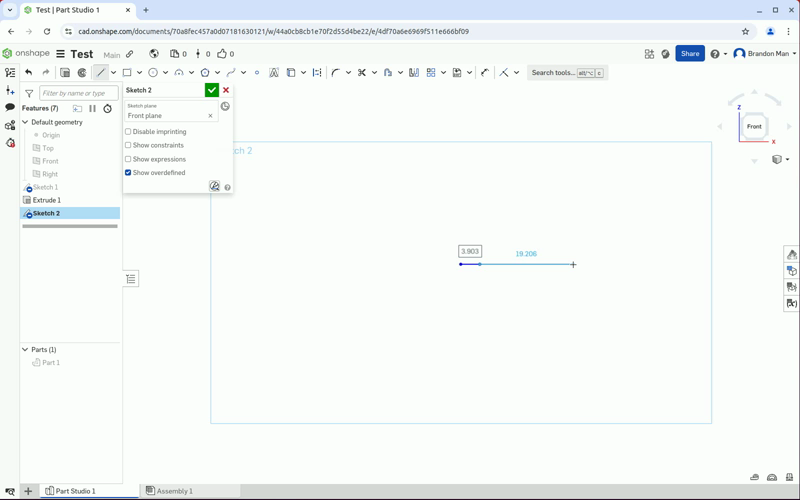
click(573, 264)
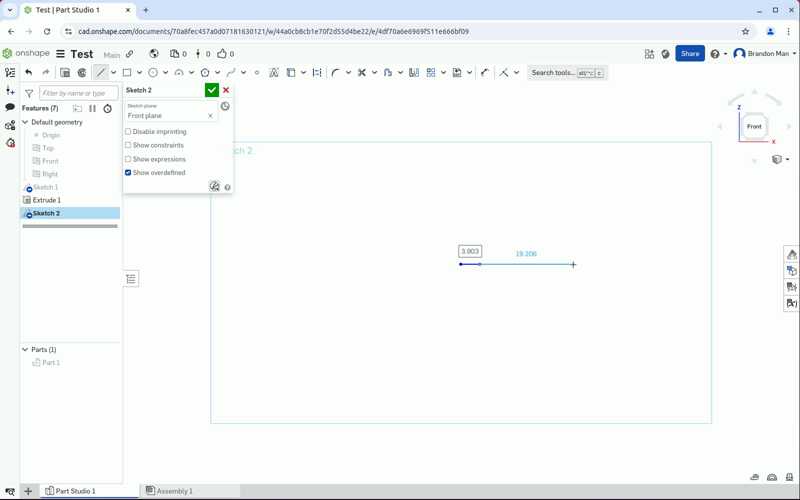
key_up(shift)
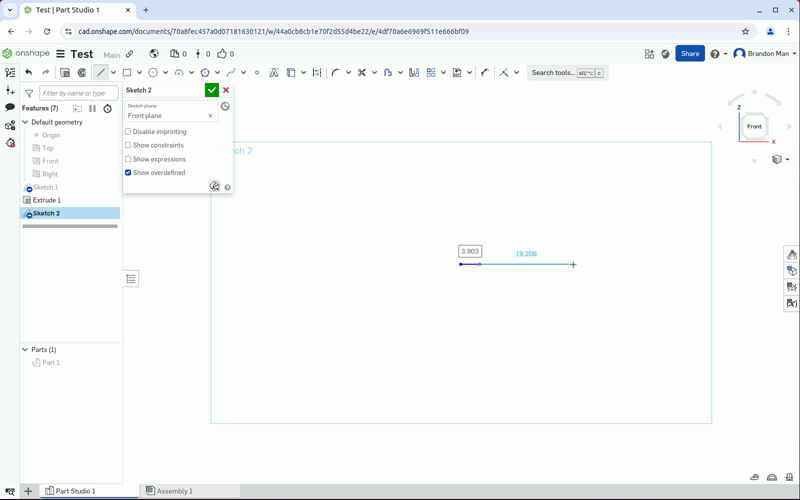
key_down(shift)
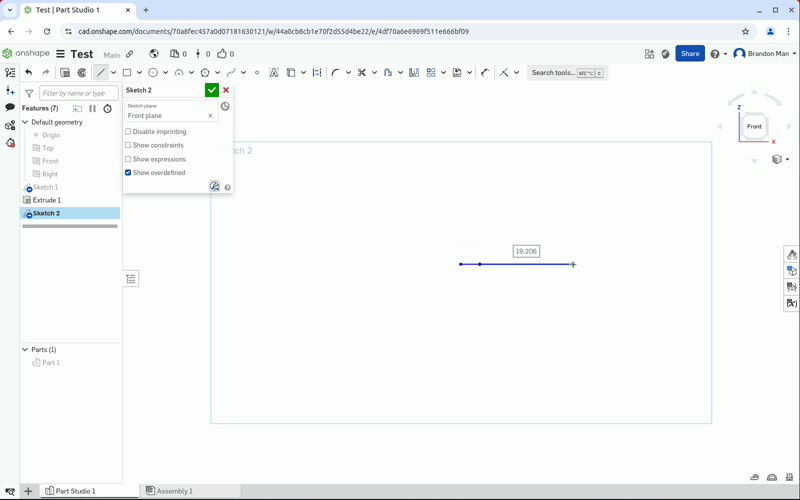
mouse_move(589, 264)
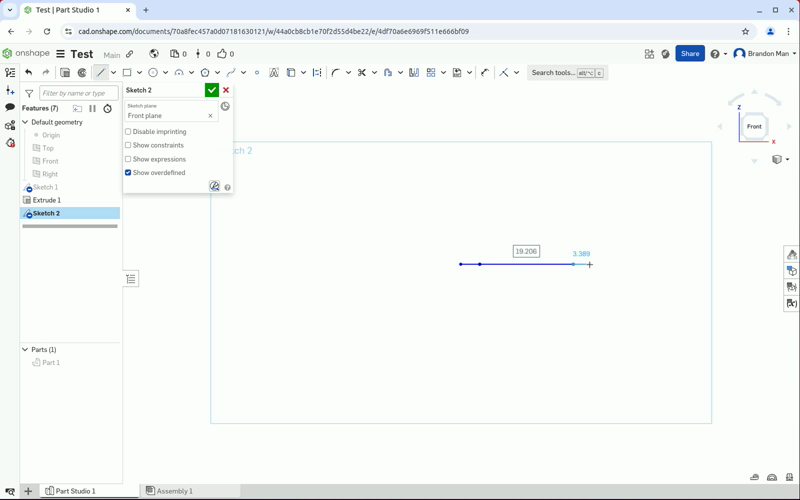
mouse_move(573, 226)
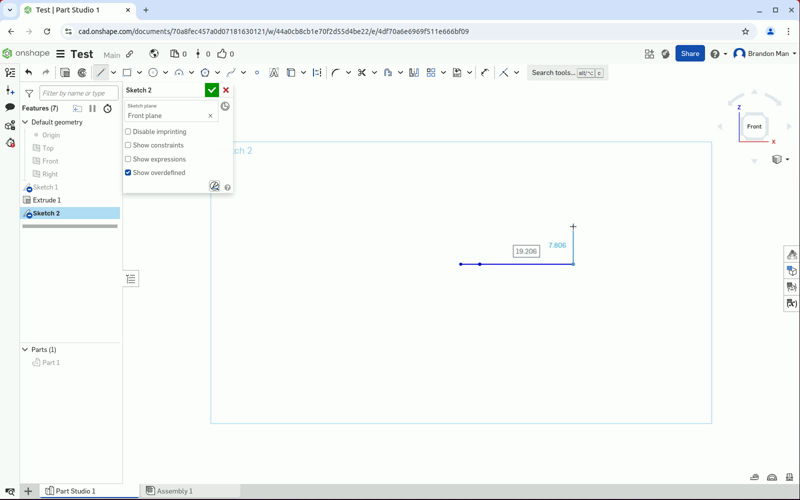
click(573, 226)
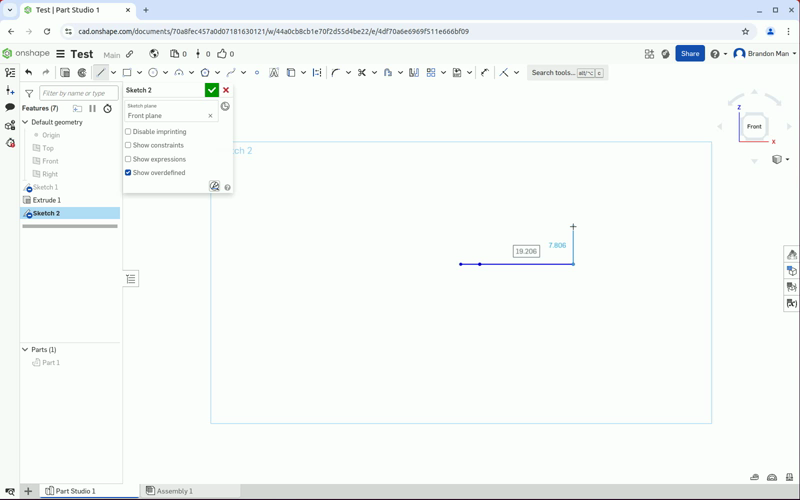
key_up(shift)
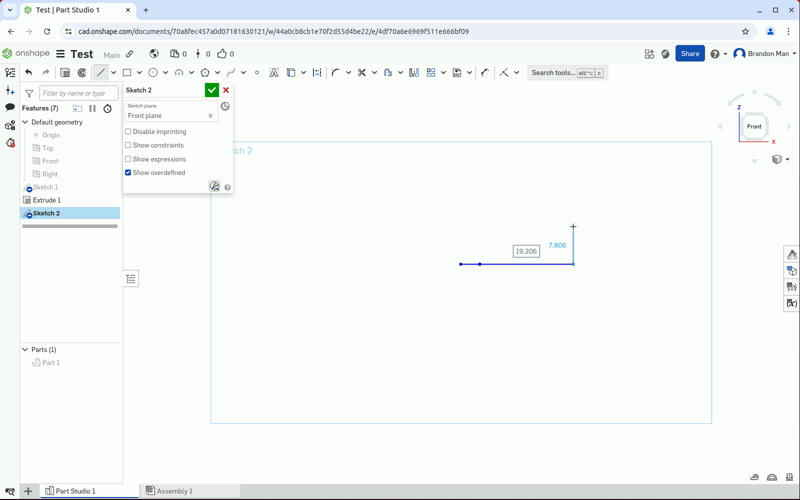
key_down(shift)
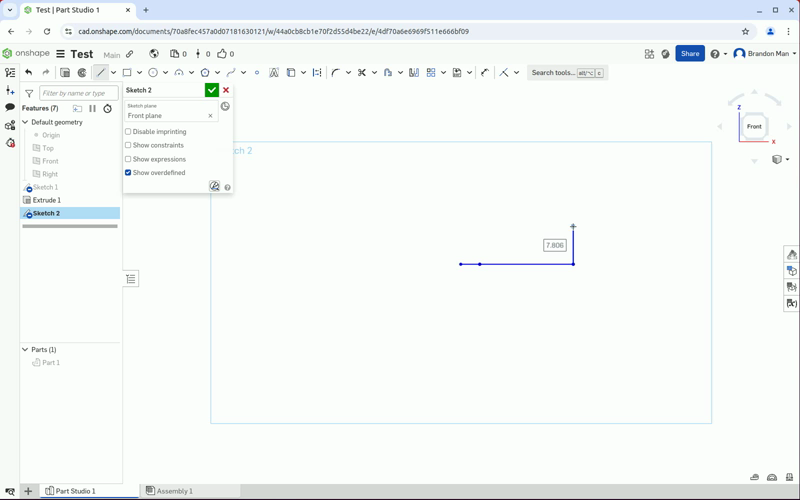
mouse_move(589, 226)
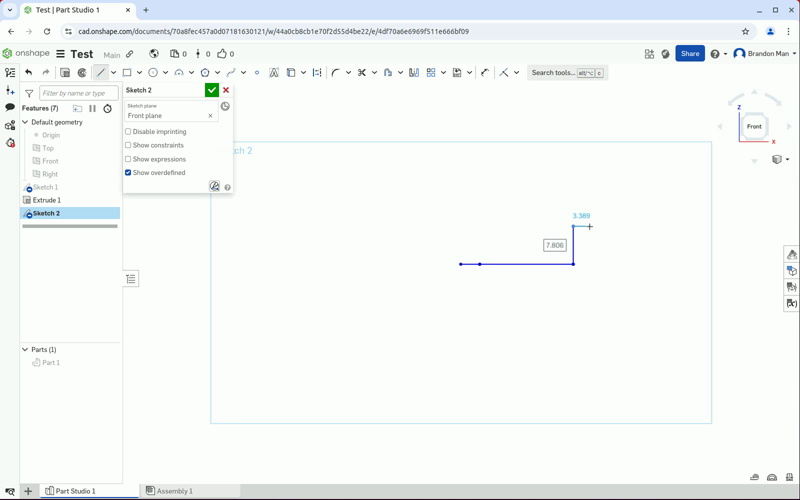
mouse_move(517, 226)
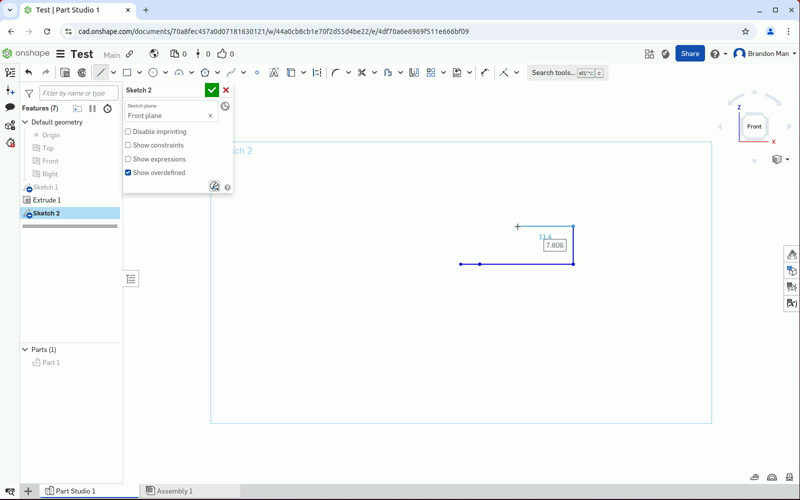
click(517, 226)
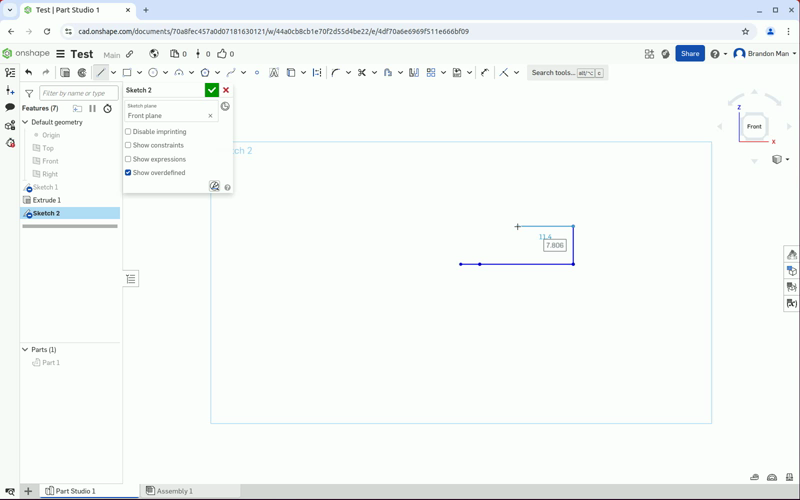
key_up(shift)
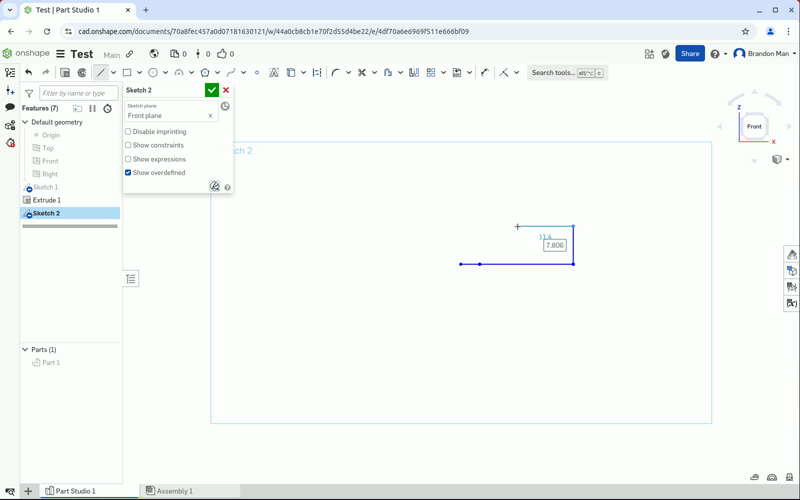
key_down(shift)
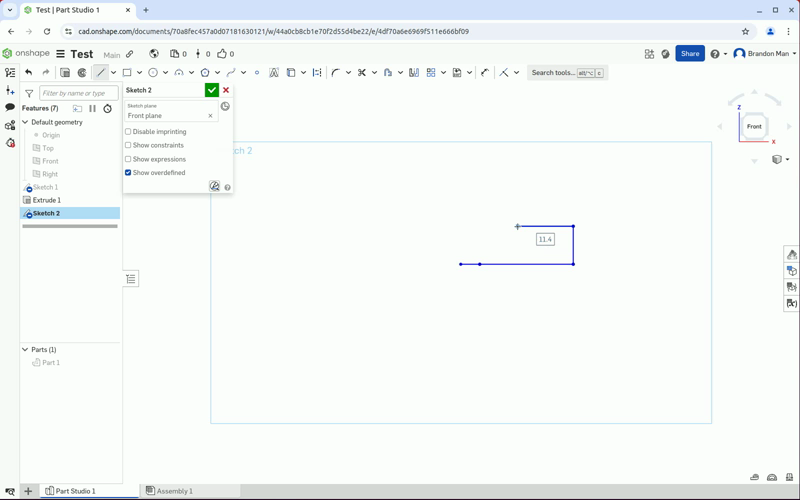
mouse_move(547, 226)
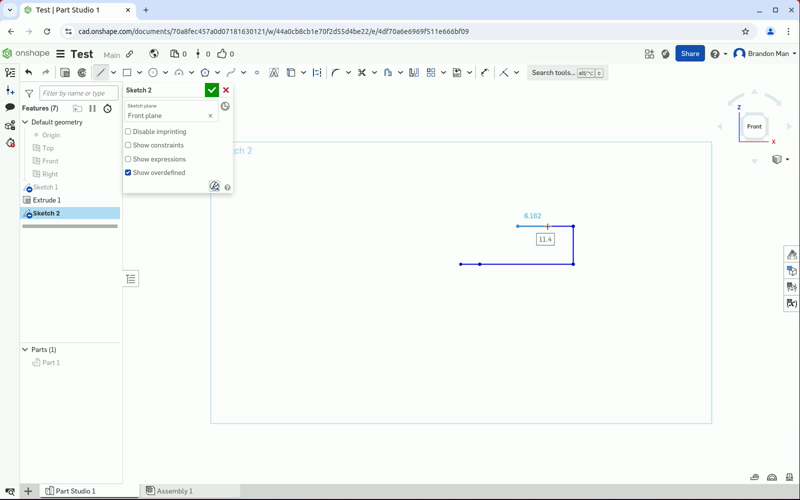
mouse_move(517, 245)
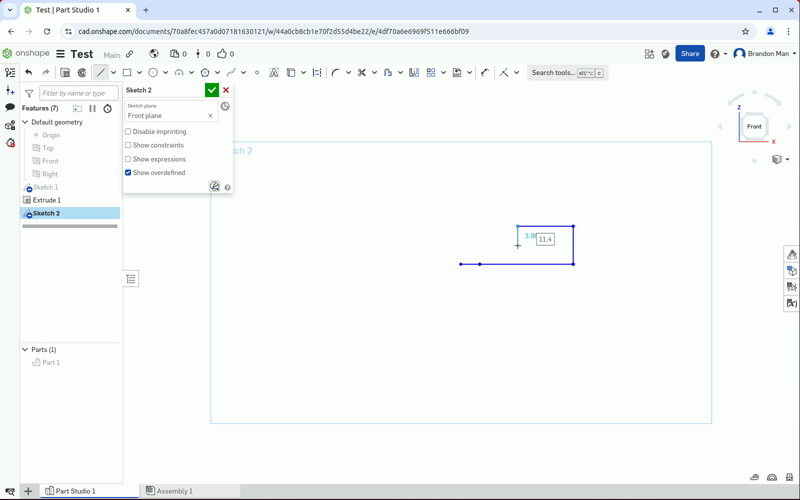
click(517, 245)
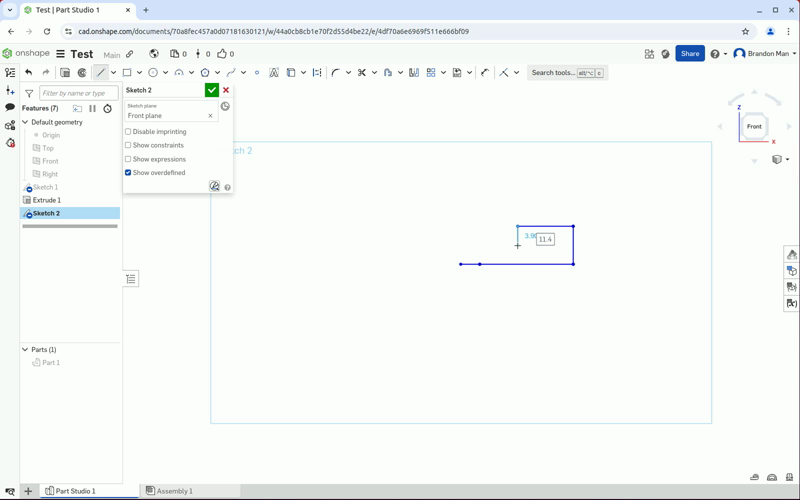
key_up(shift)
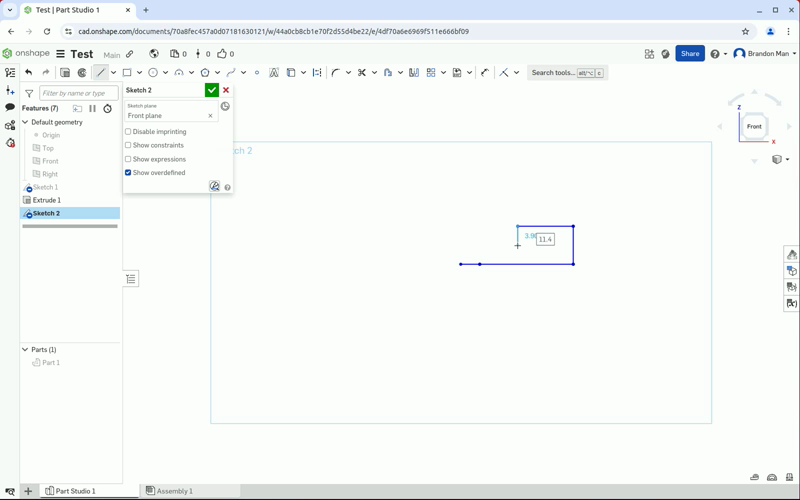
key_down(shift)
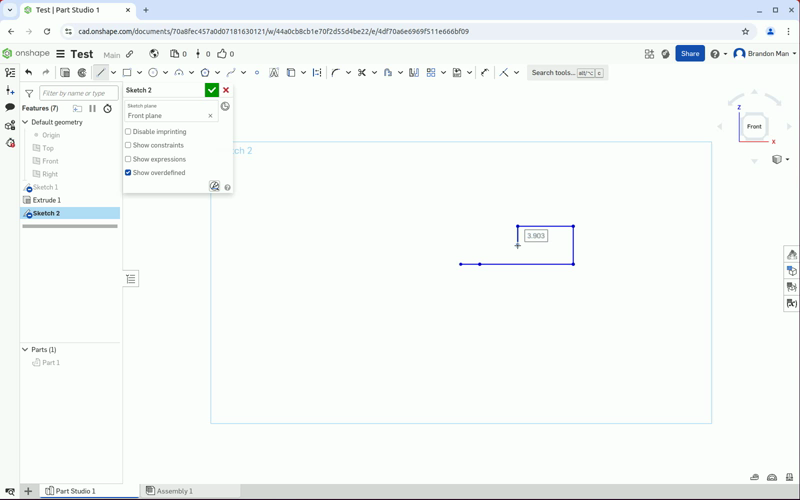
mouse_move(547, 245)
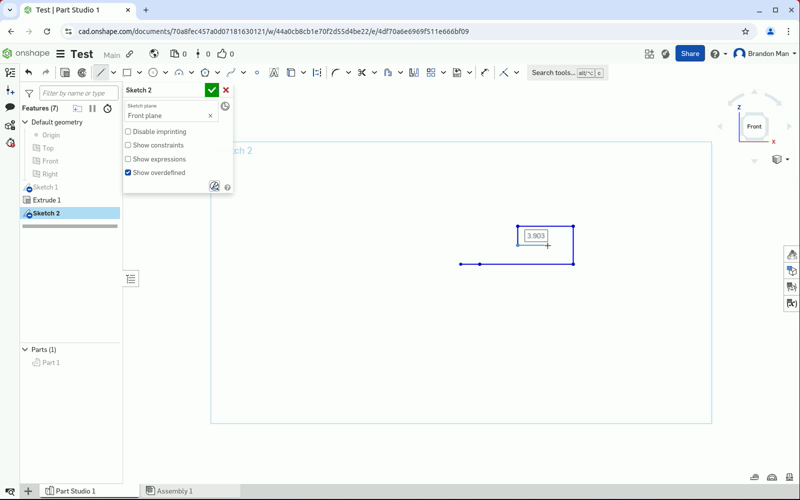
mouse_move(460, 245)
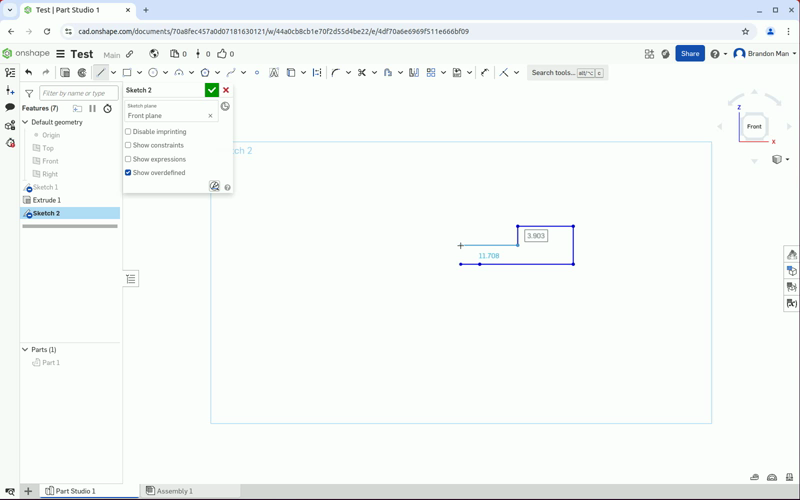
click(460, 245)
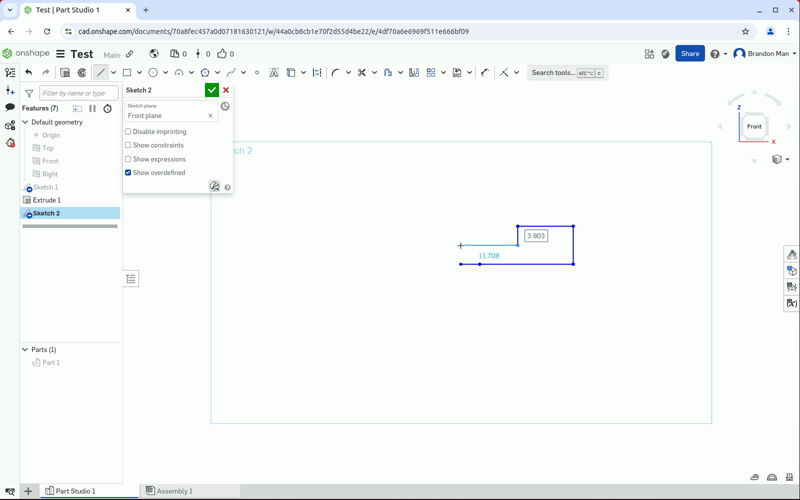
key_up(shift)
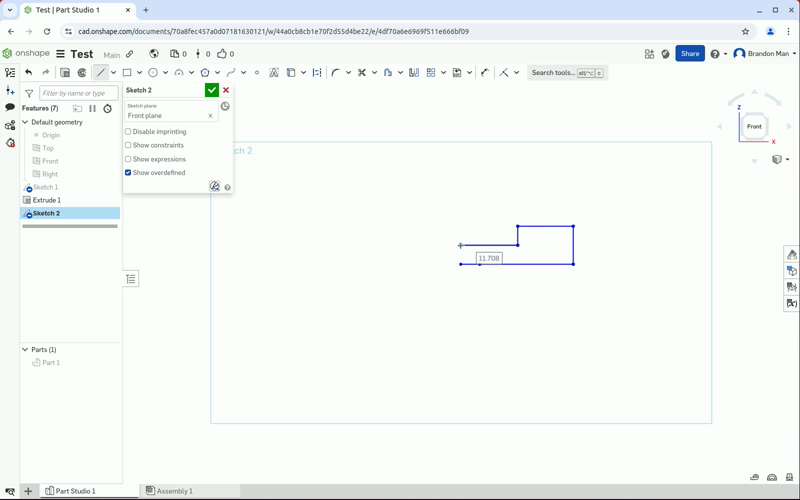
mouse_move(490, 245)
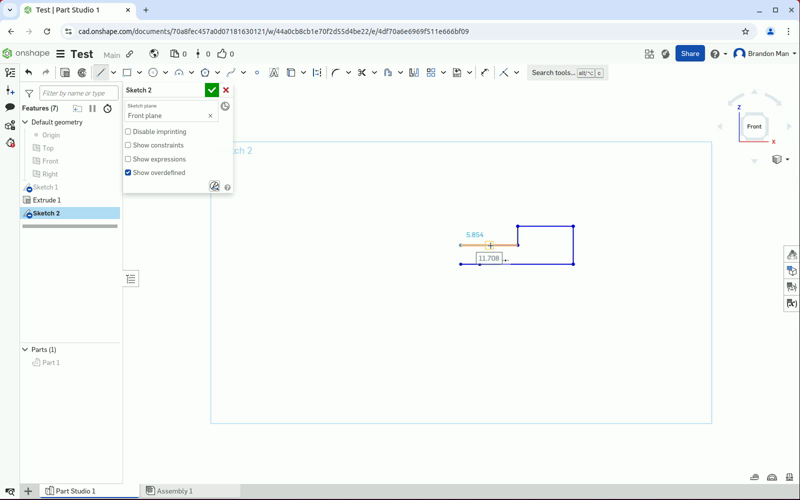
key_down(shift)
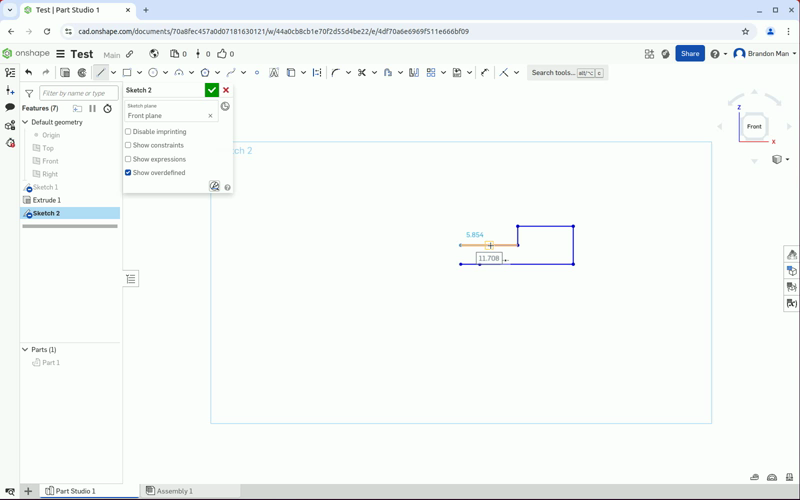
mouse_move(460, 264)
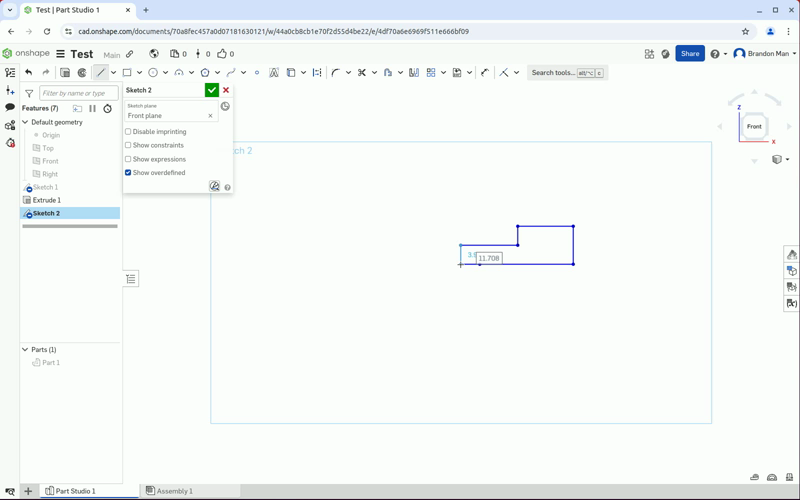
key_up(shift)
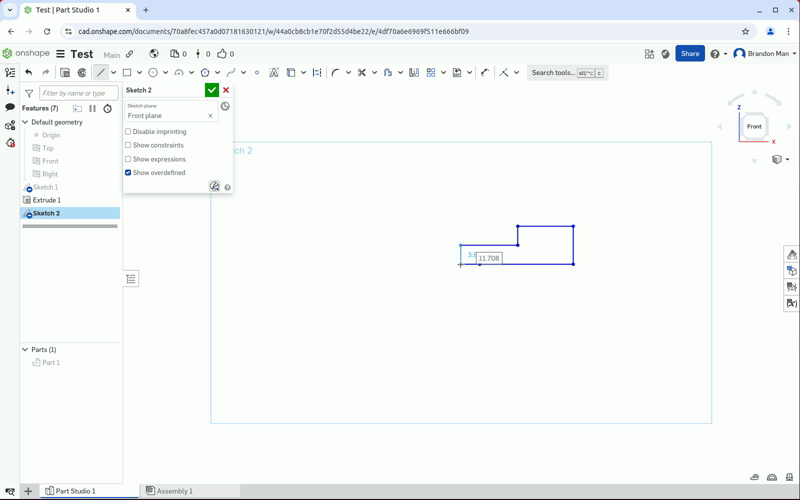
click(460, 264)
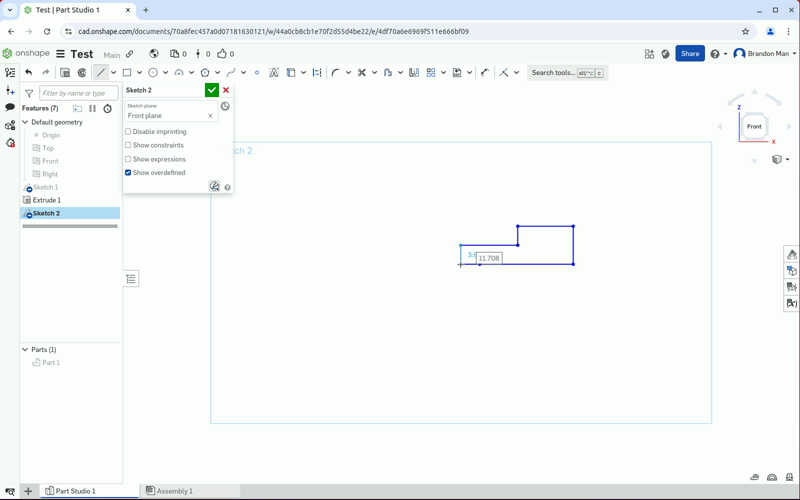
key(esc)
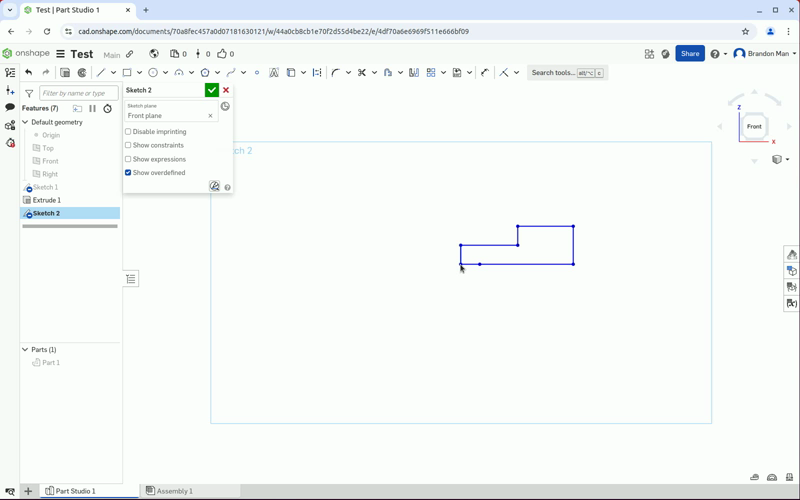
mouse_move(543, 248)
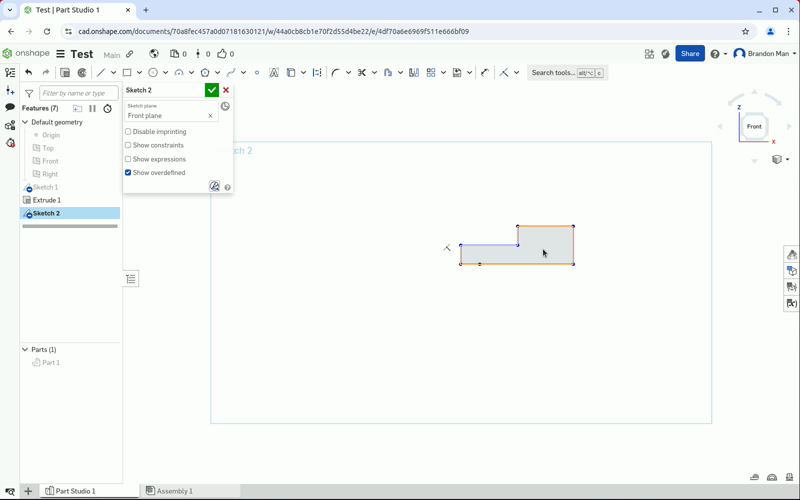
click(543, 248)
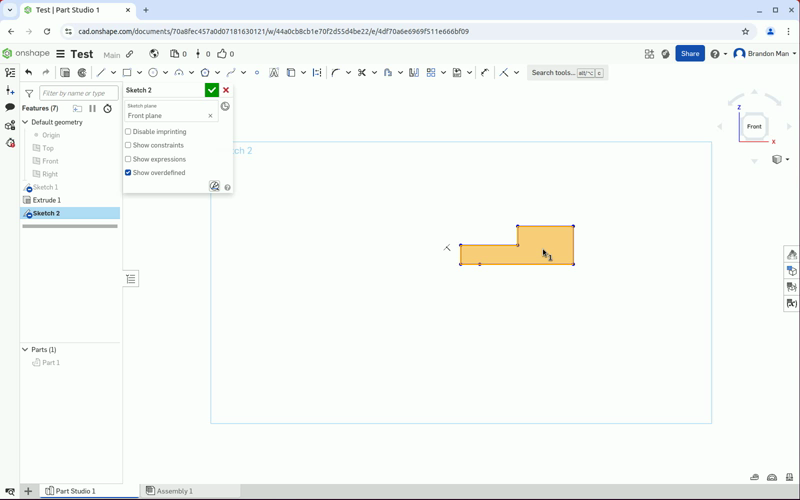
mouse_move(73, 352)
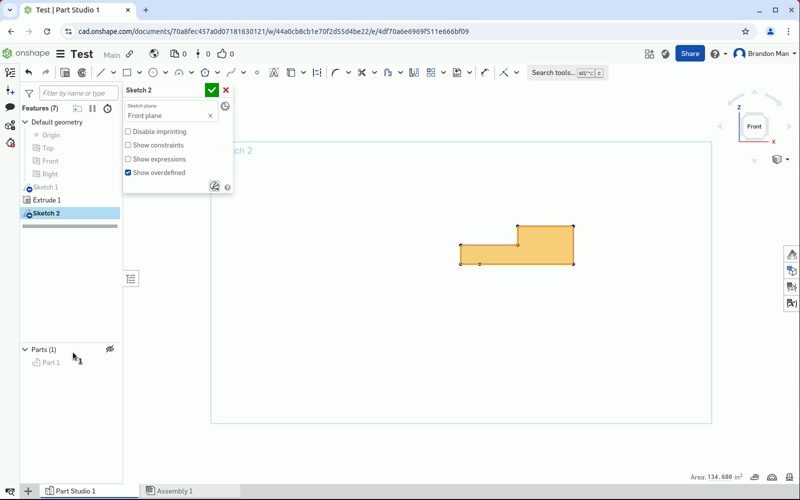
key(shift+y)
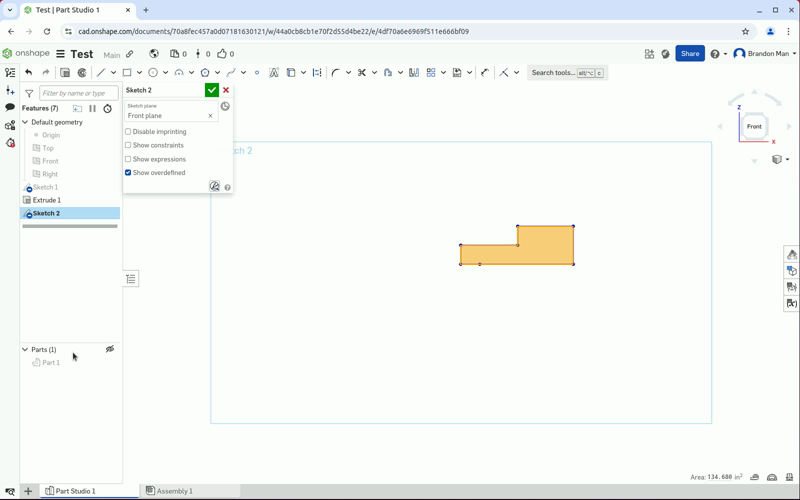
key(shift+e)
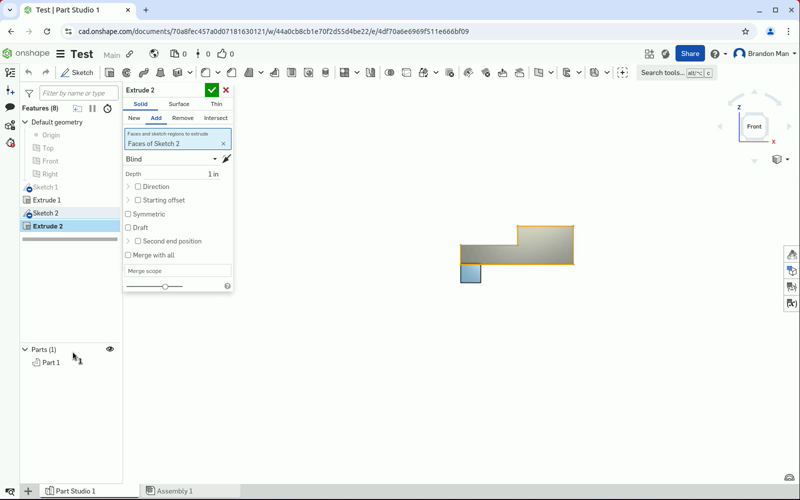
mouse_move(143, 106)
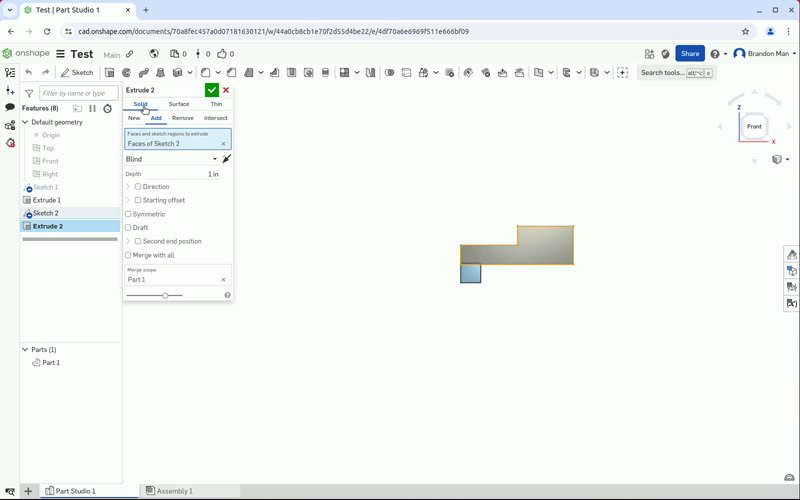
click(143, 106)
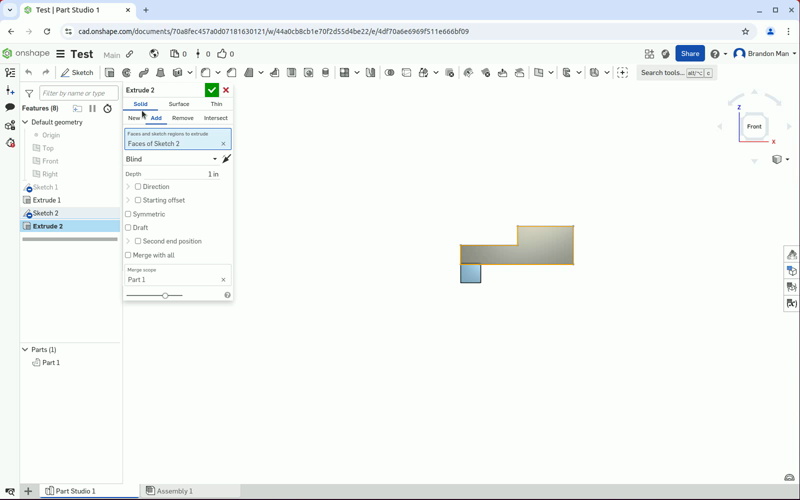
mouse_move(137, 120)
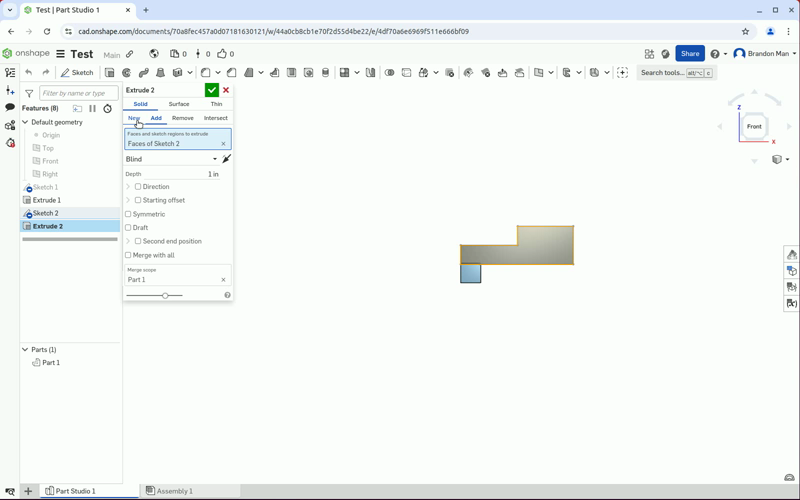
click(137, 120)
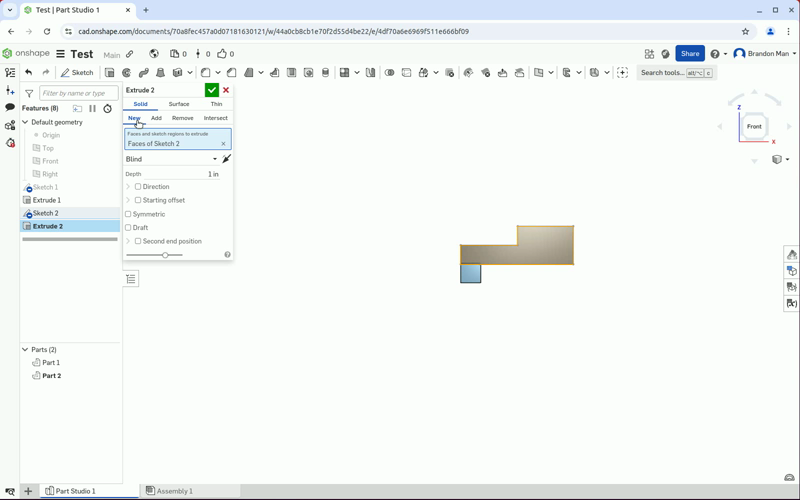
key(tab, 4)
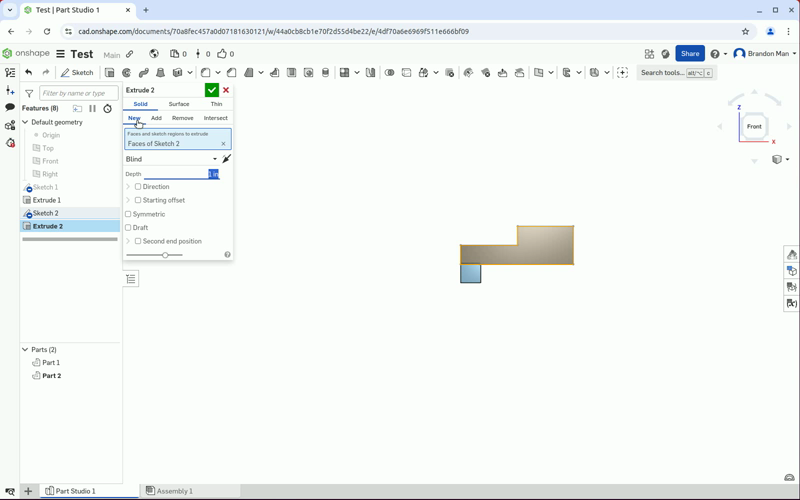
text(15.405)
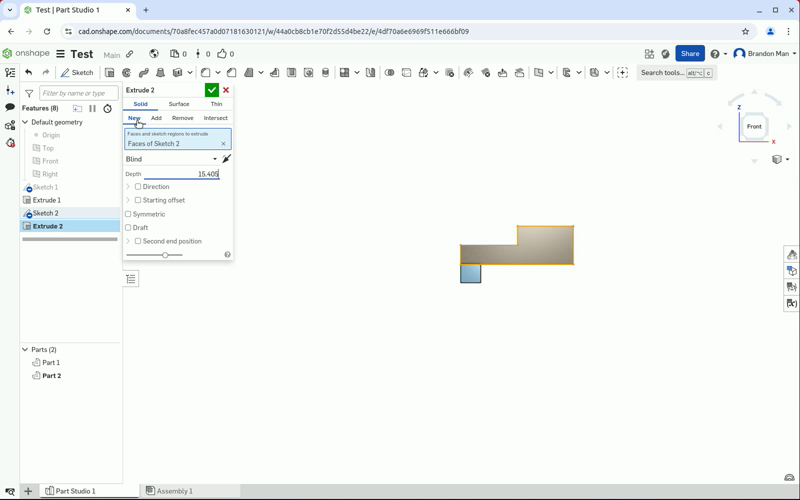
key(enter)
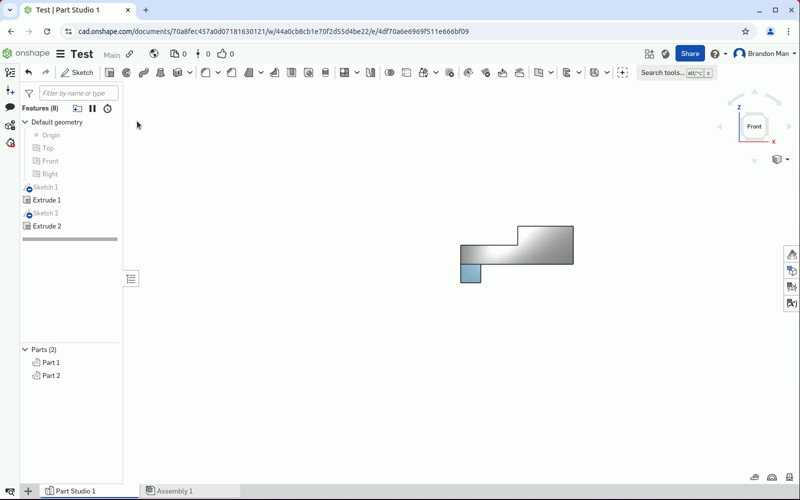
key(shift+h)
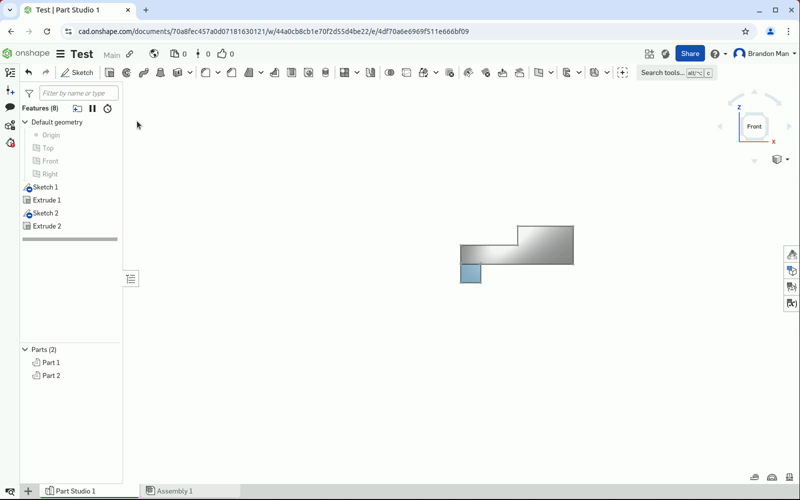
key(shift+h)
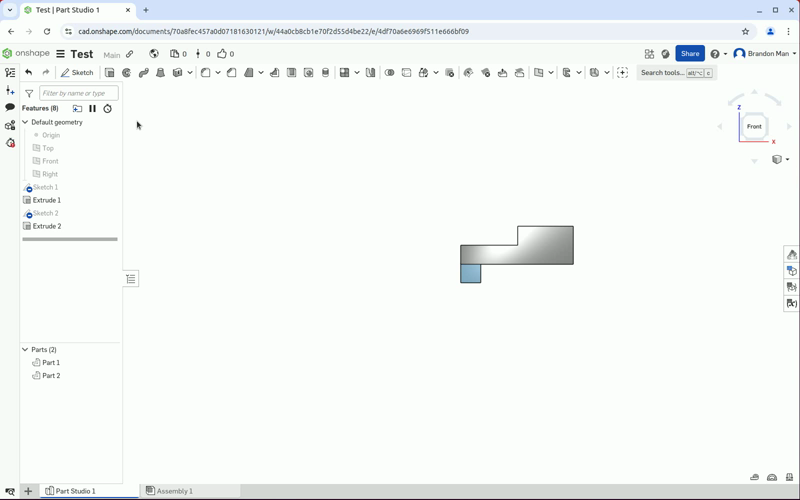
mouse_move(73, 189)
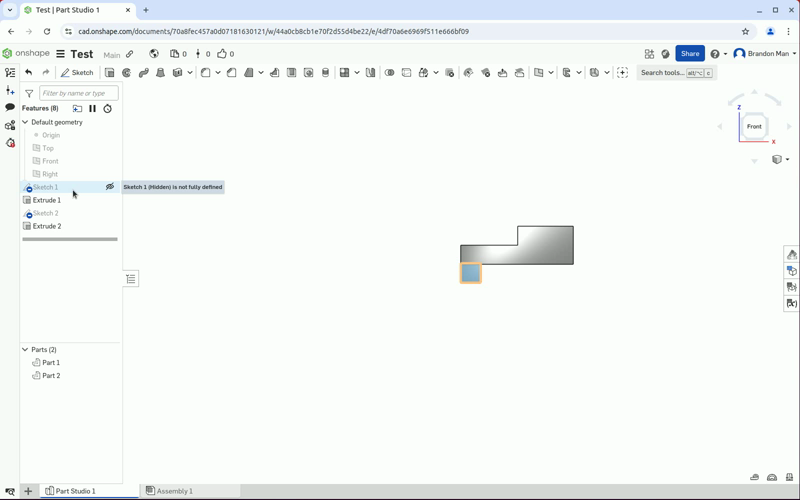
click(73, 189)
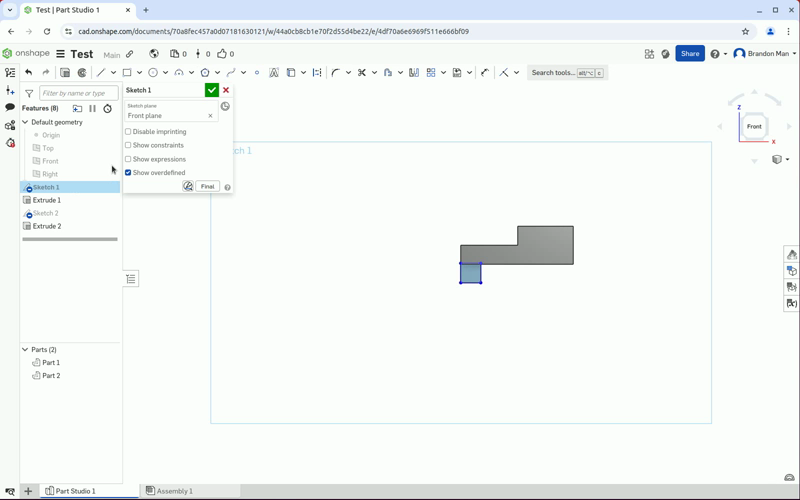
mouse_move(229, 92)
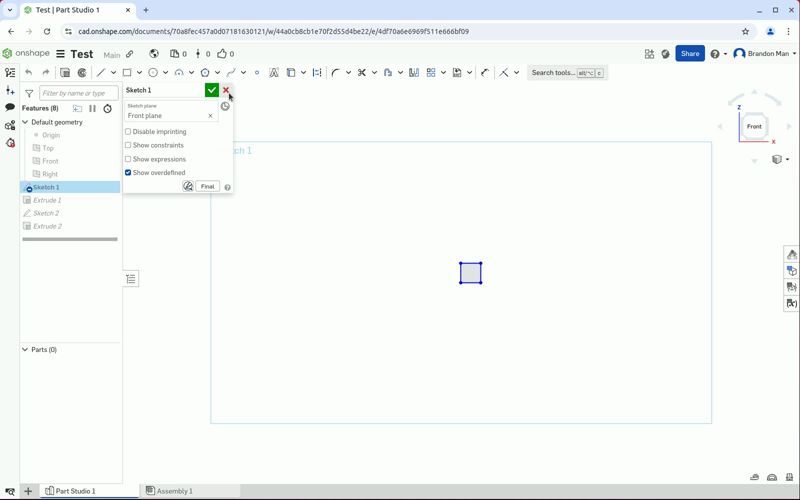
click(229, 92)
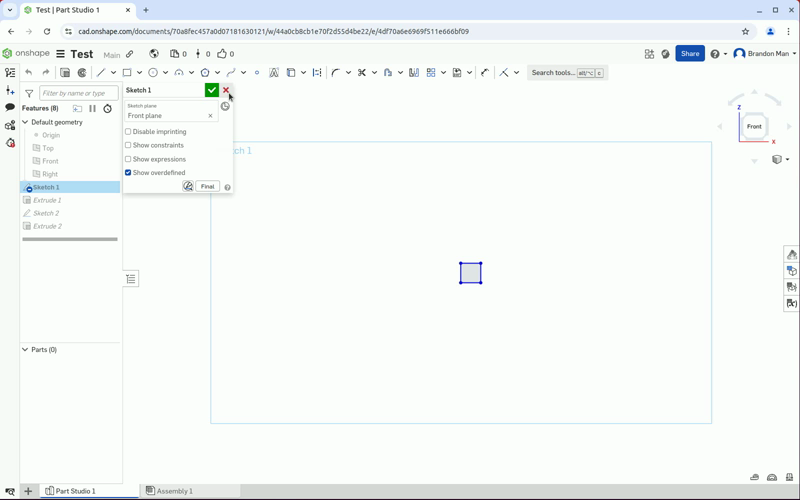
key(shift+s)
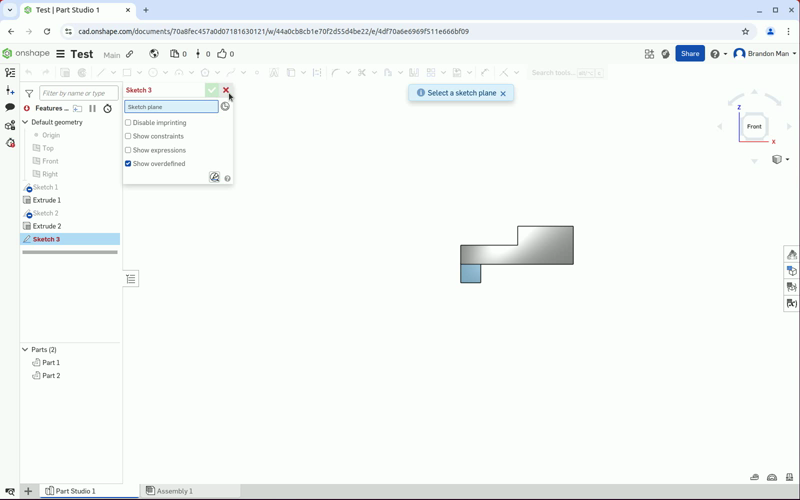
mouse_move(73, 163)
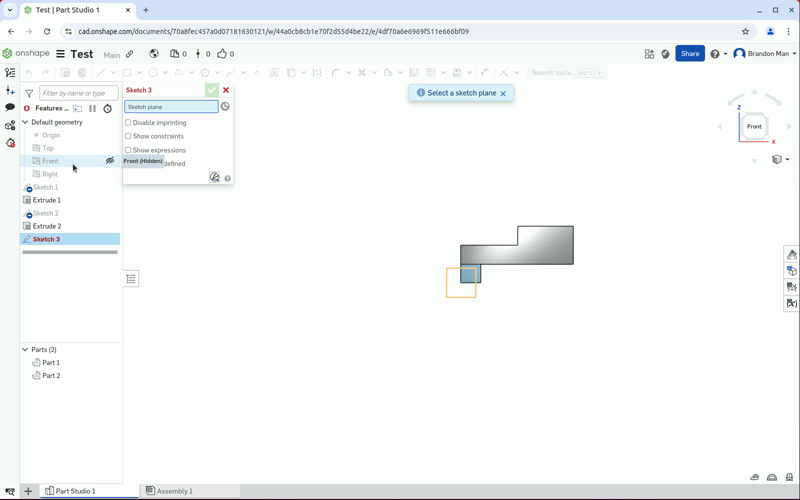
click(73, 163)
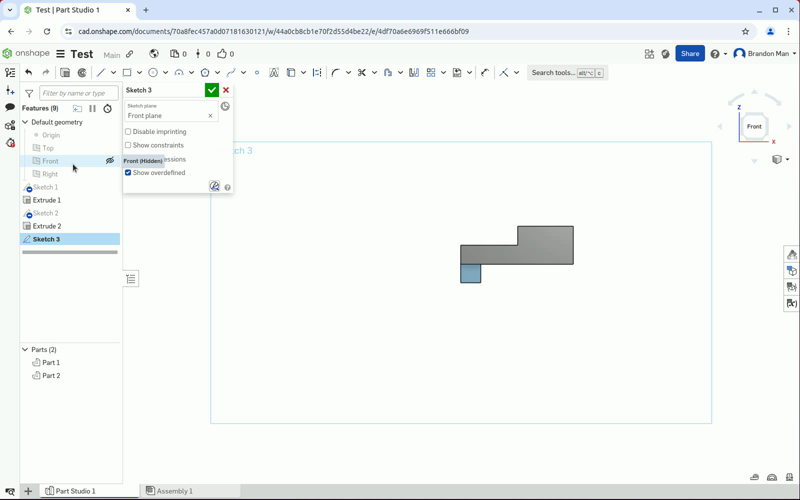
mouse_move(73, 352)
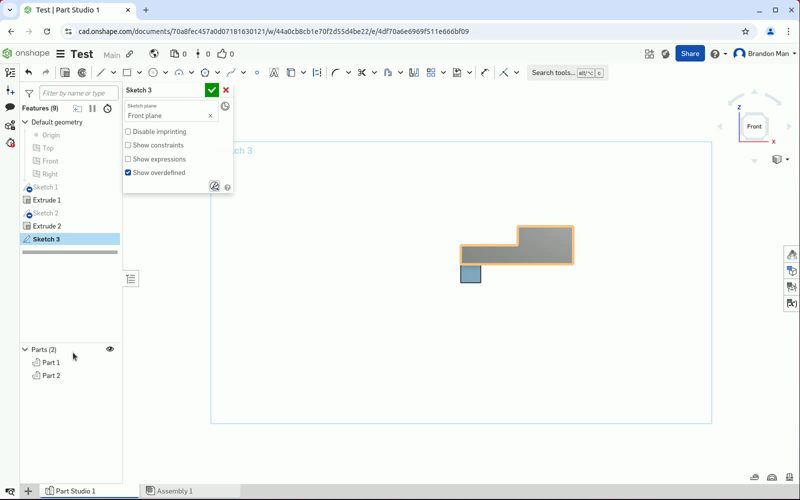
key(y)
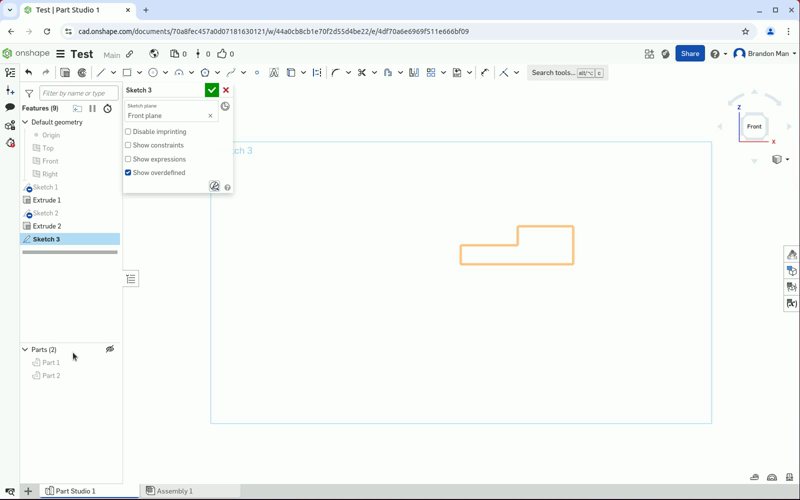
key(l)
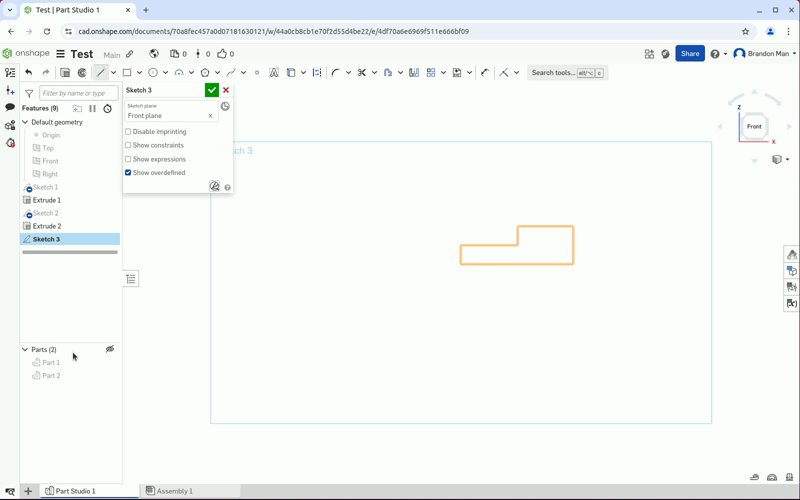
key_down(shift)
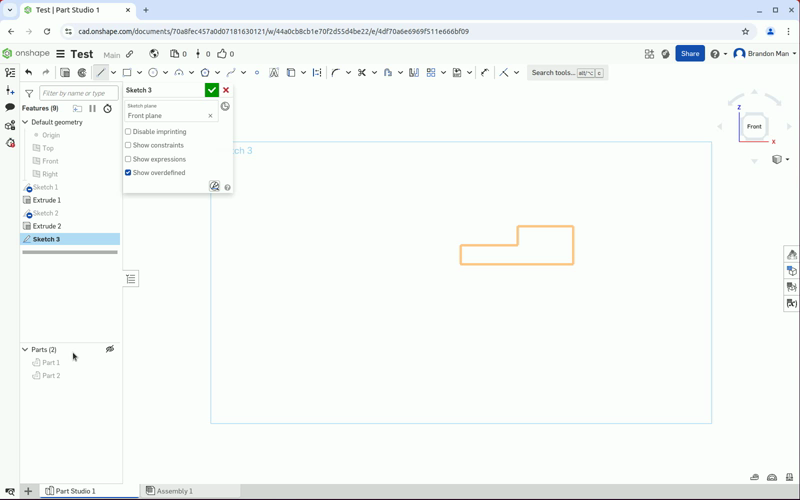
mouse_move(516, 226)
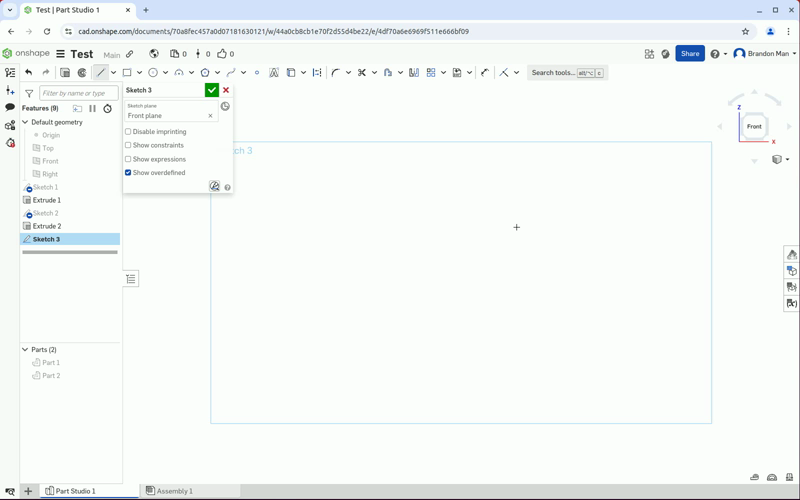
click(516, 226)
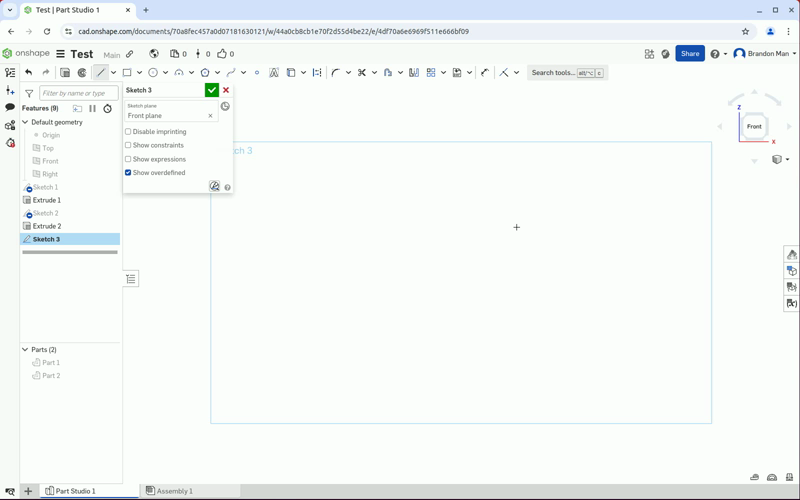
key_up(shift)
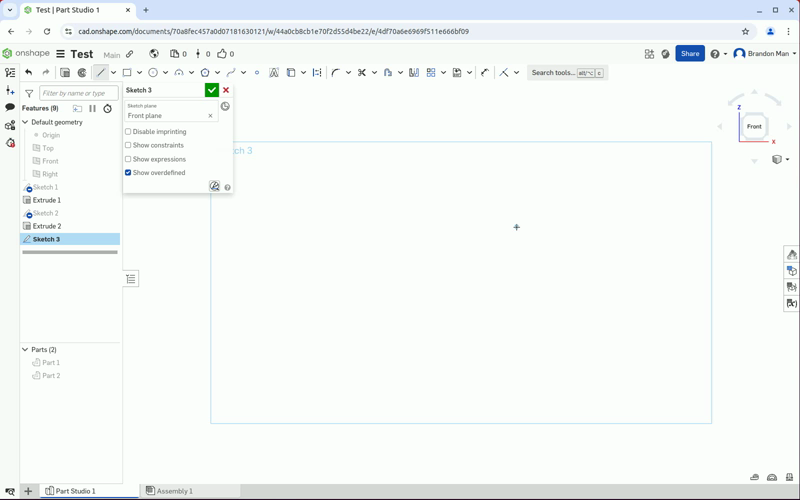
key_down(shift)
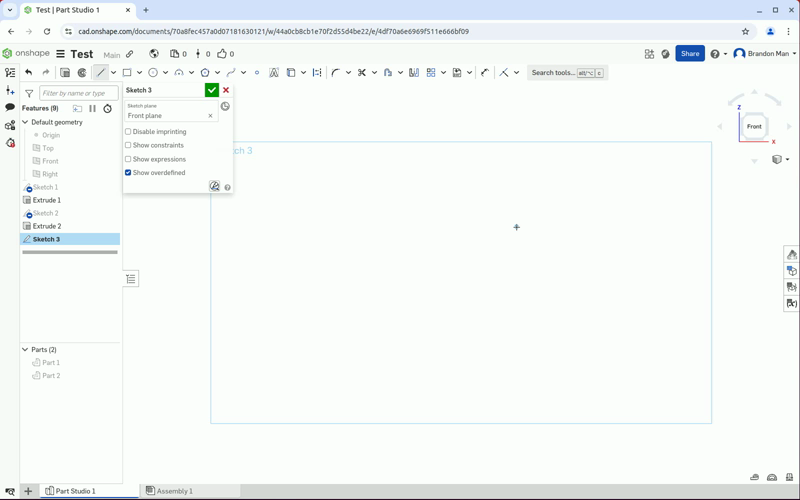
mouse_move(546, 226)
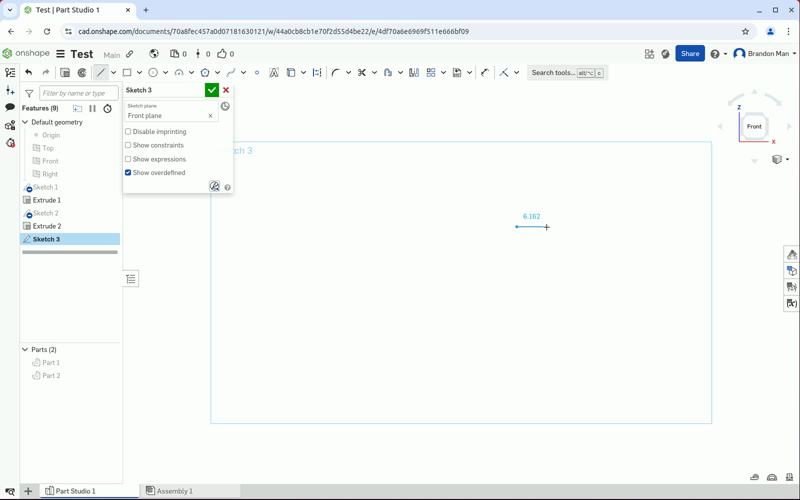
mouse_move(573, 226)
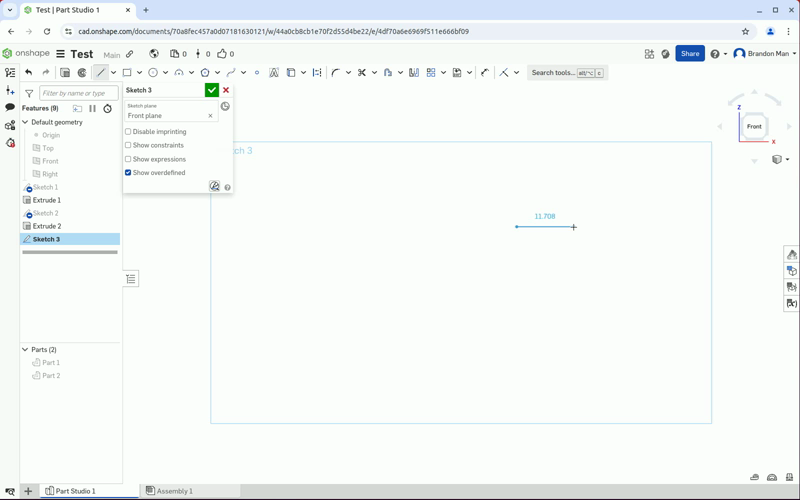
click(573, 226)
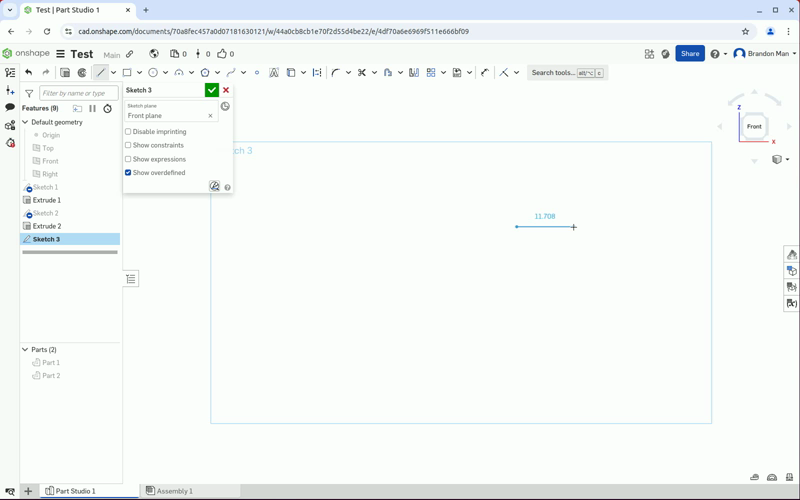
key_up(shift)
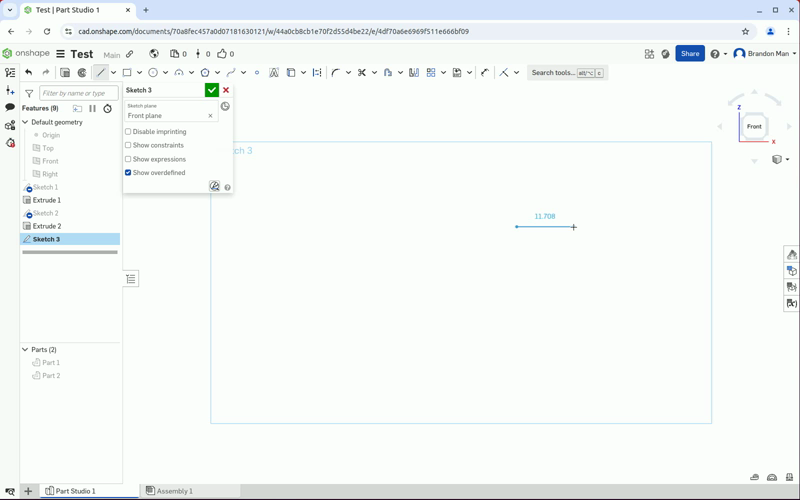
key_down(shift)
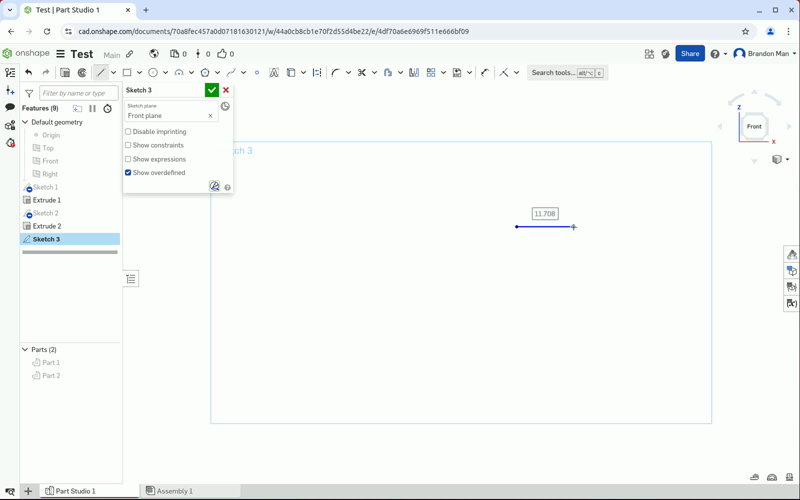
mouse_move(589, 226)
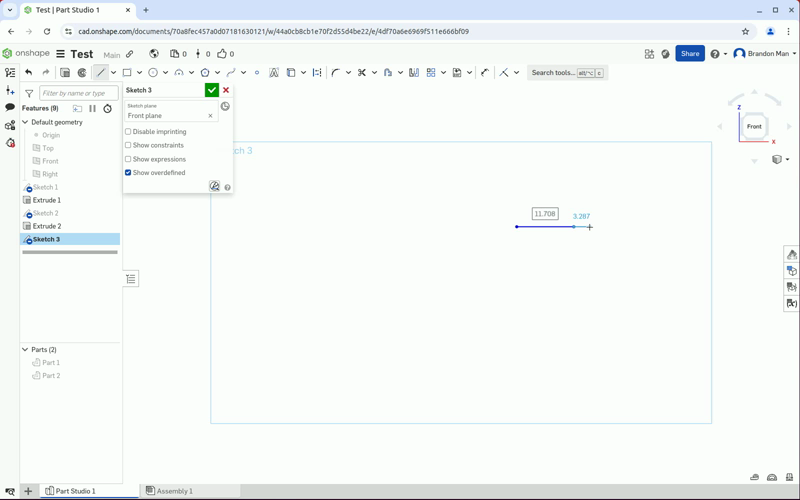
mouse_move(573, 207)
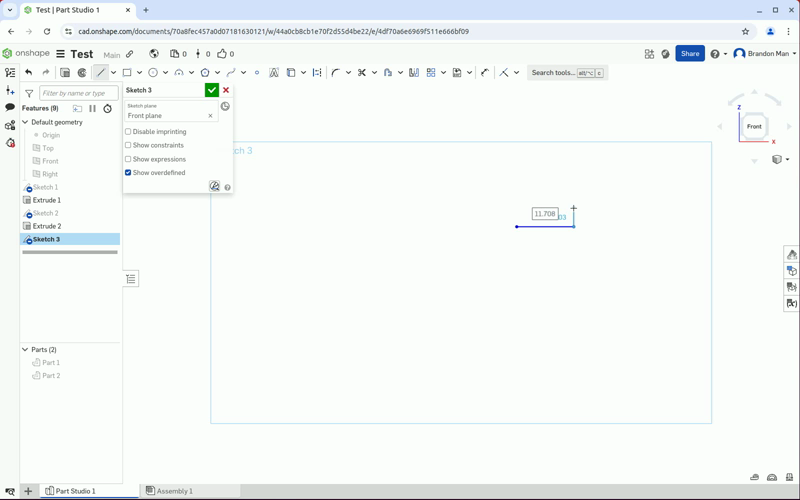
click(573, 207)
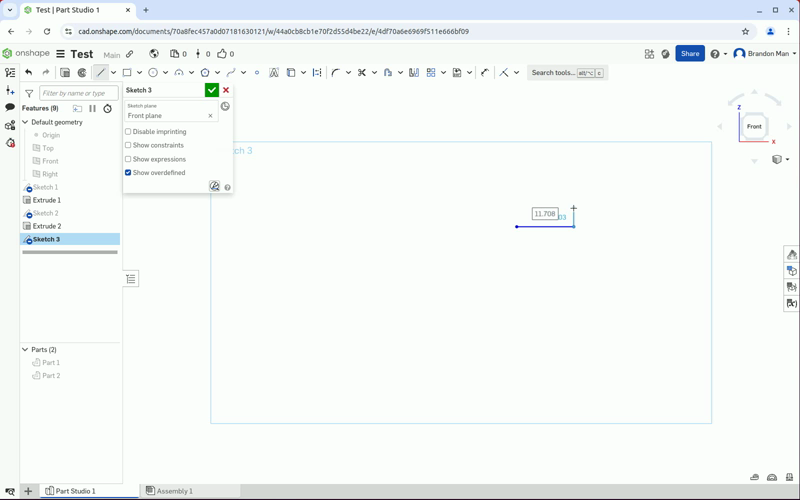
key_up(shift)
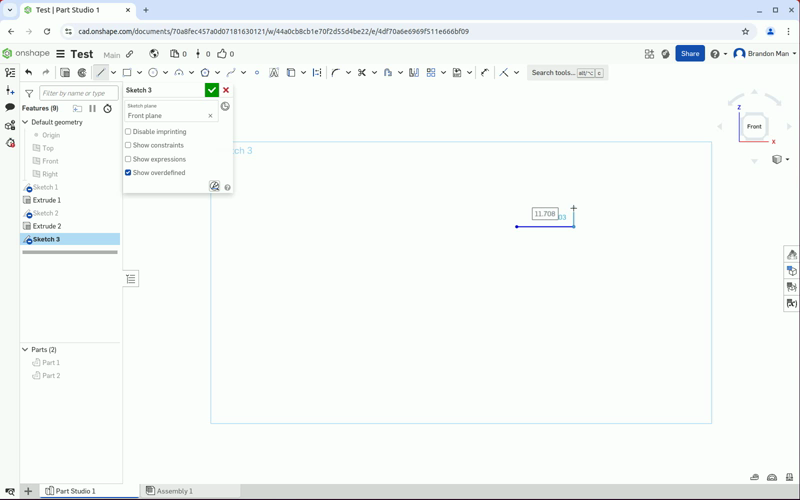
key_down(shift)
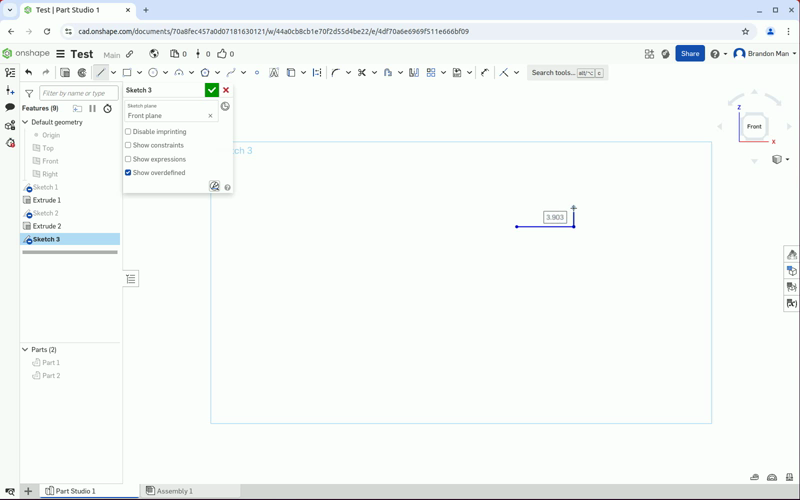
mouse_move(589, 207)
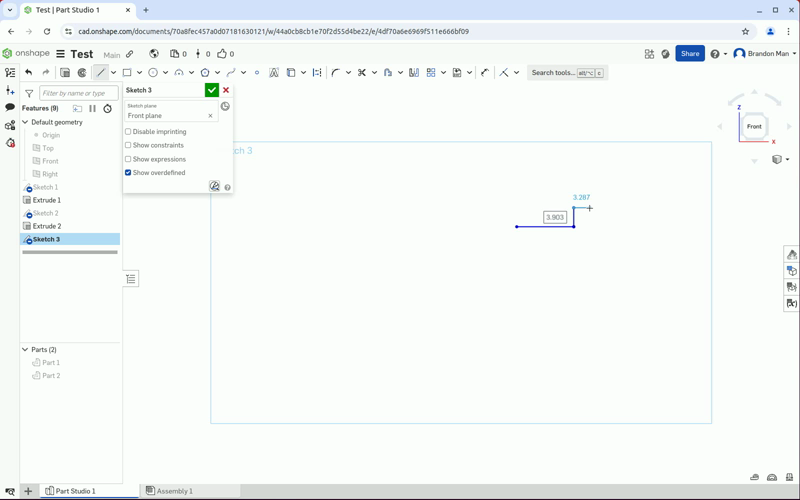
mouse_move(516, 207)
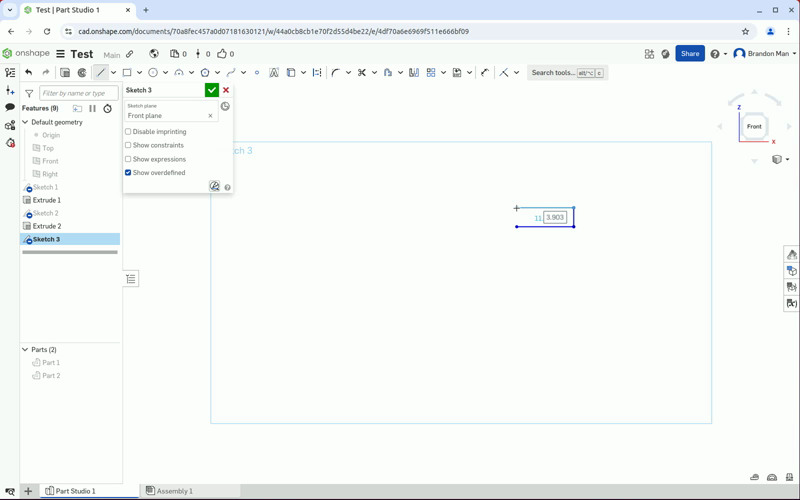
click(516, 207)
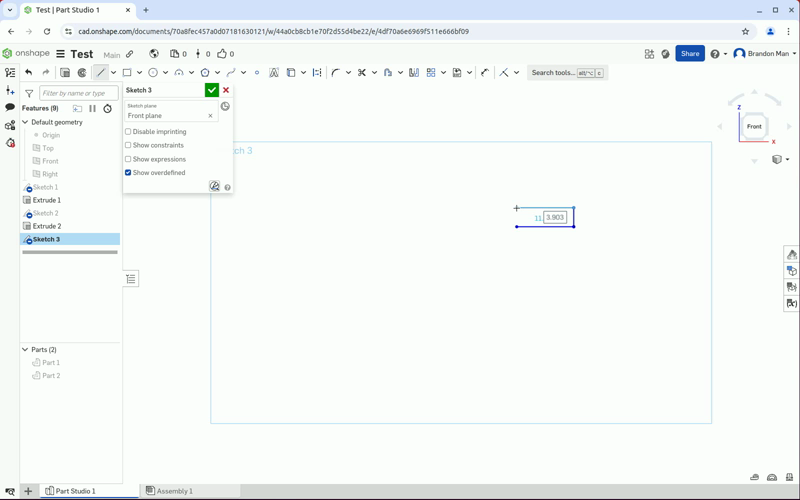
key_up(shift)
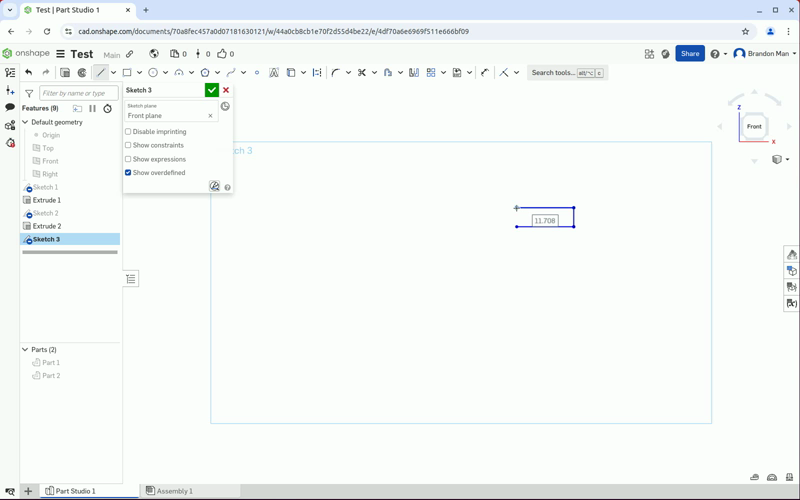
mouse_move(546, 207)
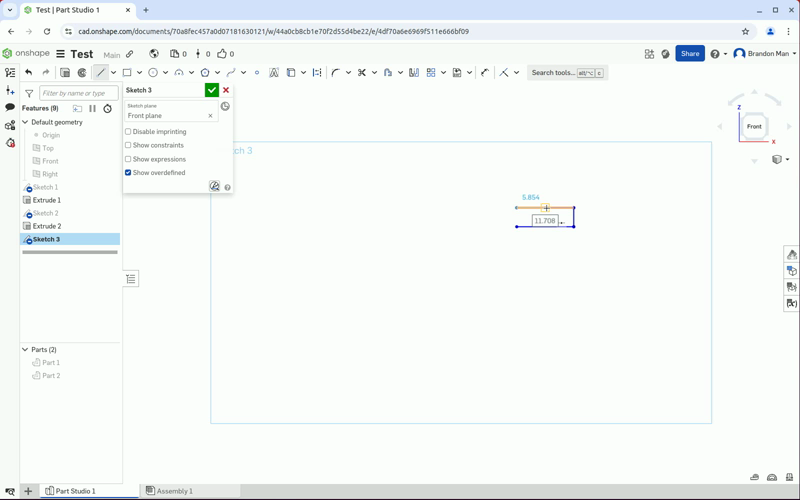
key_down(shift)
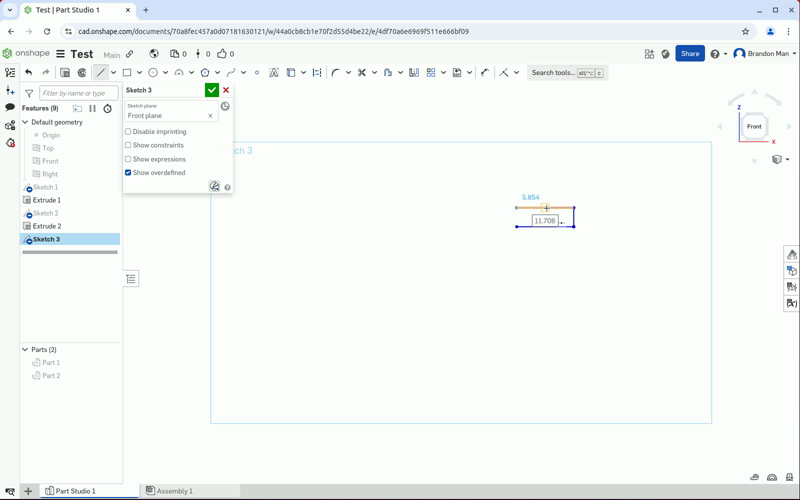
mouse_move(516, 226)
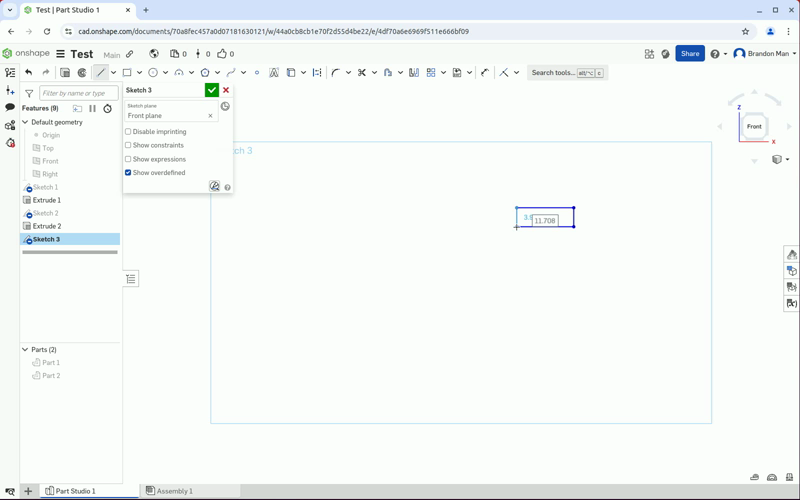
key_up(shift)
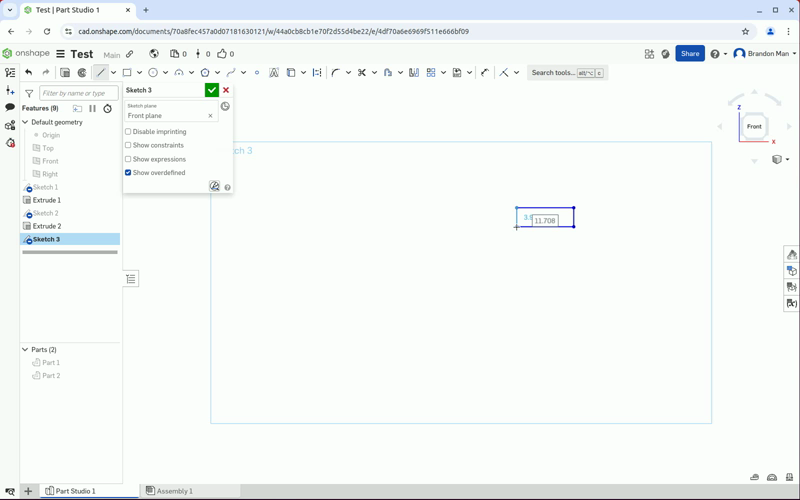
click(516, 226)
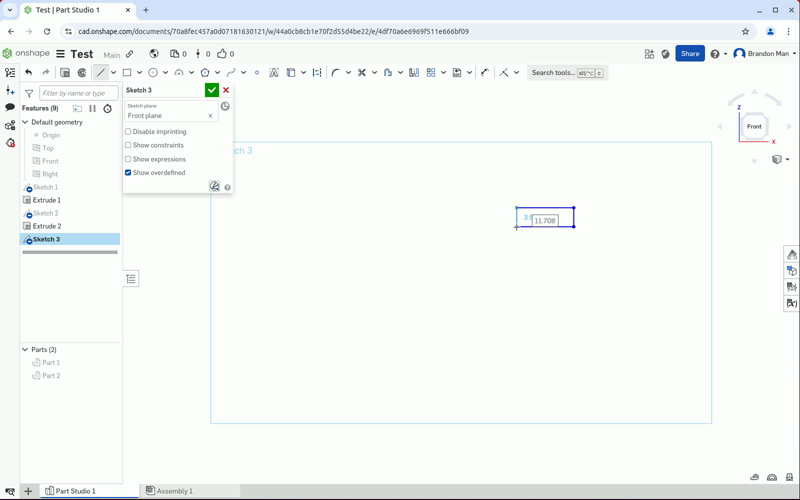
key(esc)
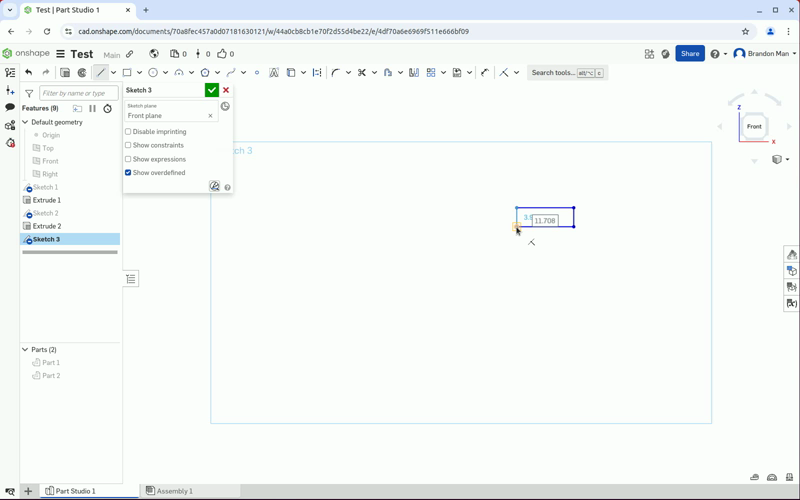
mouse_move(528, 210)
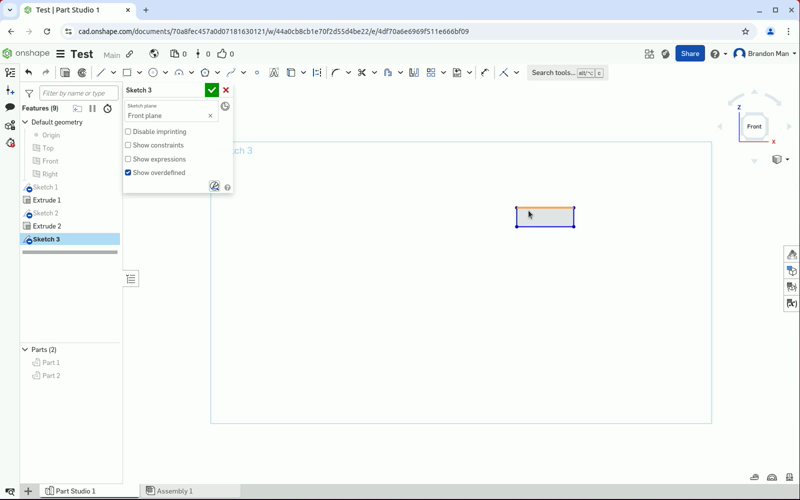
scroll(6)
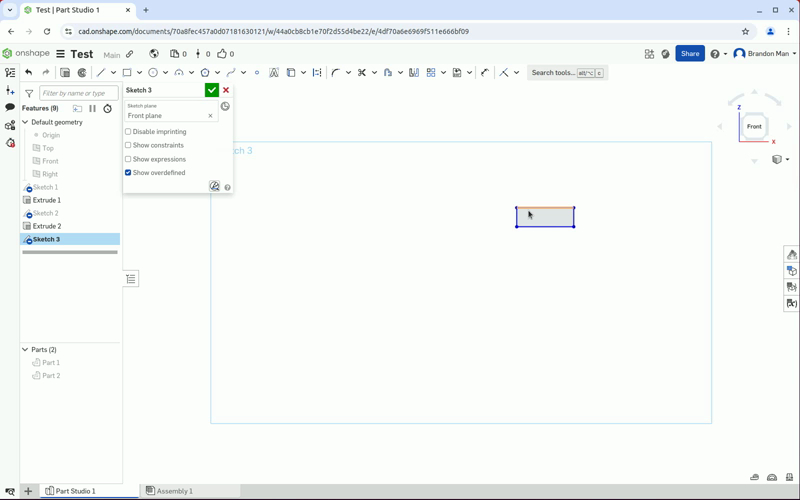
scroll(6)
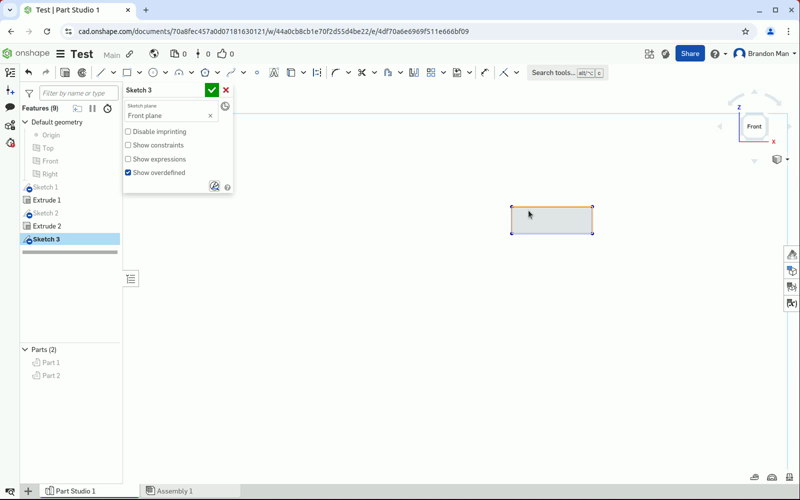
scroll(6)
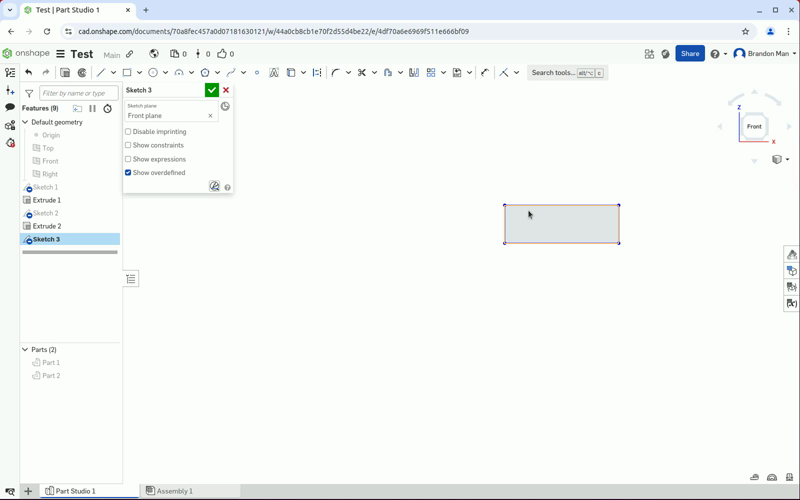
scroll(6)
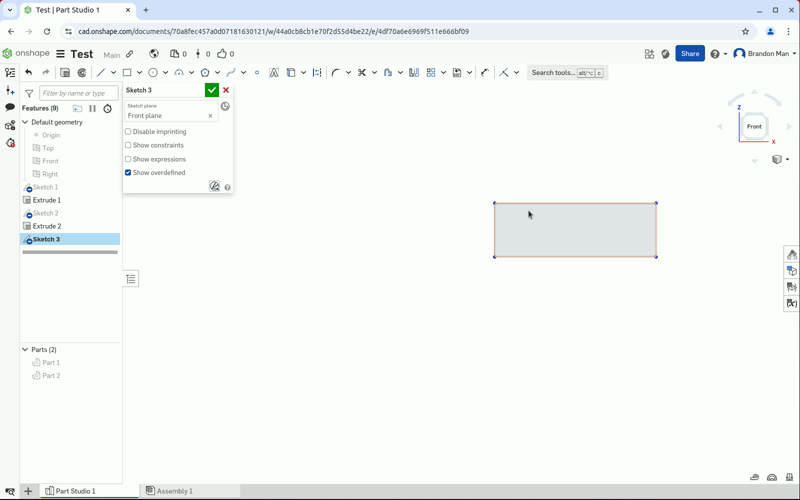
scroll(6)
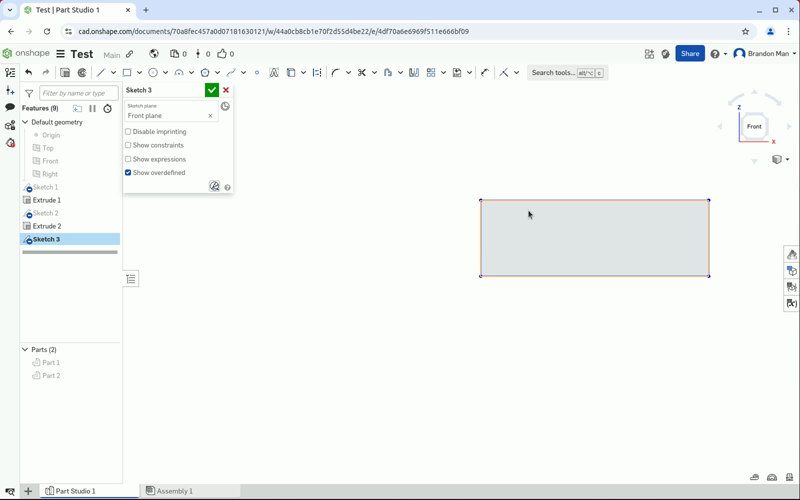
scroll(6)
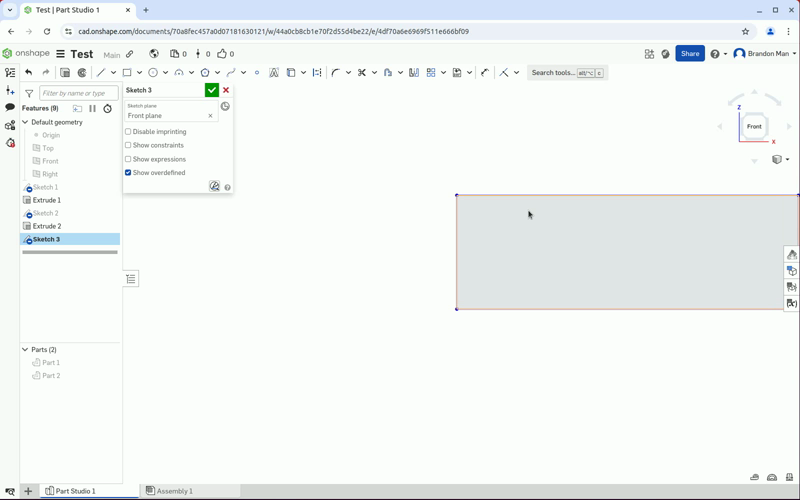
scroll(6)
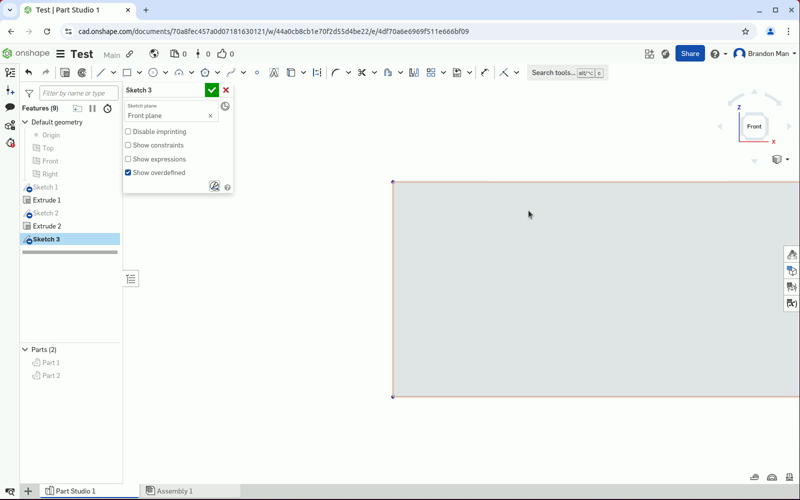
click(528, 210)
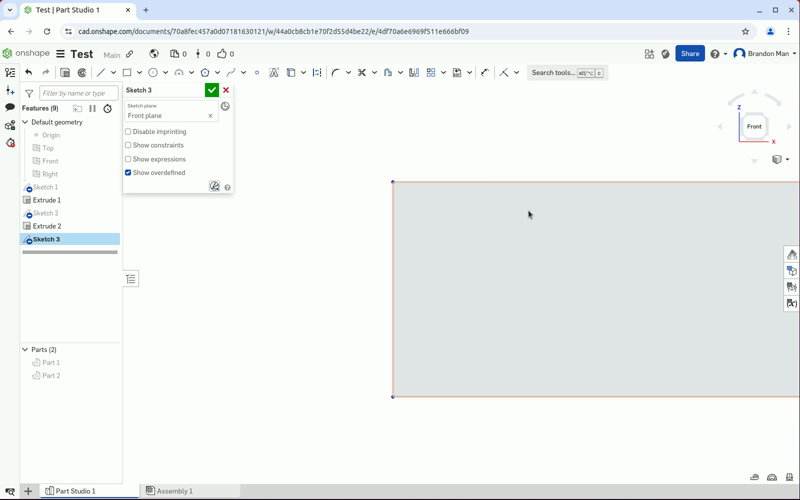
scroll(-6)
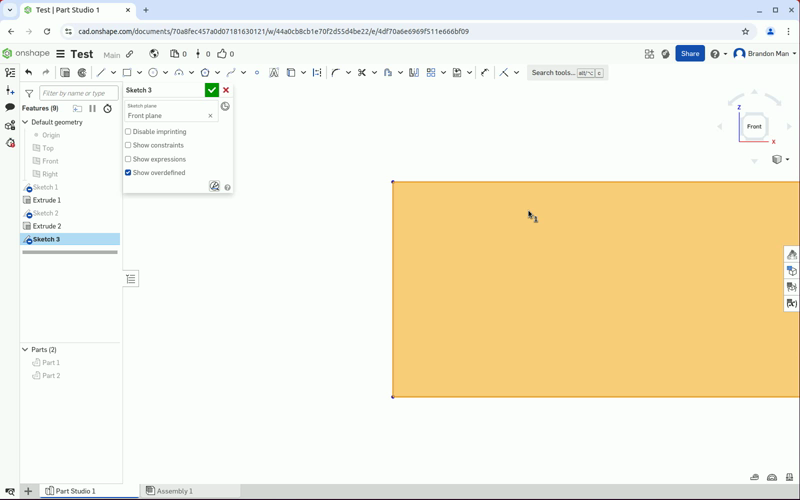
scroll(-6)
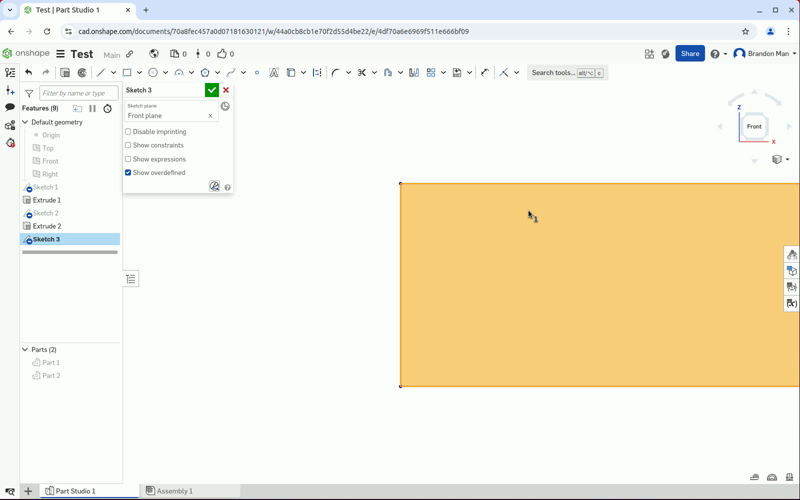
scroll(-6)
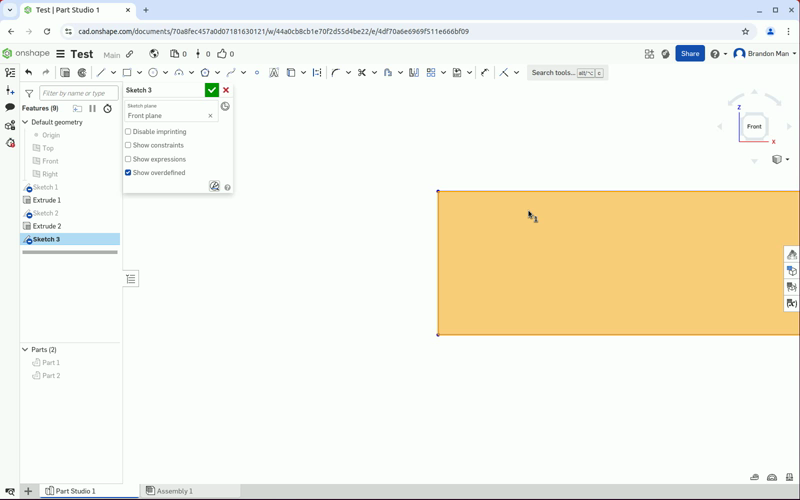
scroll(-6)
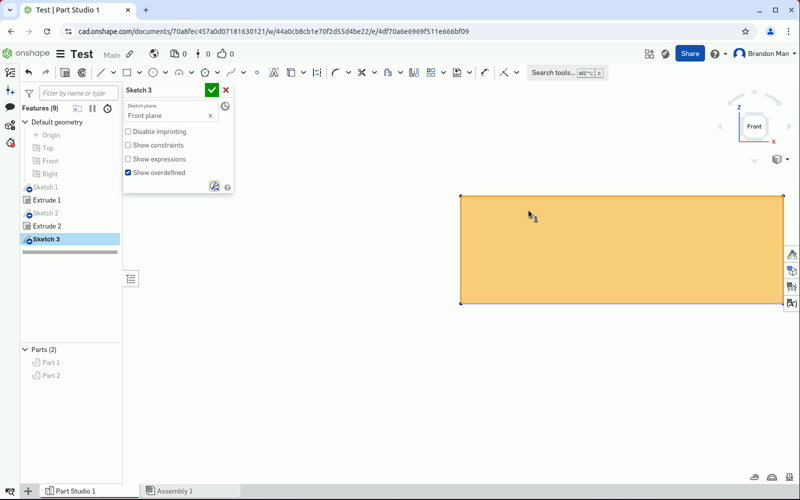
scroll(-6)
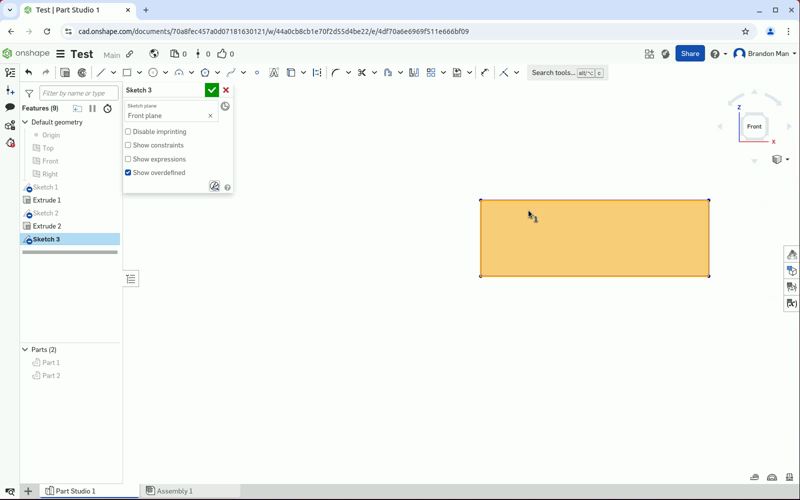
scroll(-6)
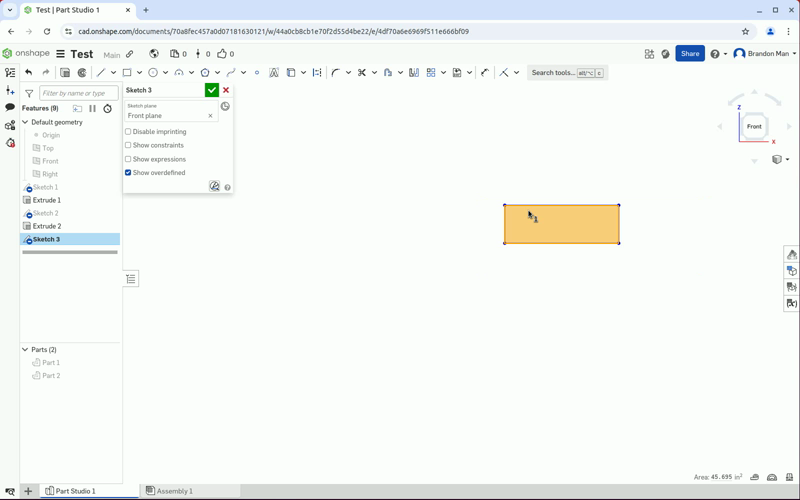
scroll(-6)
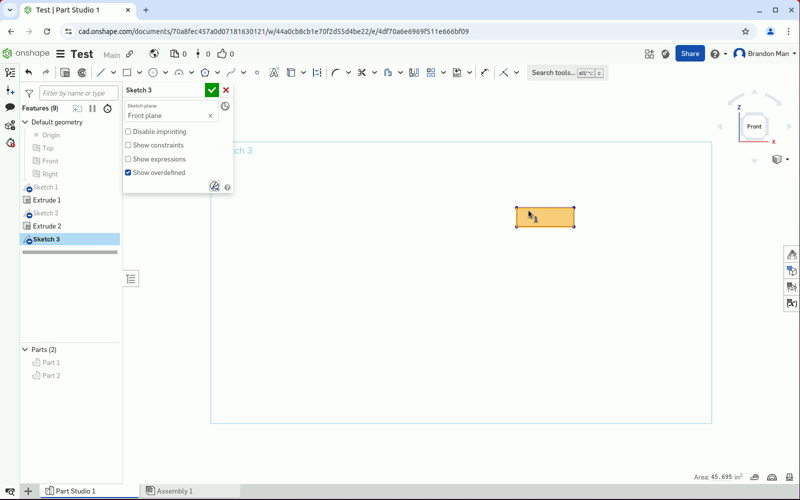
mouse_move(73, 352)
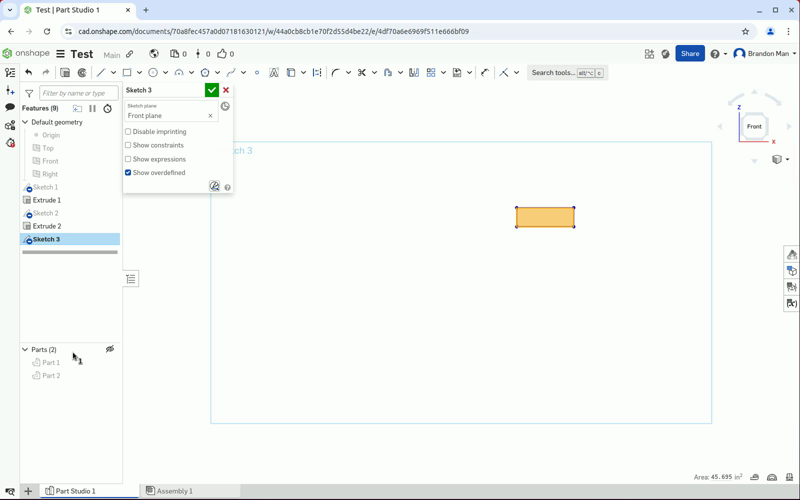
key(shift+y)
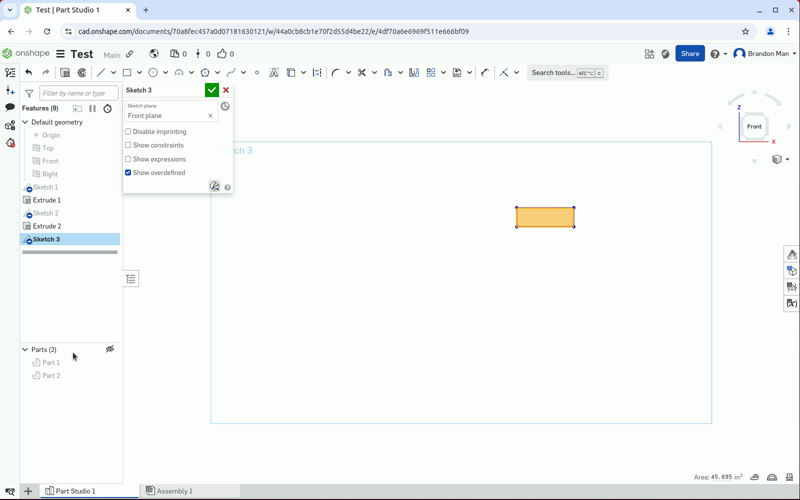
key(shift+e)
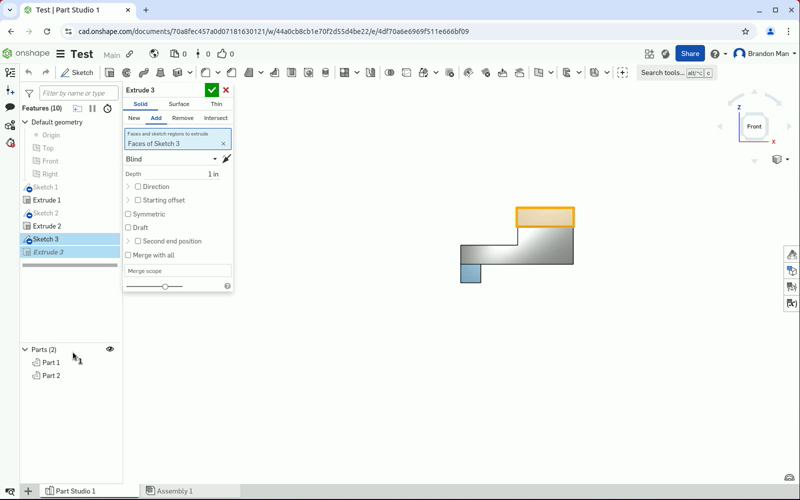
mouse_move(143, 106)
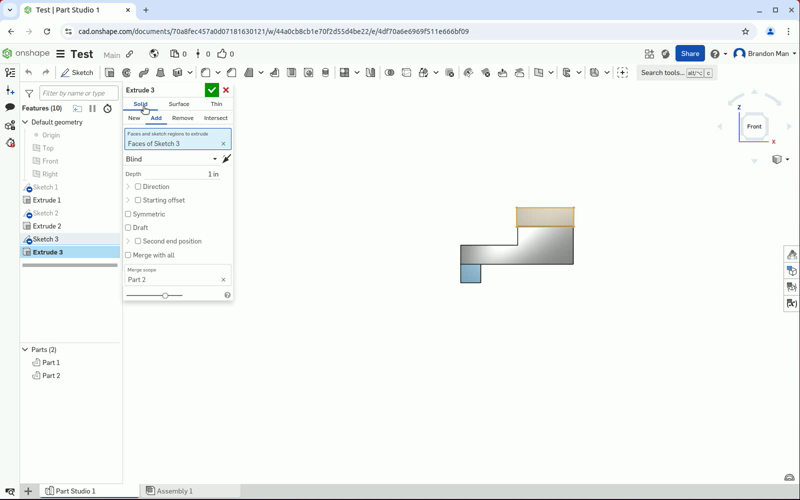
click(143, 106)
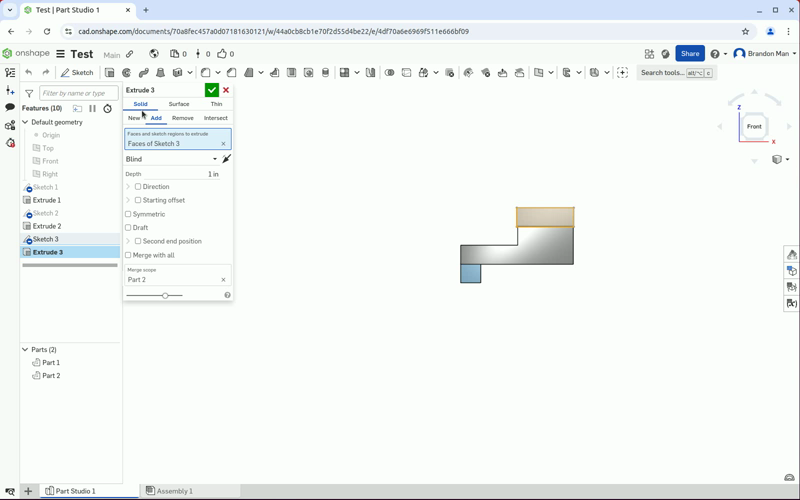
mouse_move(137, 120)
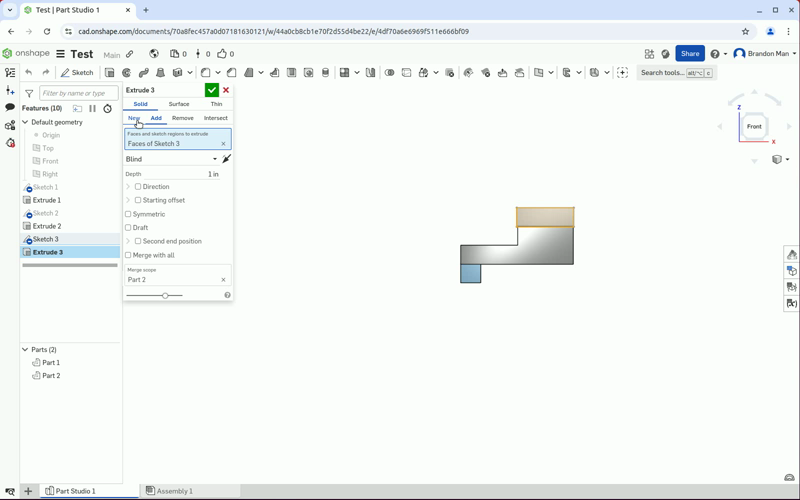
click(137, 120)
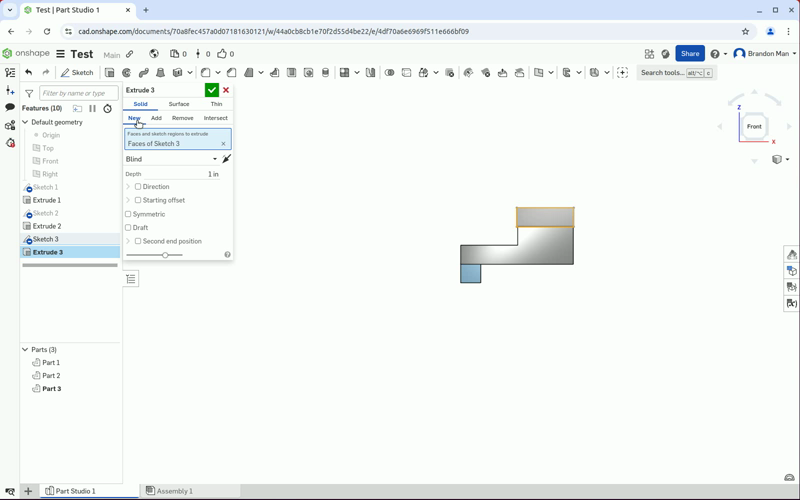
key(tab, 4)
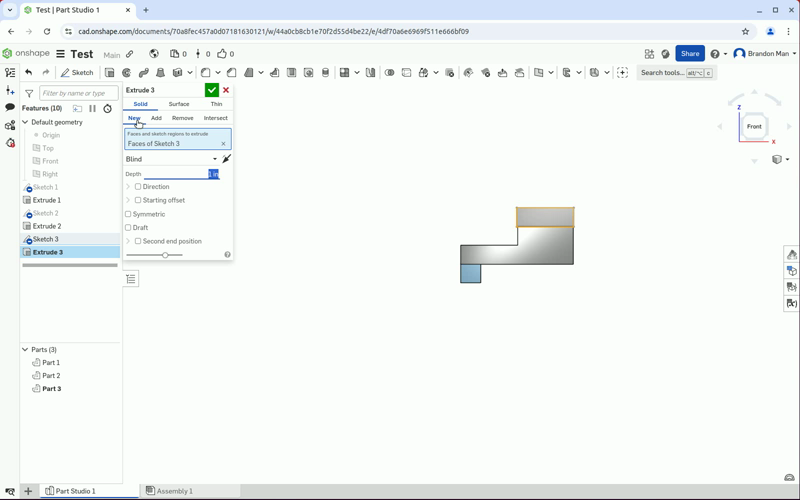
text(3.851)
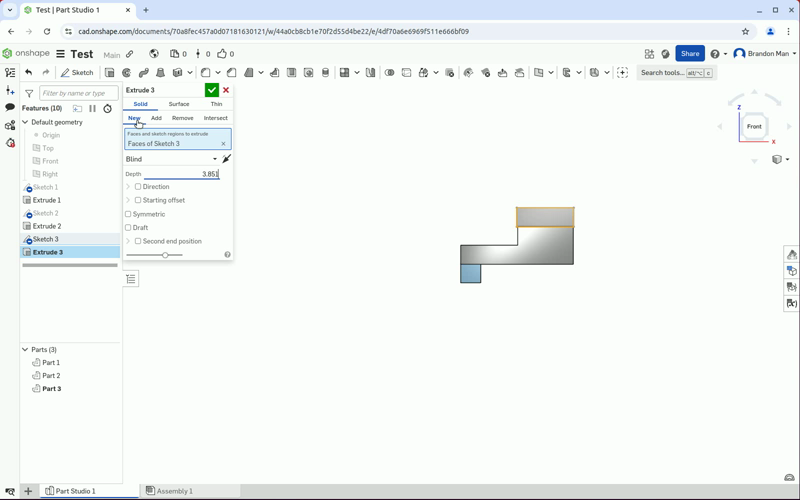
key(enter)
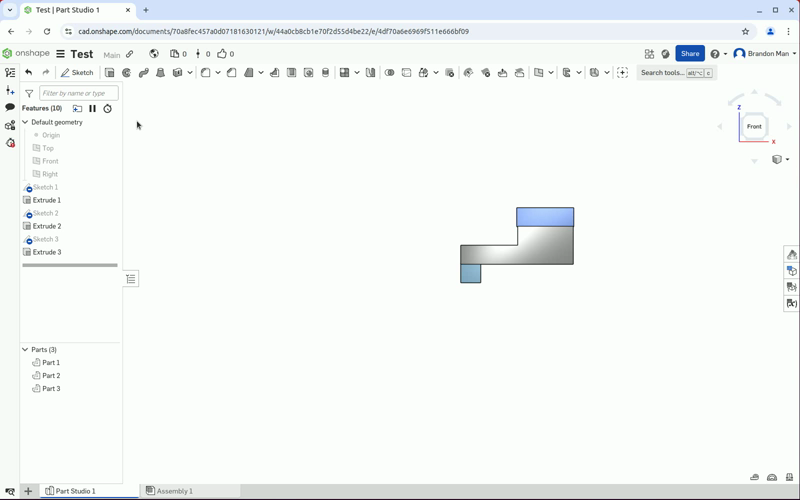
key(shift+h)
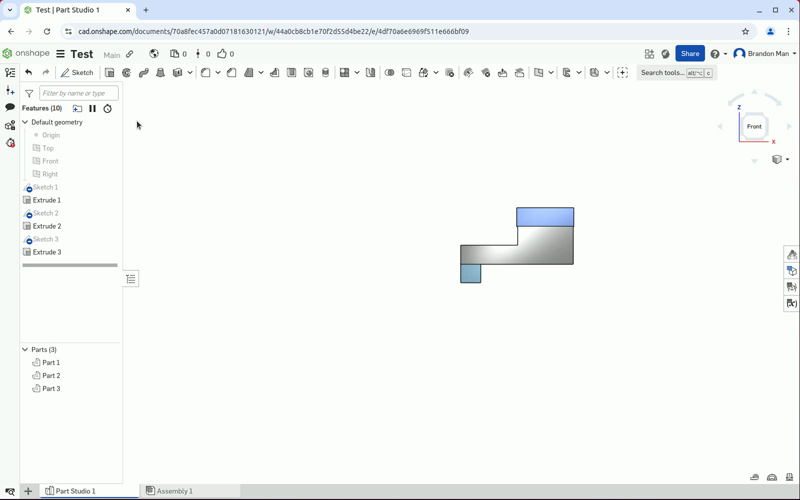
key(shift+h)
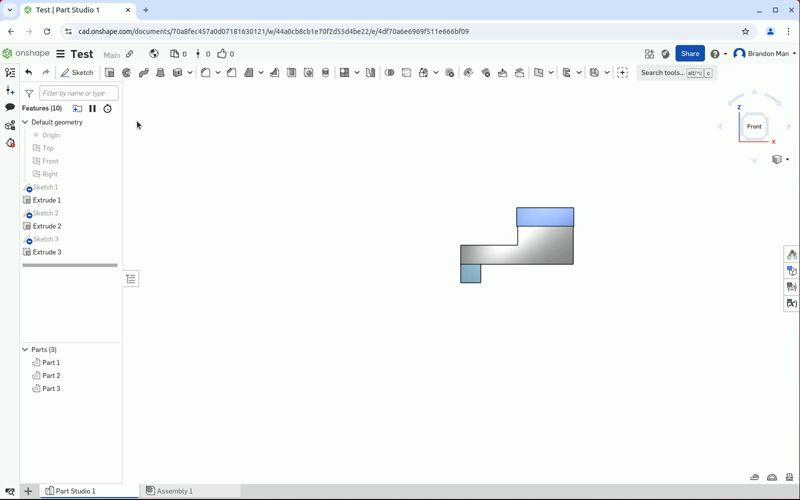
mouse_move(73, 189)
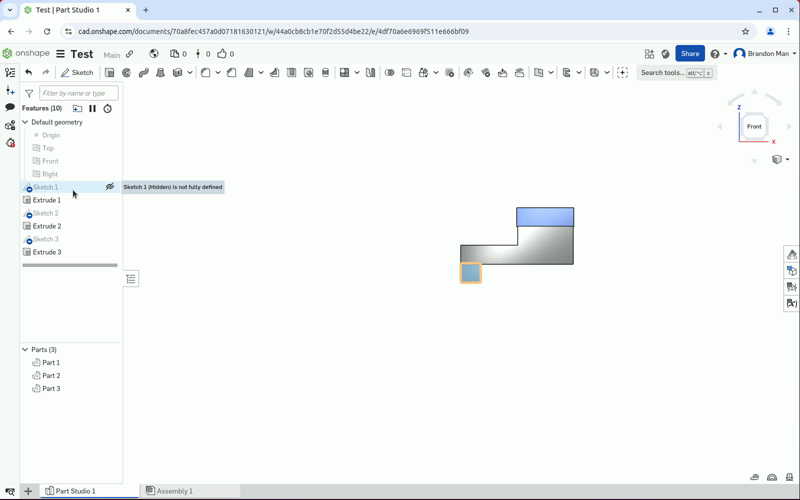
click(73, 189)
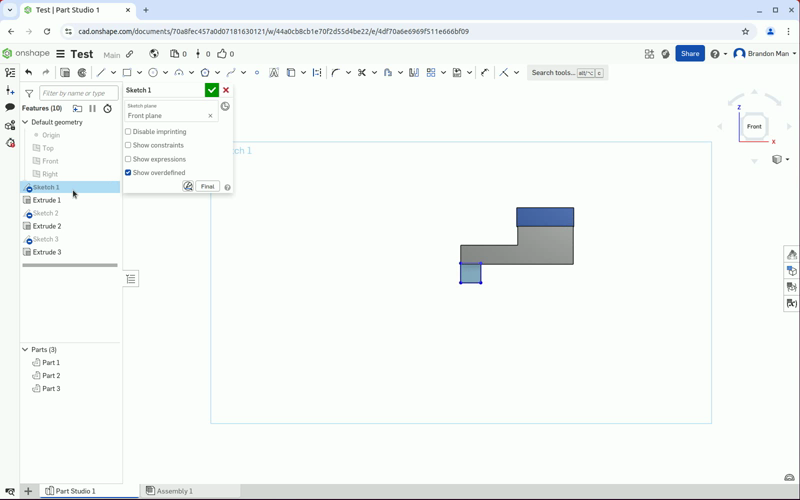
mouse_move(229, 92)
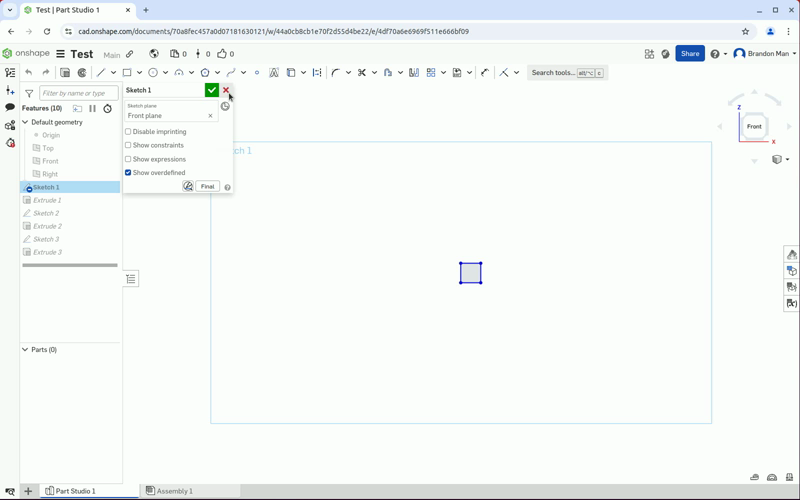
click(229, 92)
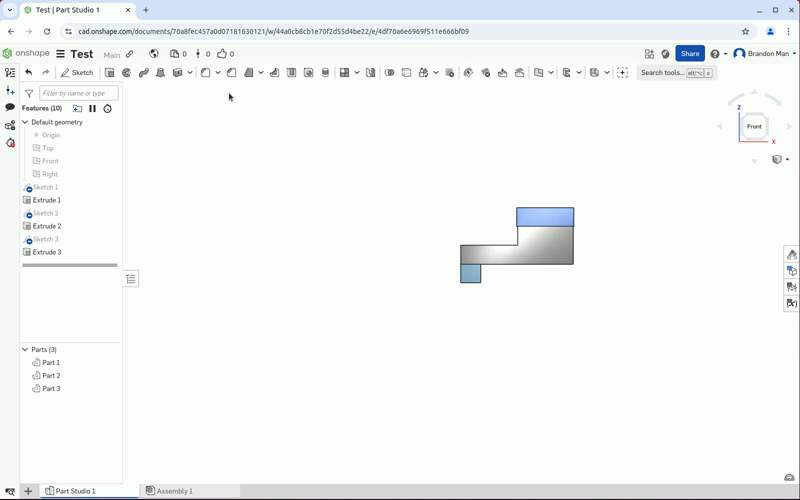
mouse_move(73, 352)
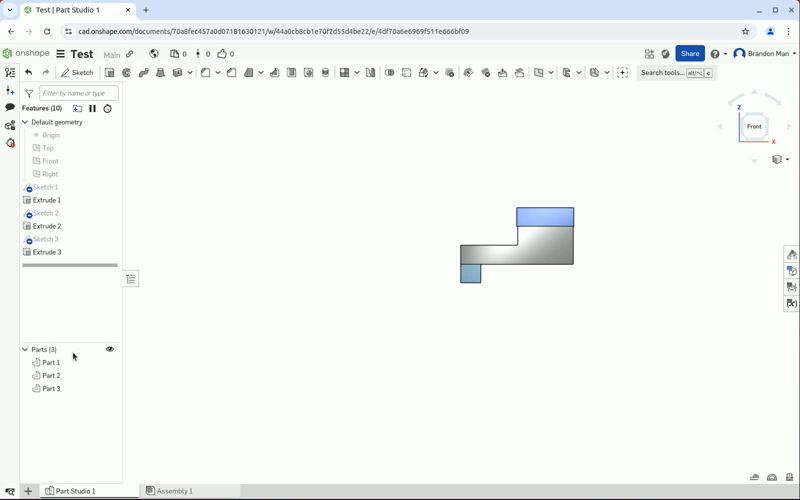
key(y)
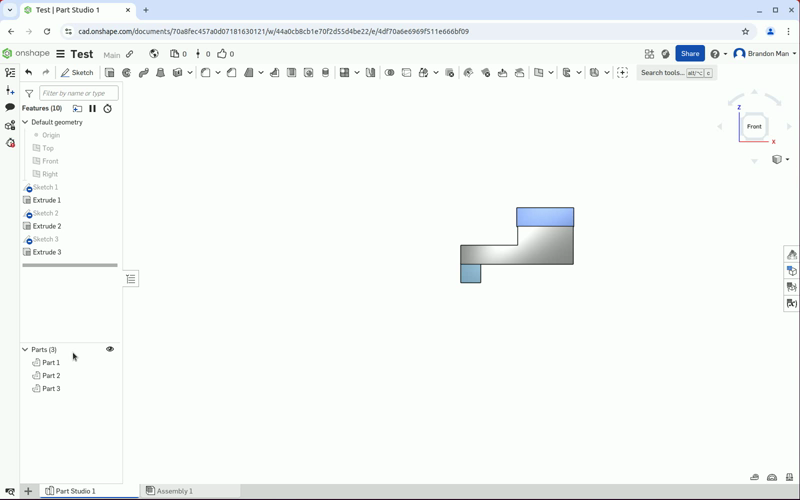
key(shift+p)
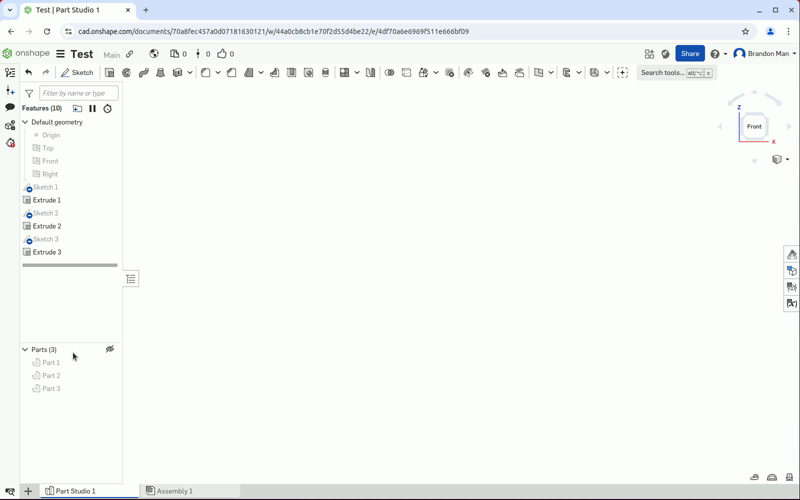
key(space)
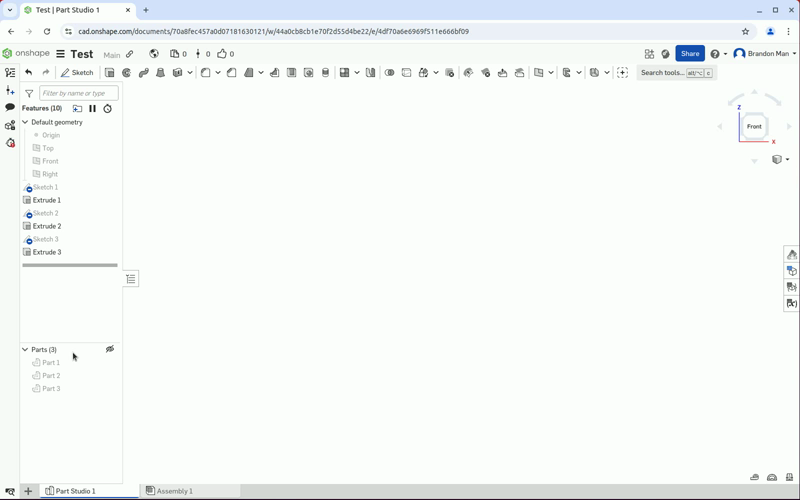
key_down(shift)
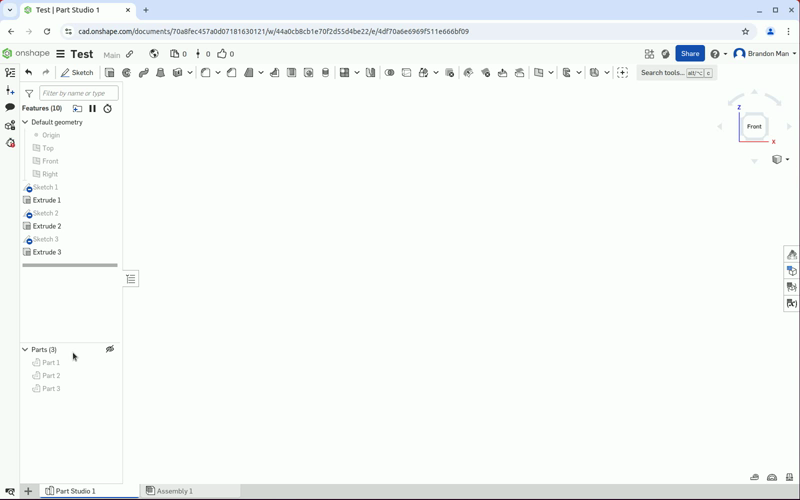
key(down)
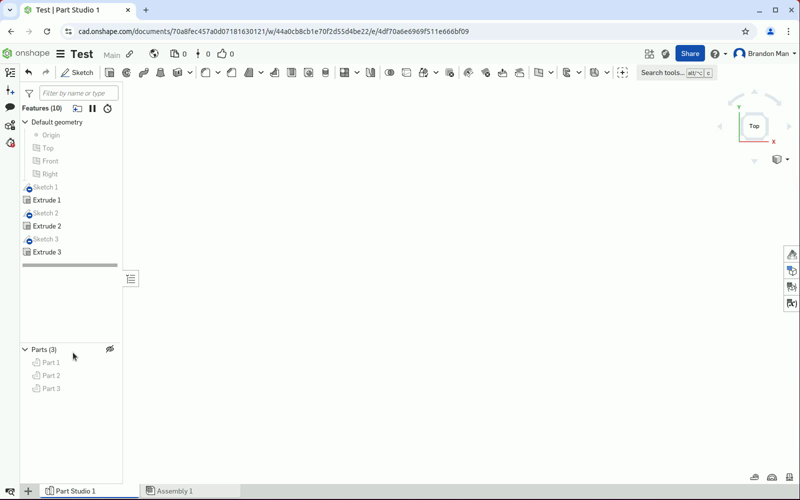
key_up(shift)
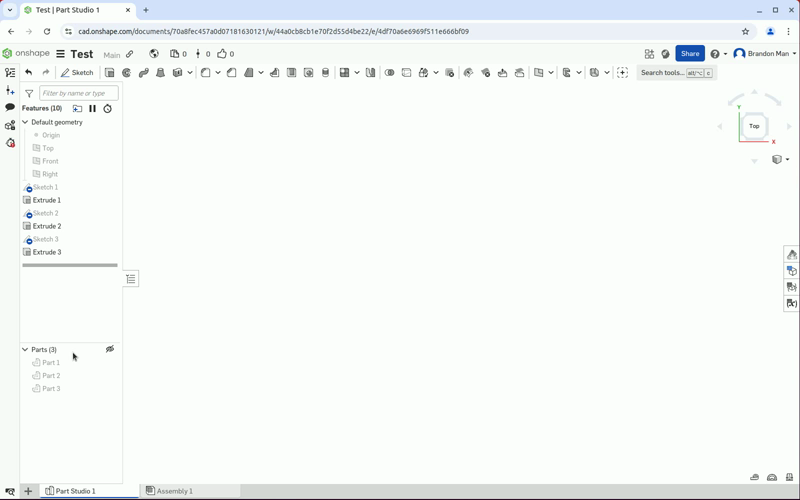
mouse_move(73, 352)
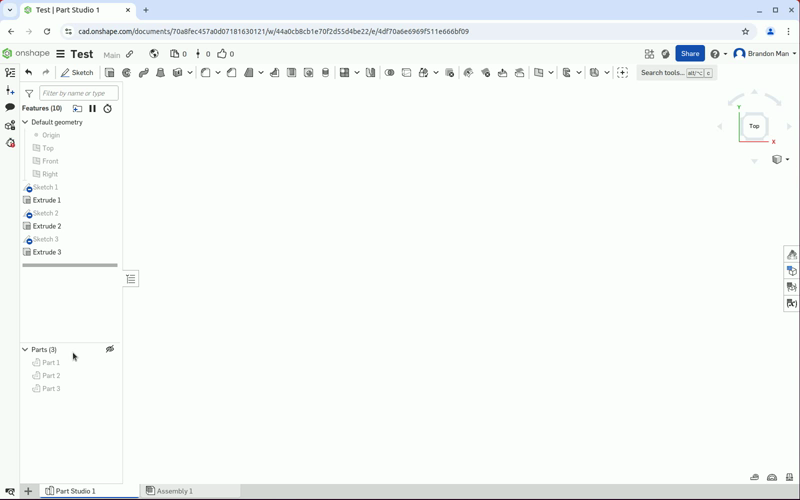
key(shift+y)
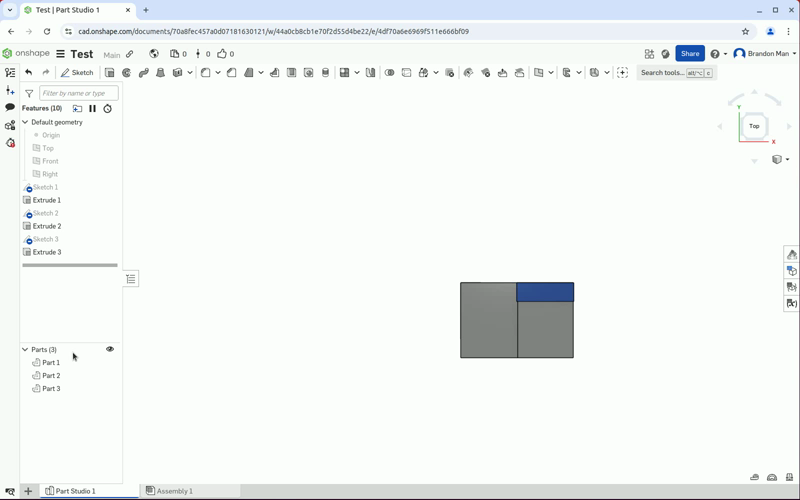
mouse_move(541, 75)
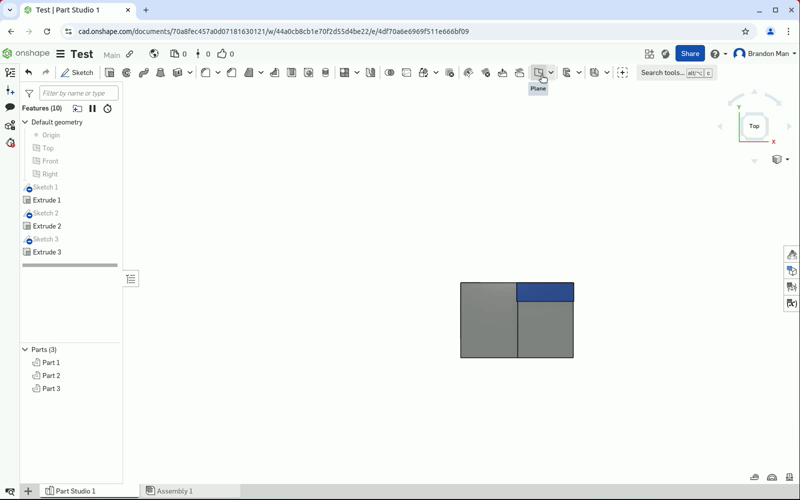
click(541, 75)
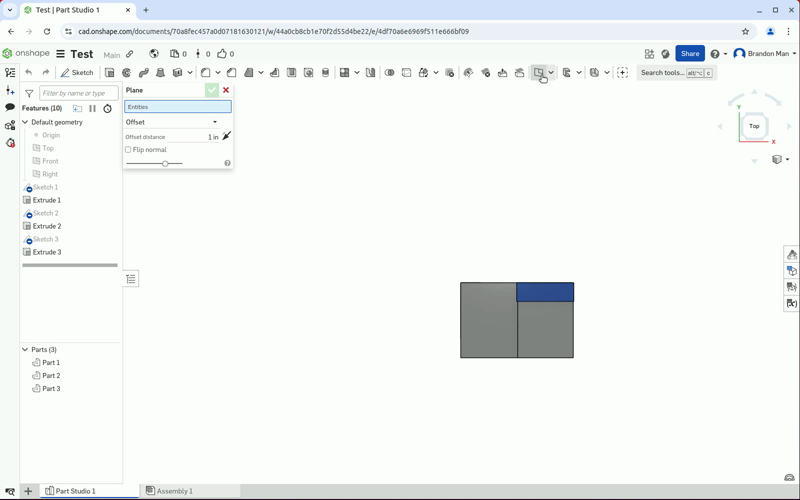
mouse_move(73, 150)
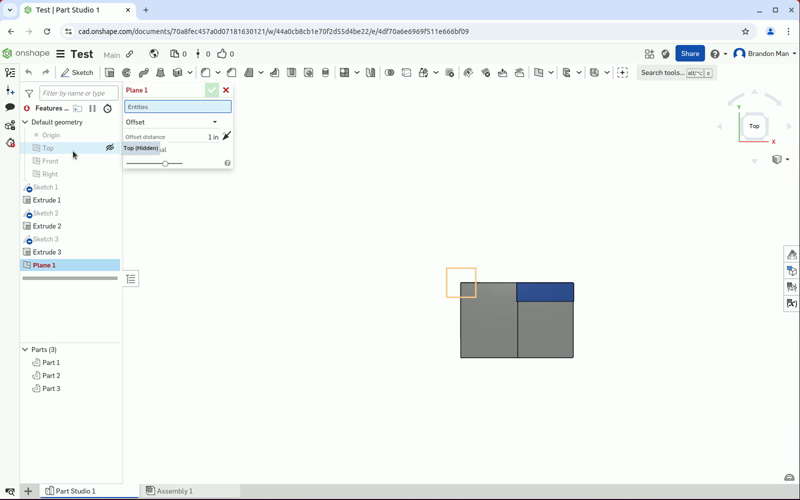
click(73, 150)
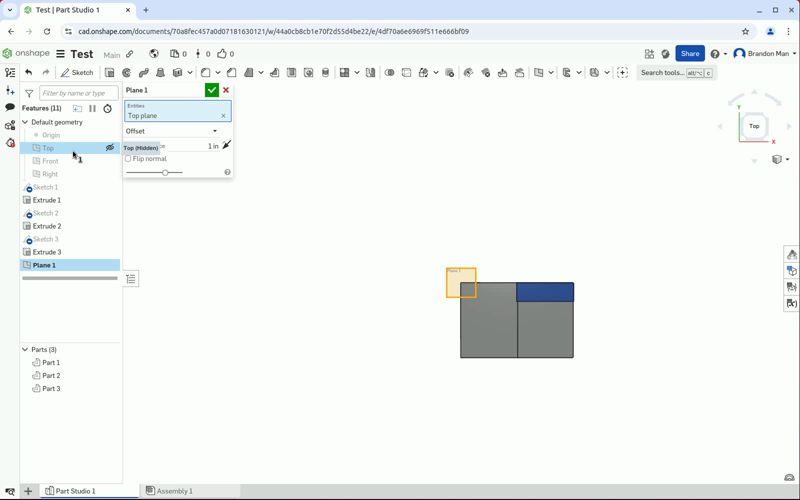
key(tab, 2)
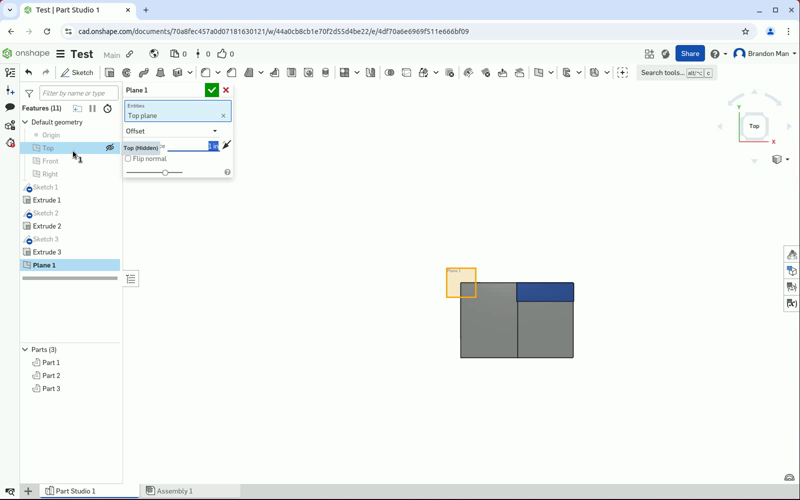
text(7.703)
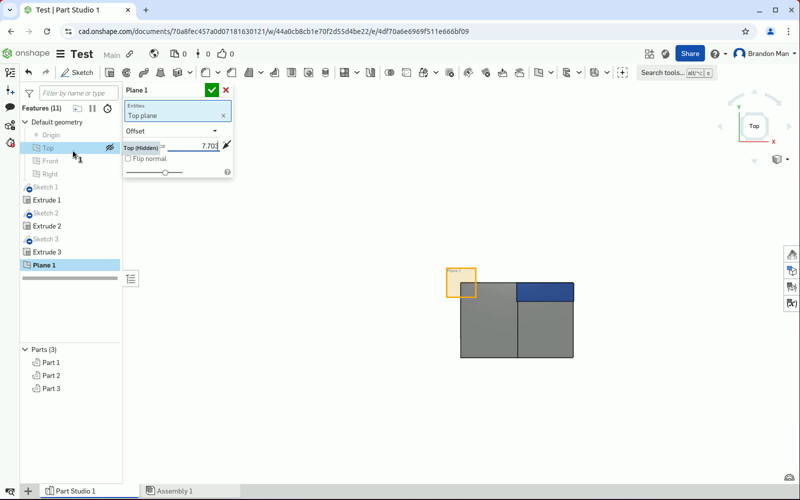
key(enter, 2)
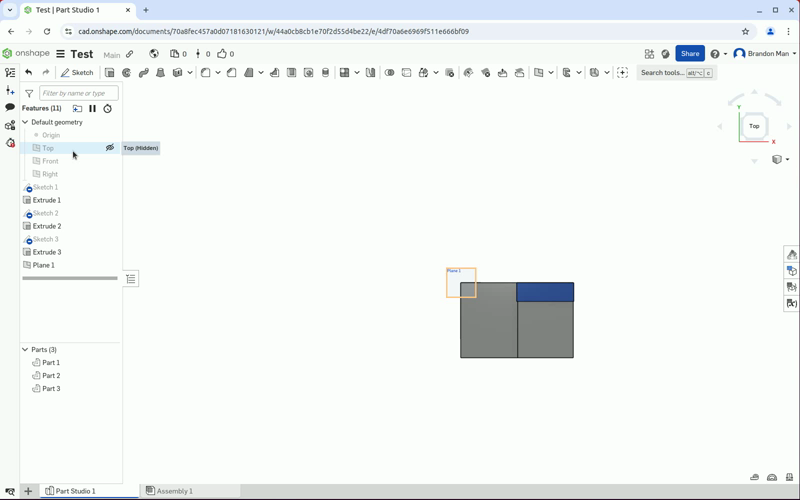
key(shift+s)
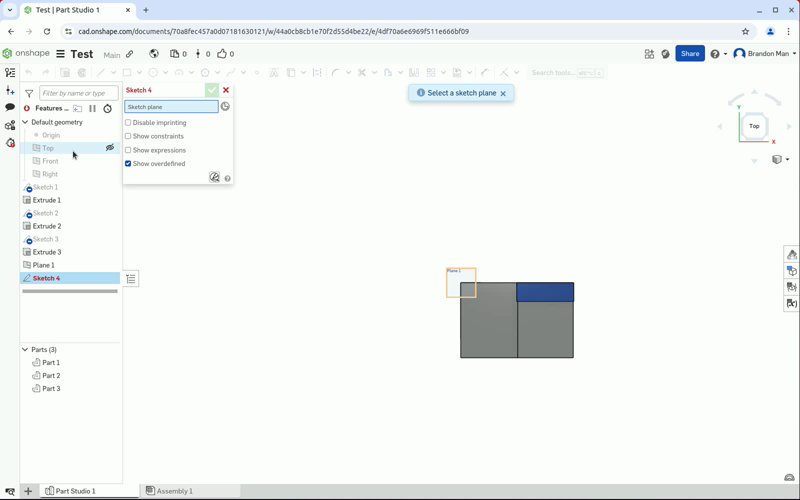
mouse_move(73, 267)
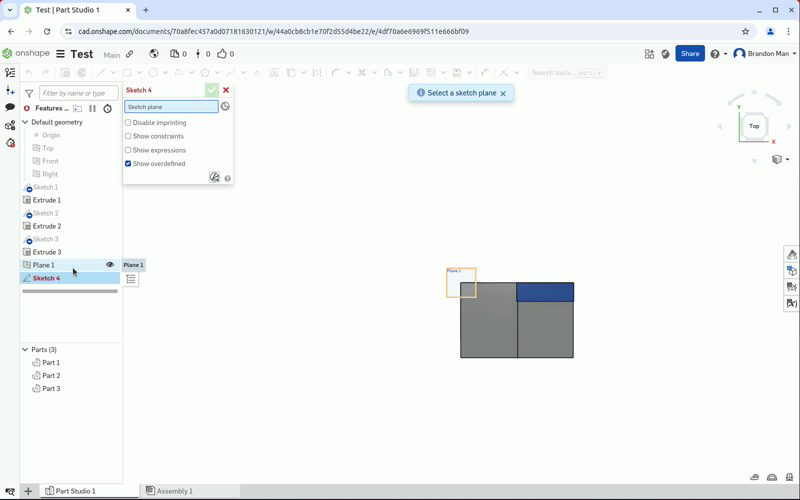
click(73, 267)
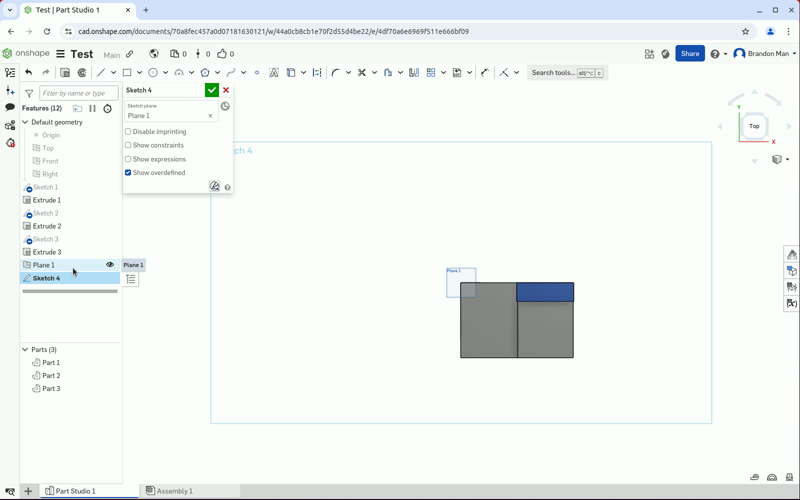
mouse_move(73, 352)
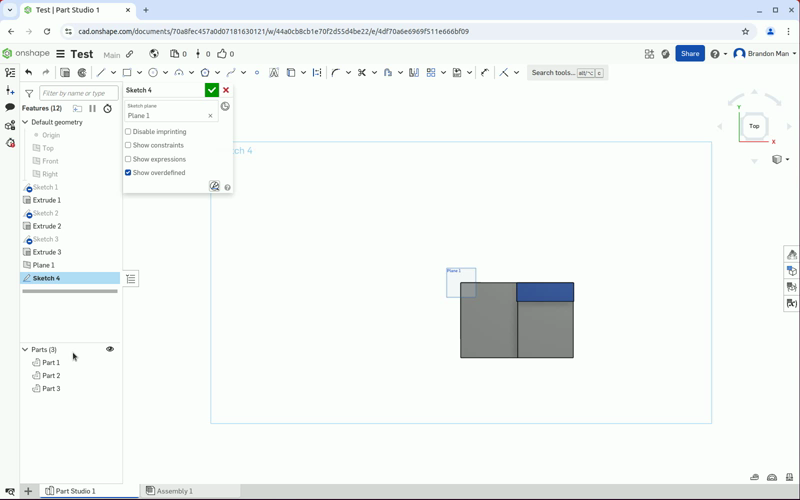
key(y)
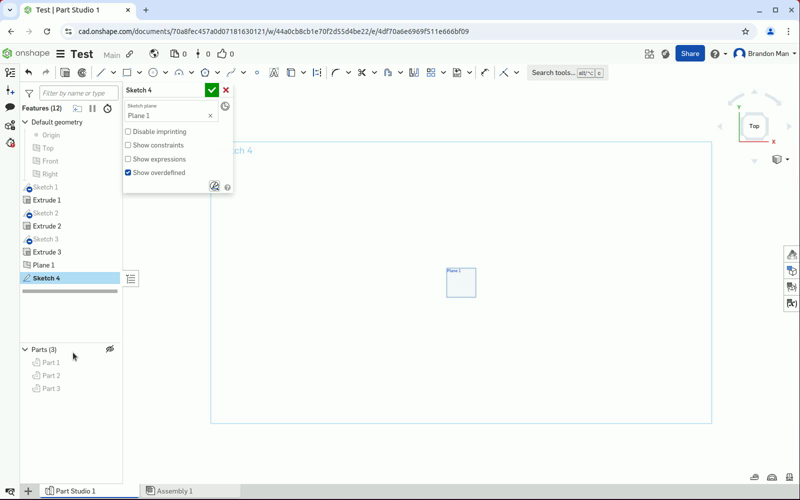
key(c)
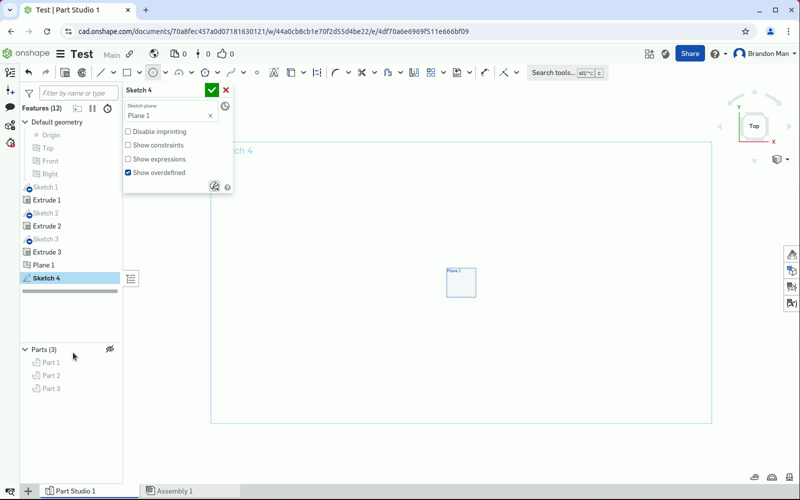
key_down(shift)
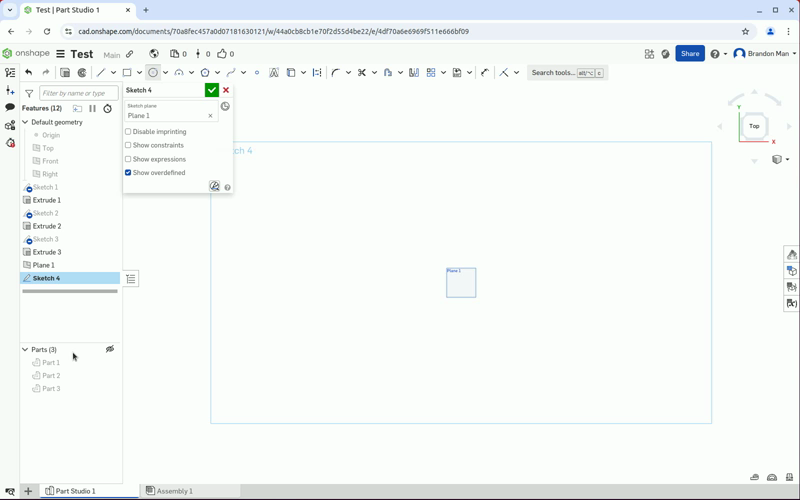
mouse_move(498, 311)
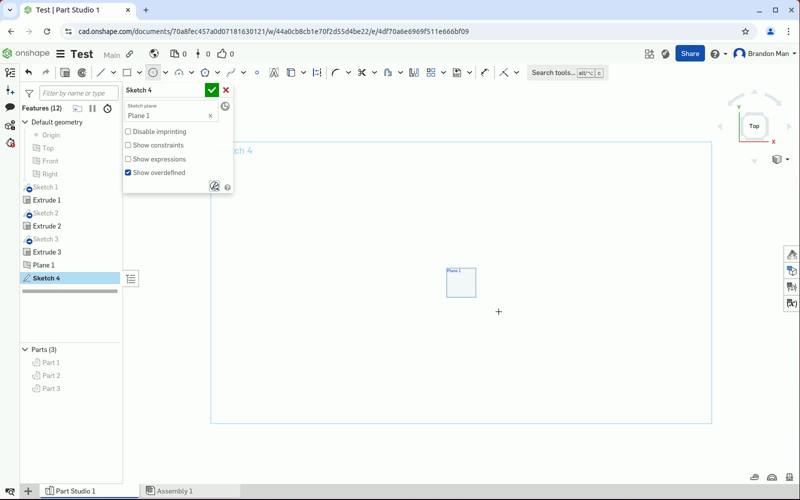
click(498, 311)
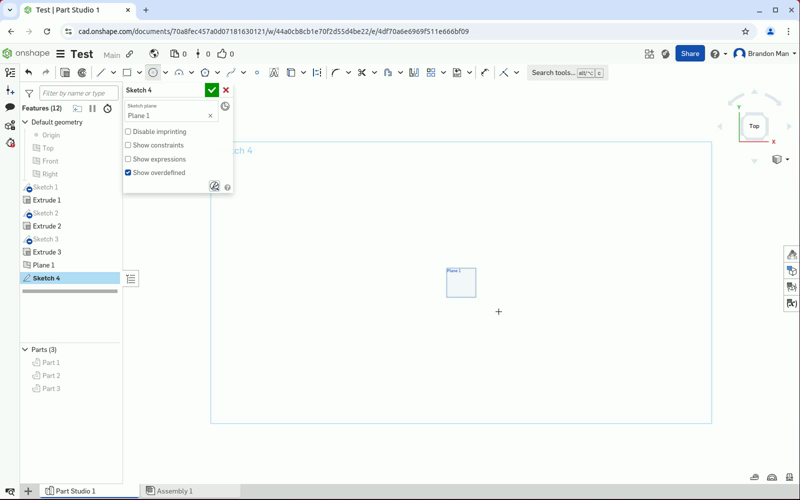
key_up(shift)
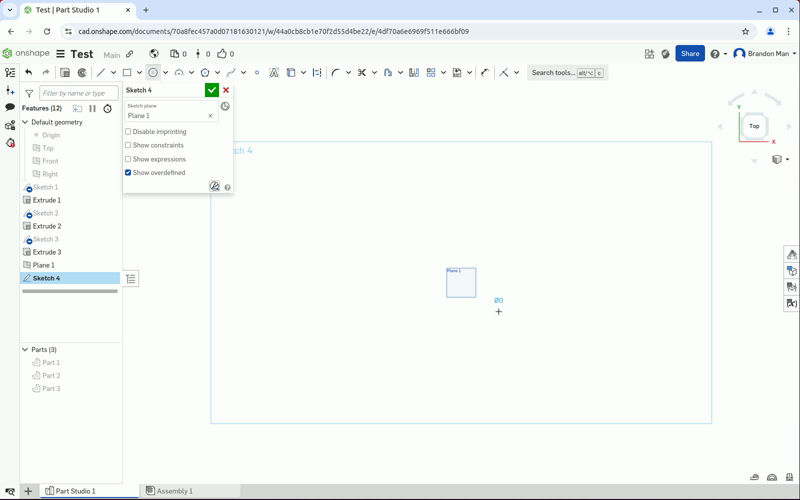
mouse_move(508, 311)
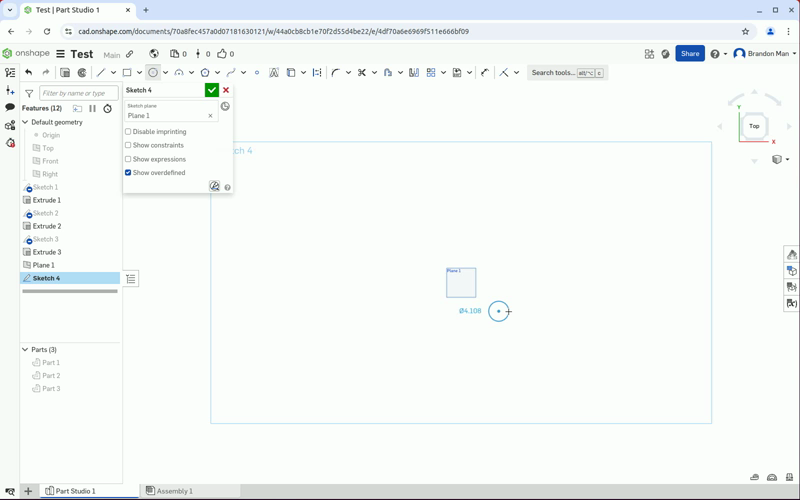
click(508, 311)
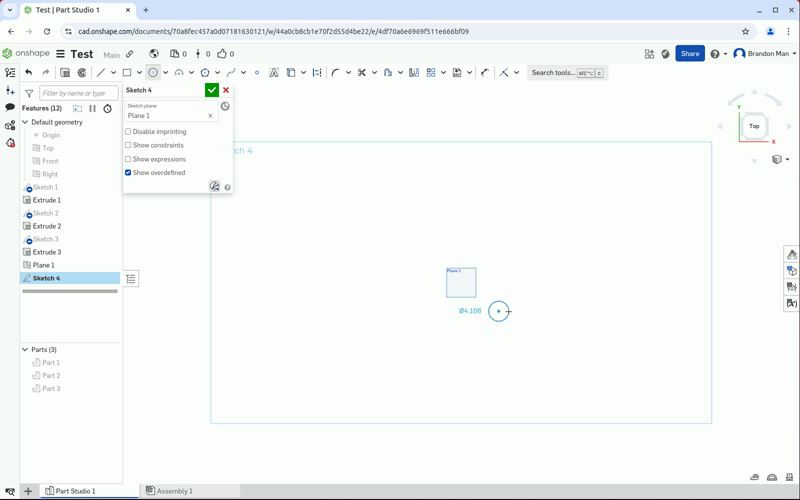
key(esc)
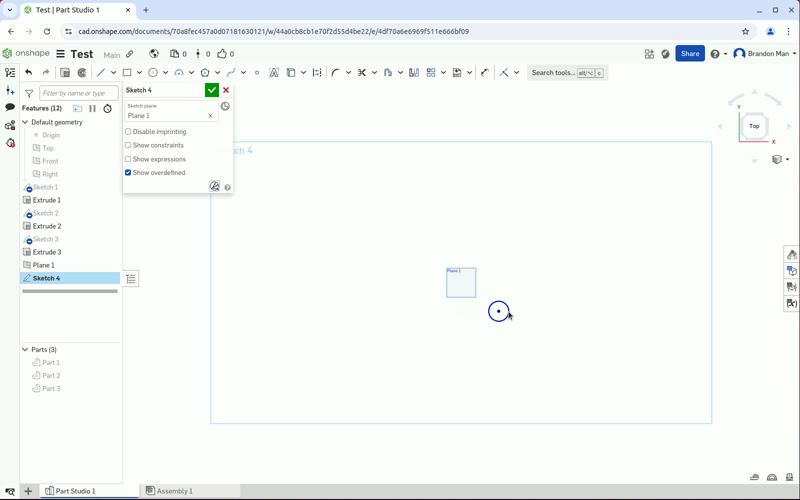
mouse_move(493, 310)
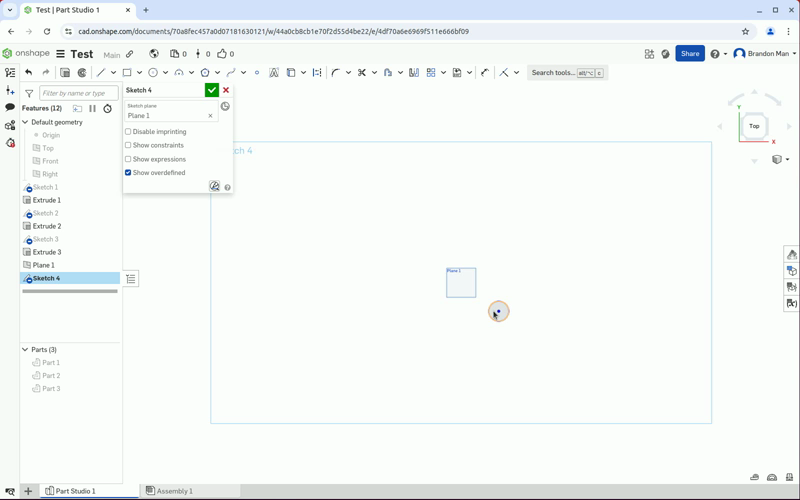
scroll(6)
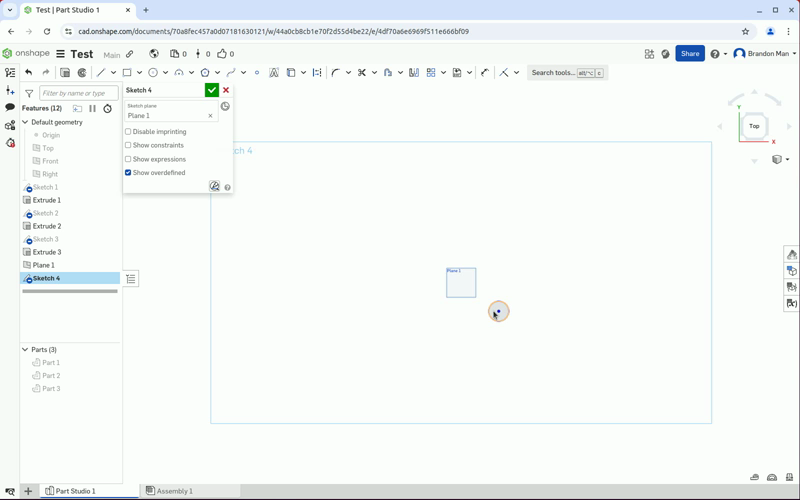
scroll(6)
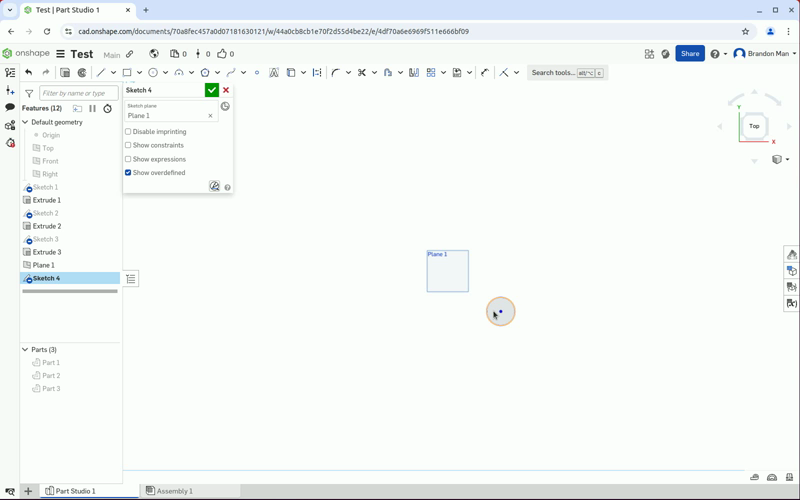
scroll(6)
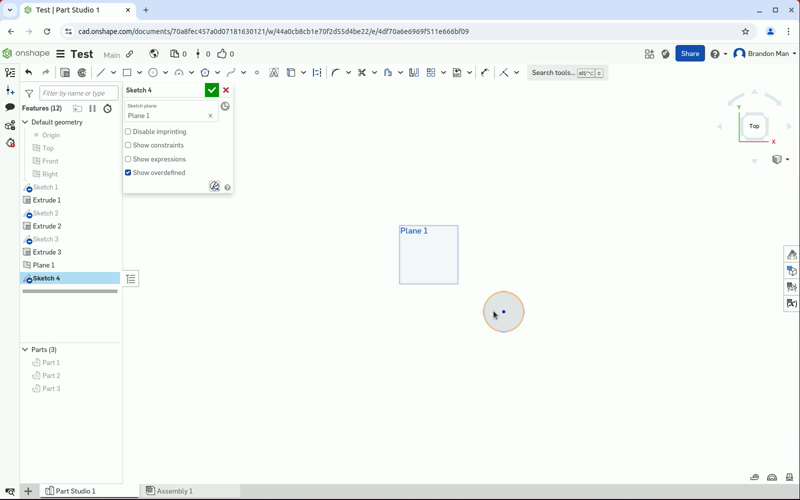
scroll(6)
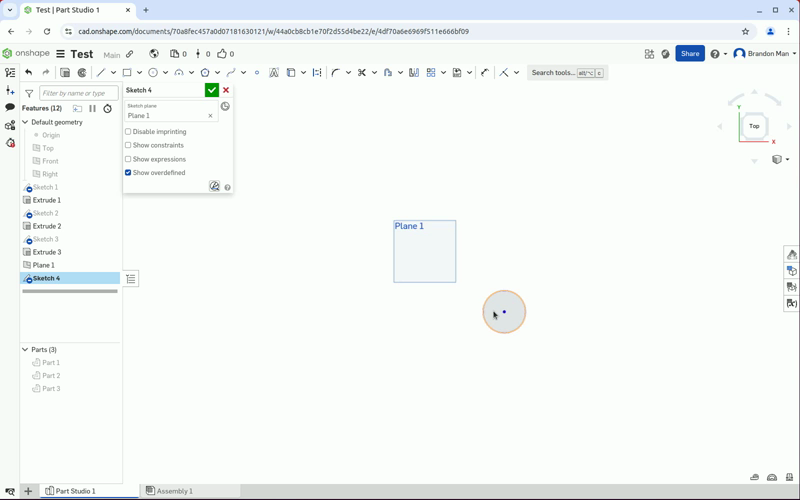
scroll(6)
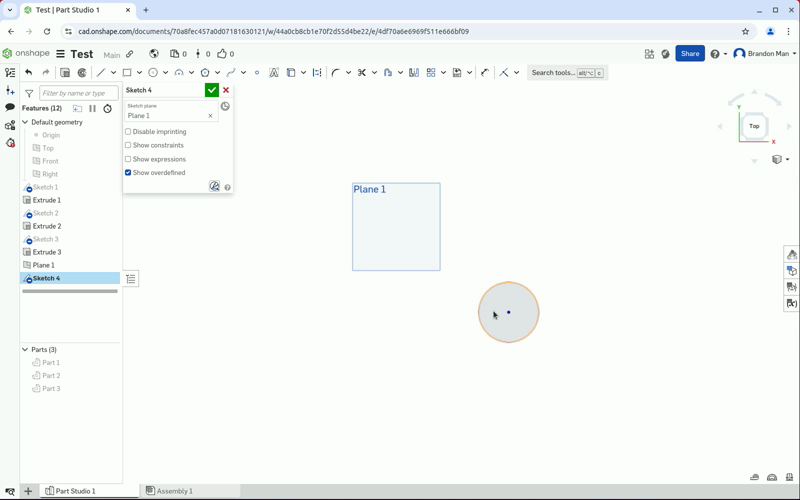
scroll(6)
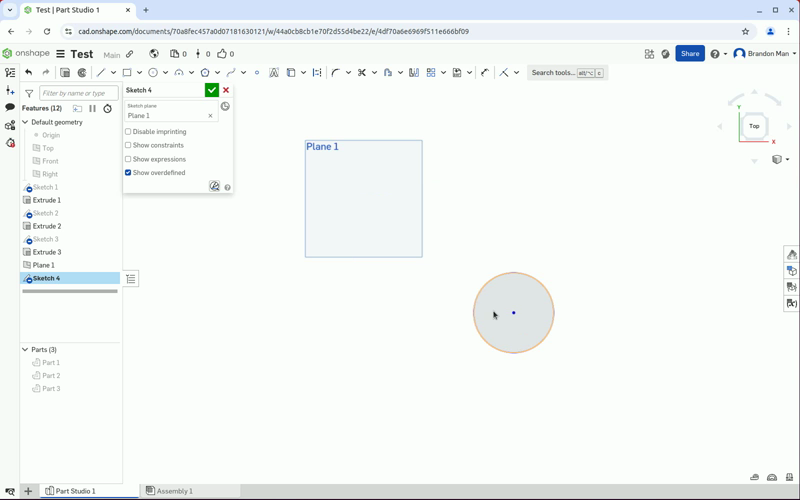
scroll(6)
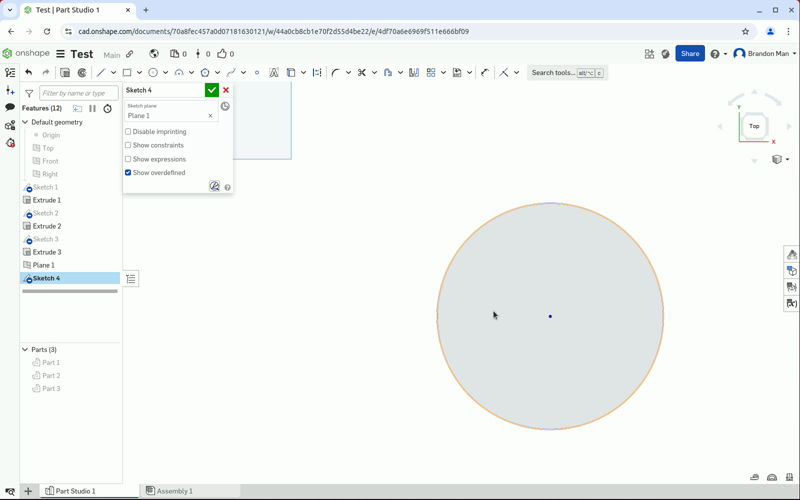
click(493, 310)
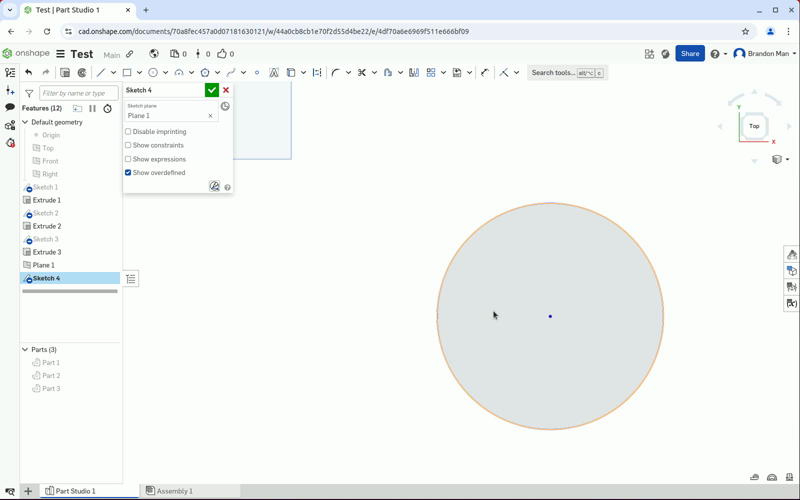
scroll(-6)
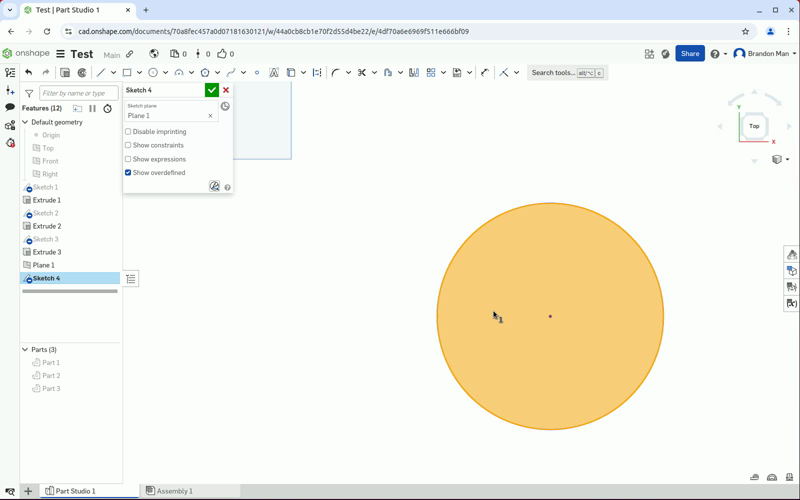
scroll(-6)
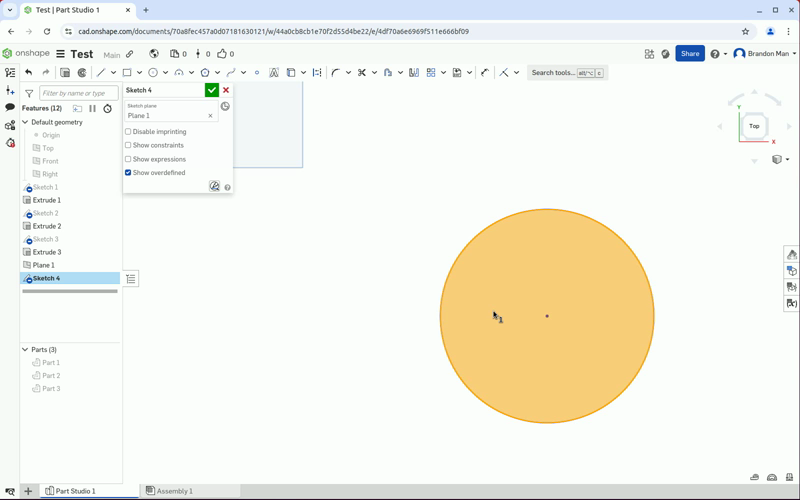
scroll(-6)
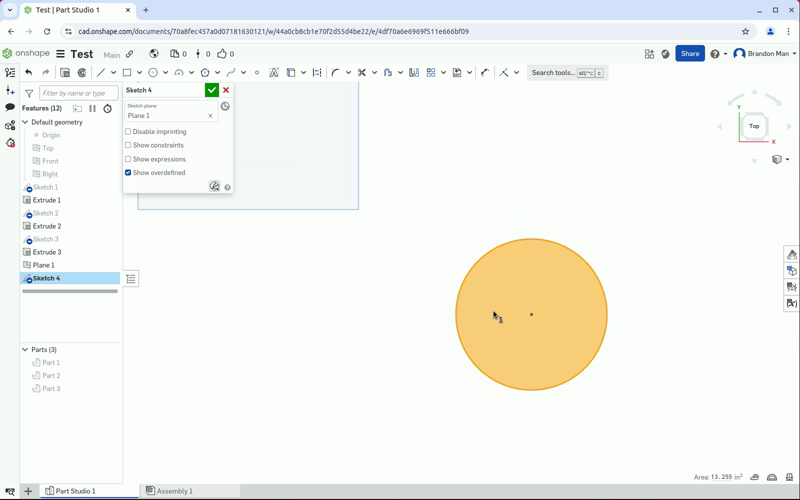
scroll(-6)
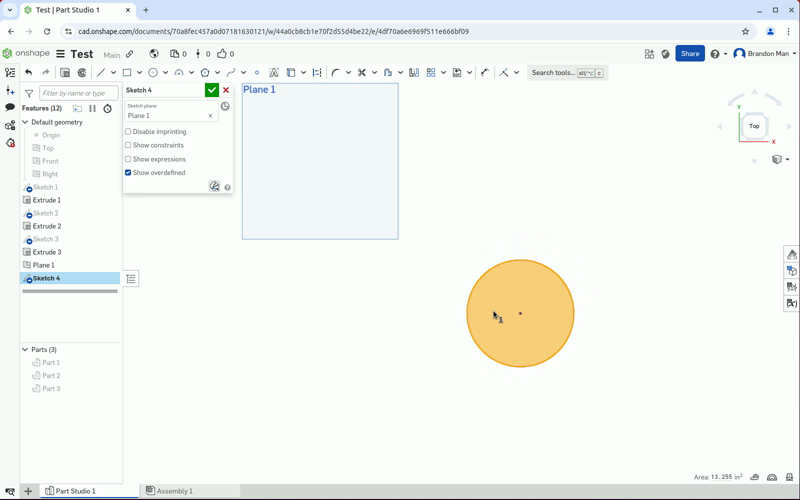
scroll(-6)
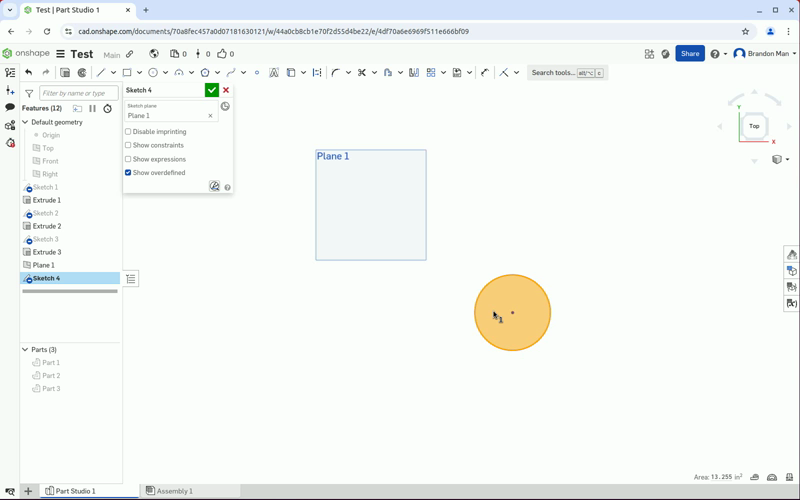
scroll(-6)
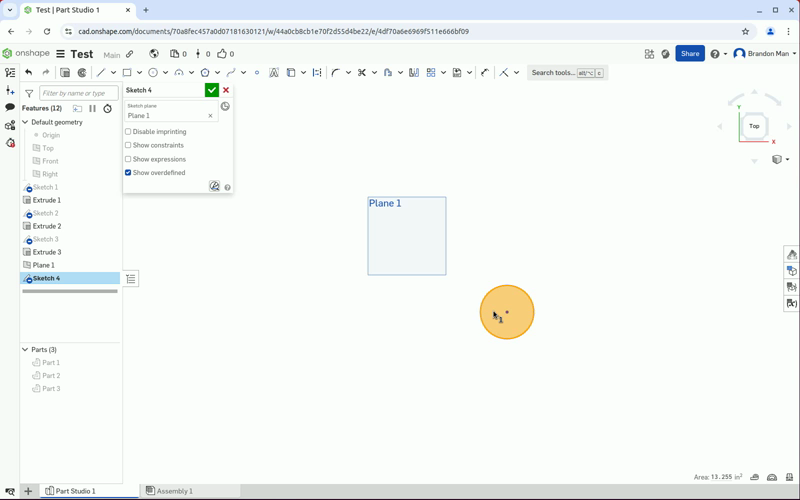
scroll(-6)
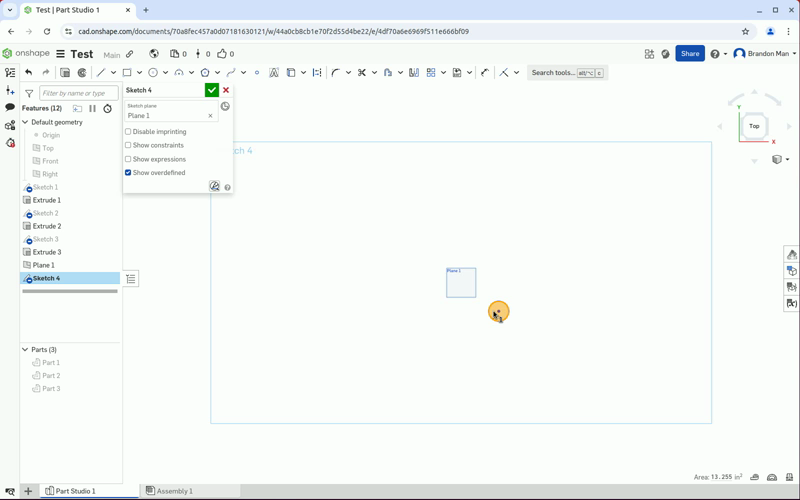
mouse_move(73, 352)
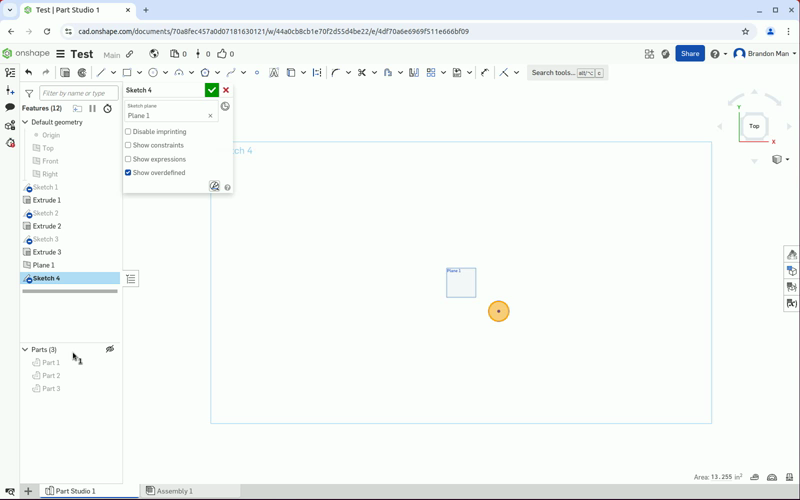
key(shift+y)
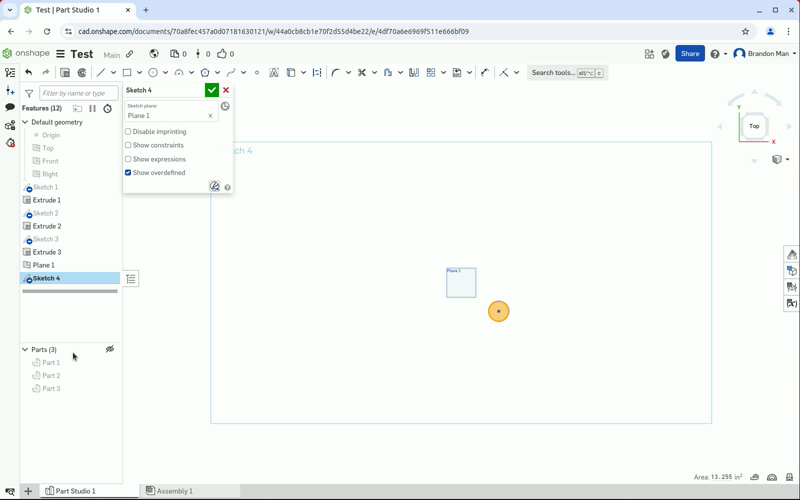
key(shift+e)
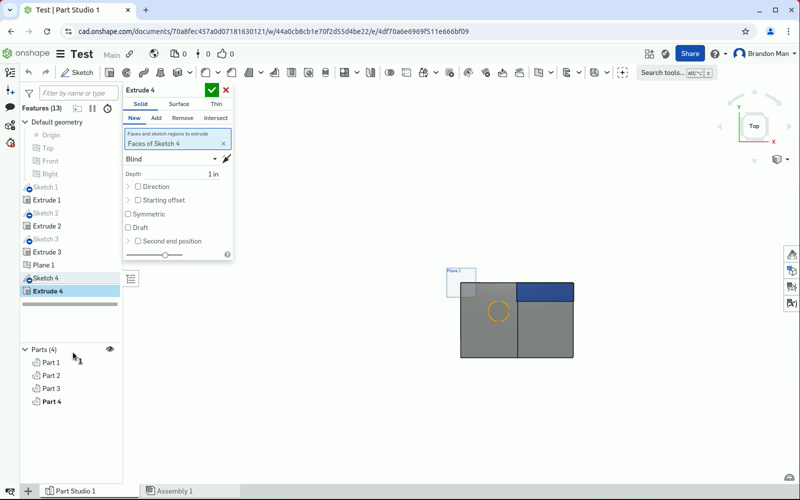
mouse_move(143, 106)
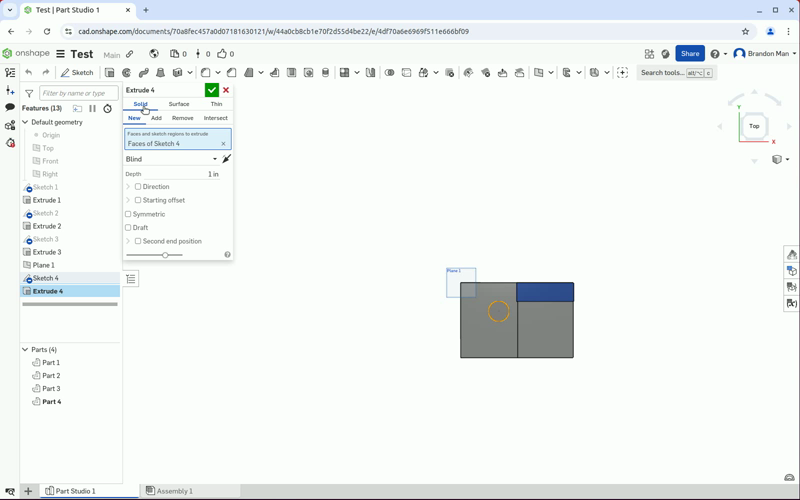
click(143, 106)
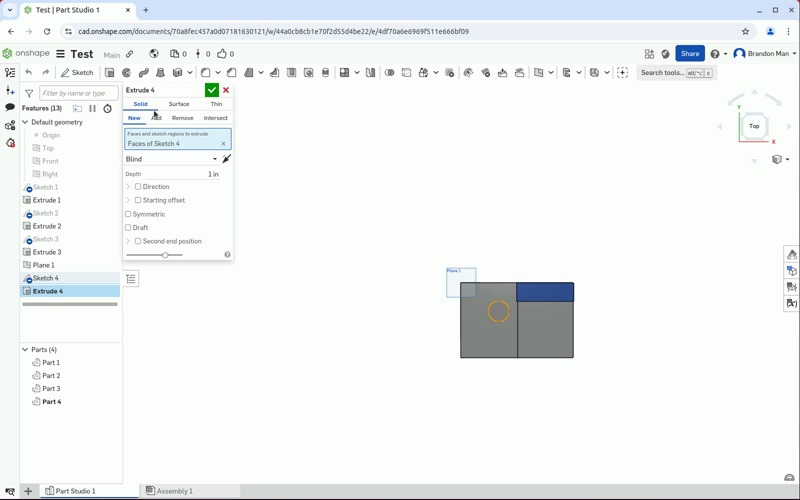
mouse_move(186, 120)
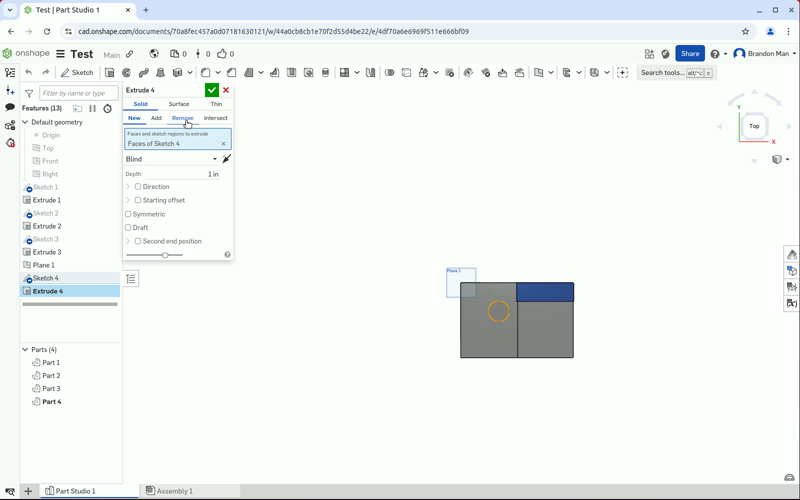
click(186, 120)
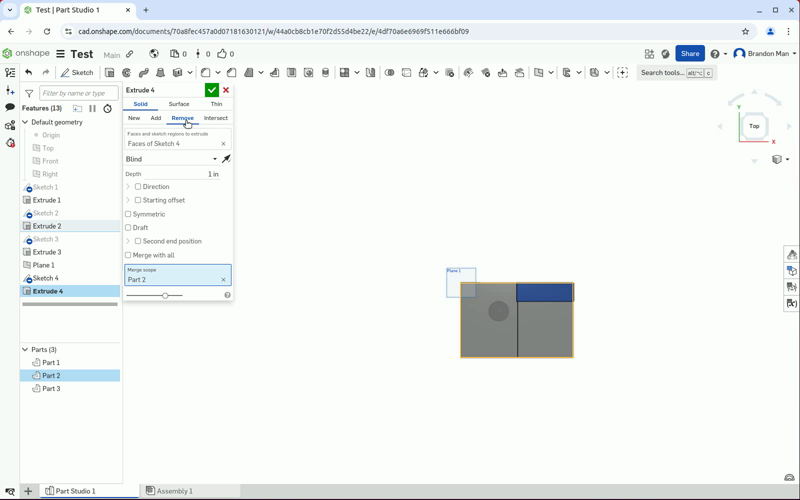
key(tab, 4)
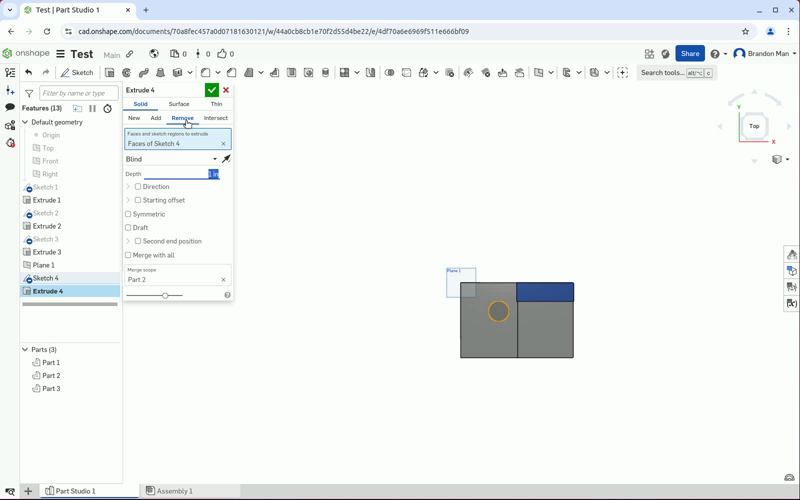
text(15.405)
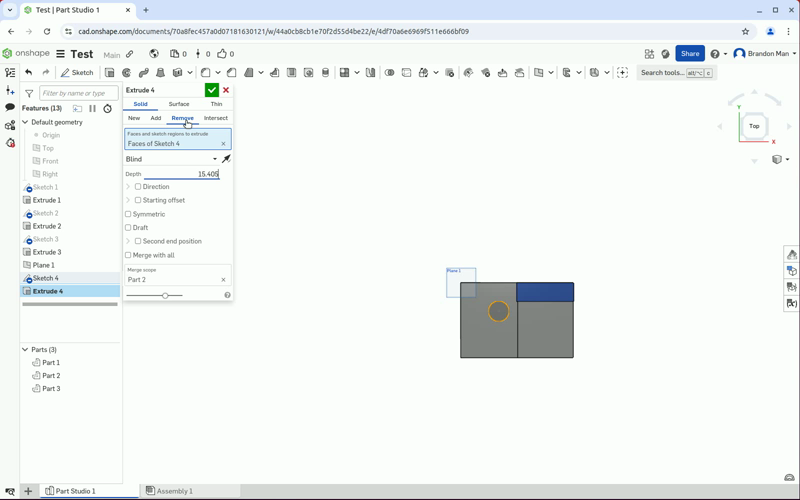
key(tab, 6)
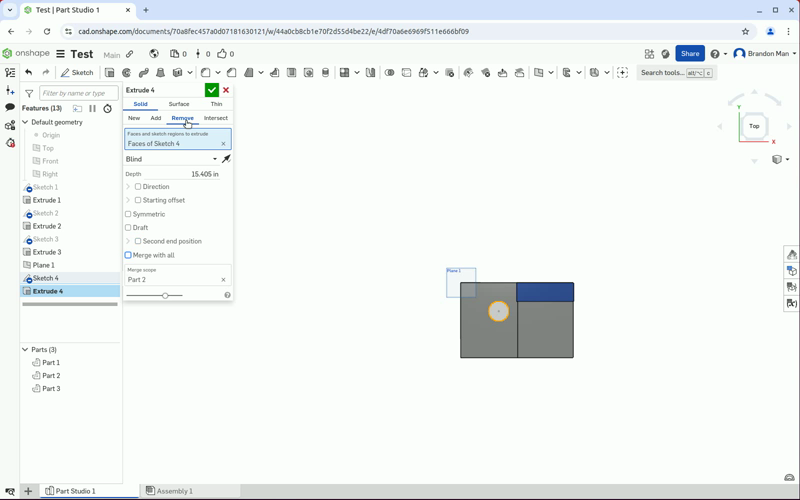
key(space)
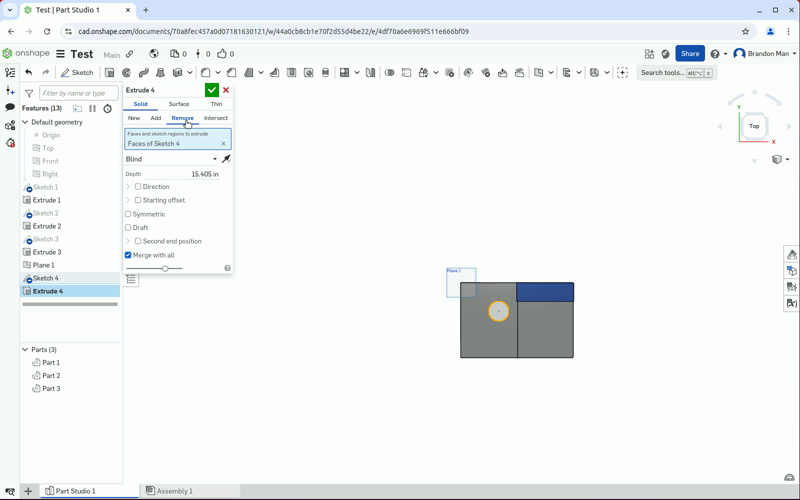
key(enter)
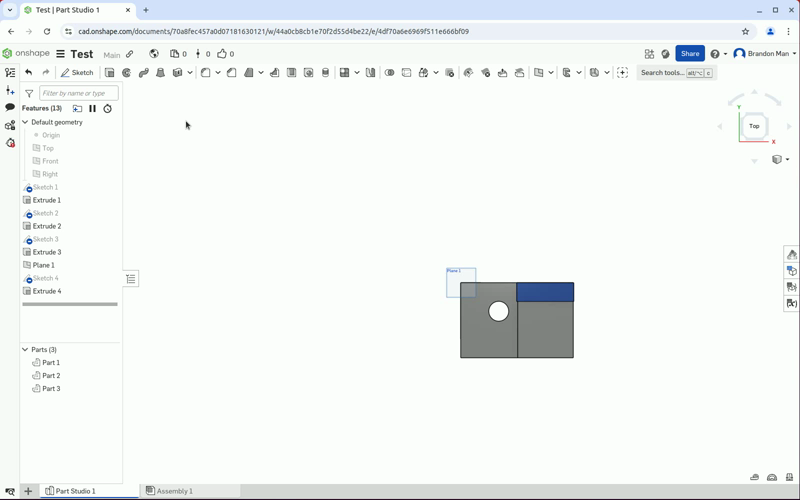
key(shift+h)
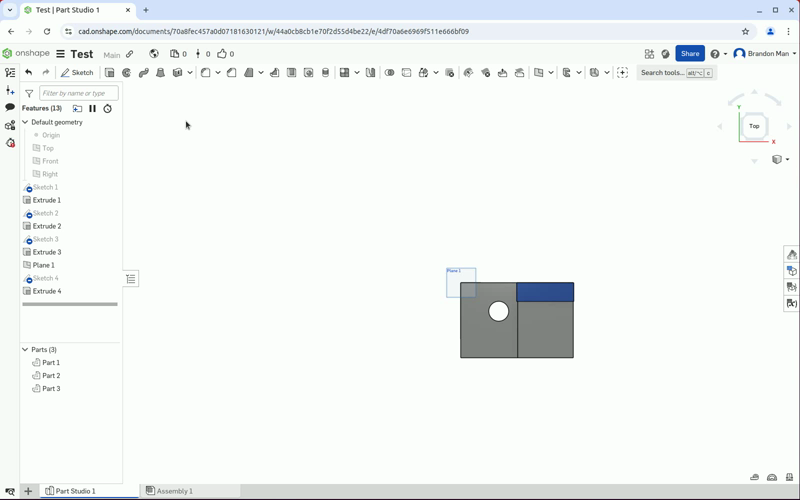
key(shift+h)
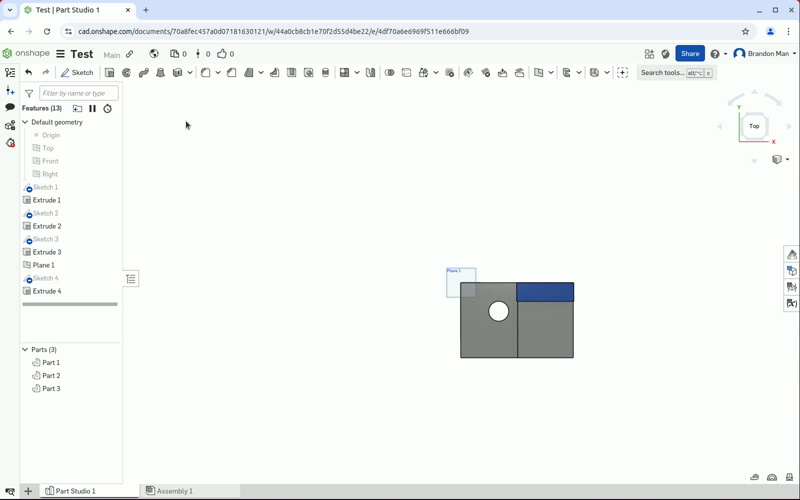
mouse_move(73, 189)
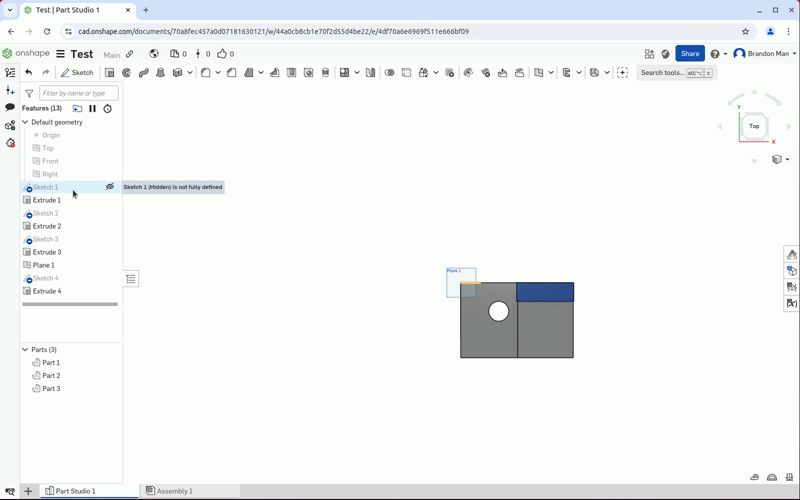
click(73, 189)
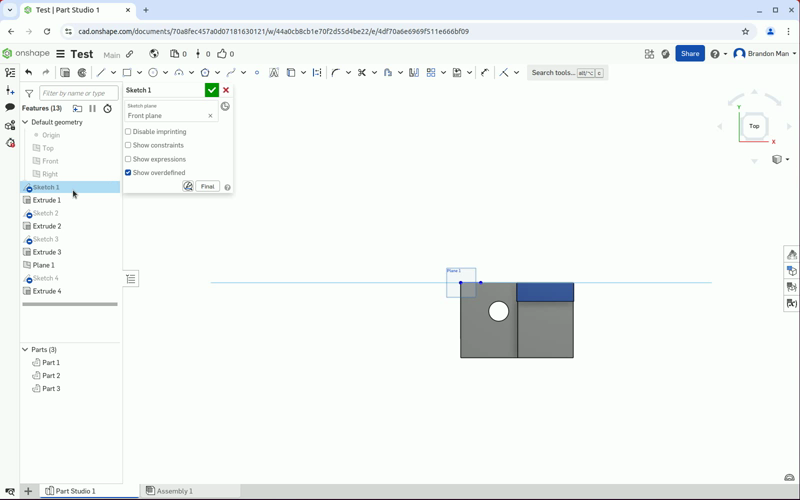
mouse_move(229, 92)
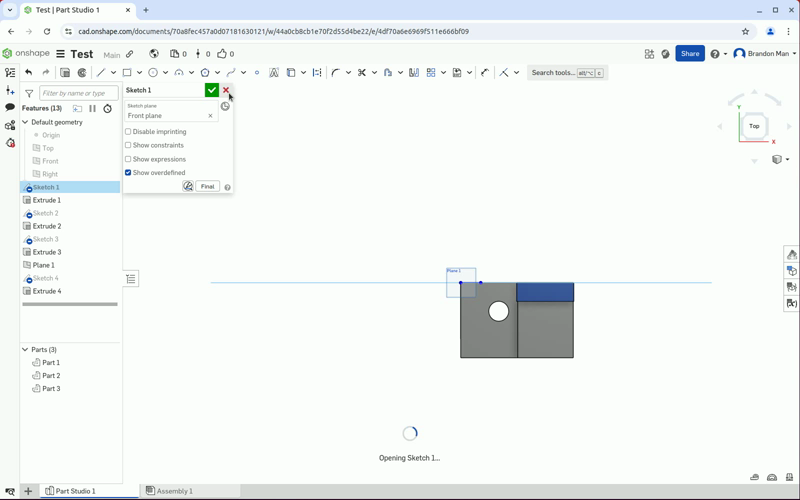
click(229, 92)
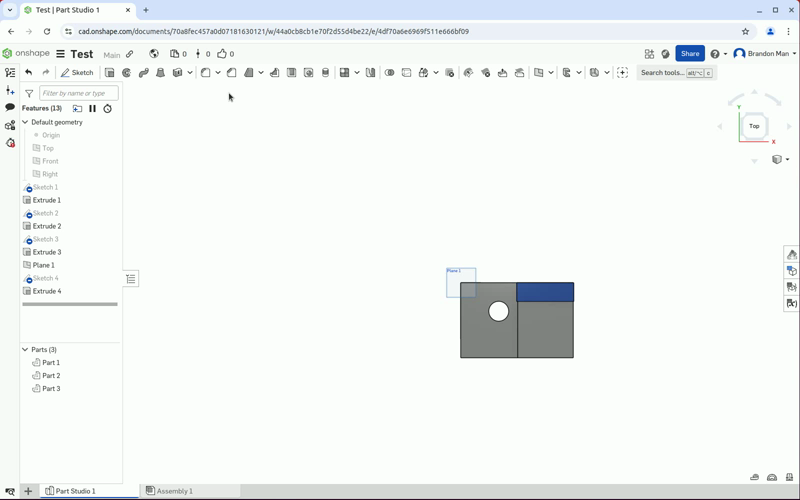
mouse_move(541, 75)
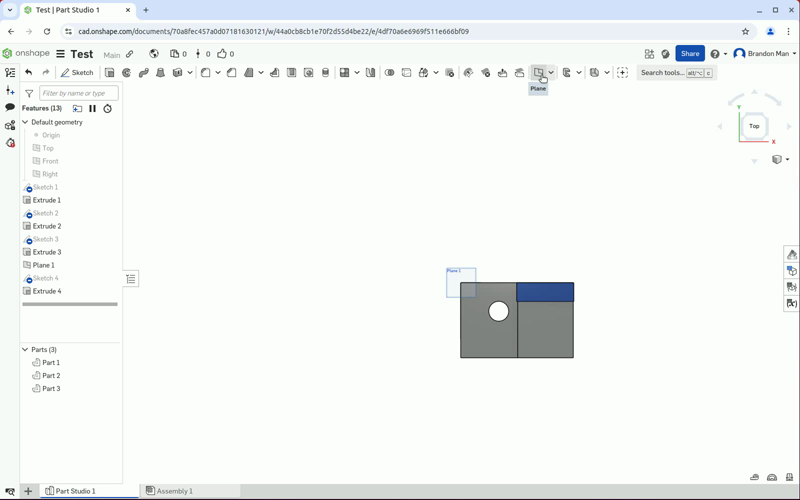
click(541, 75)
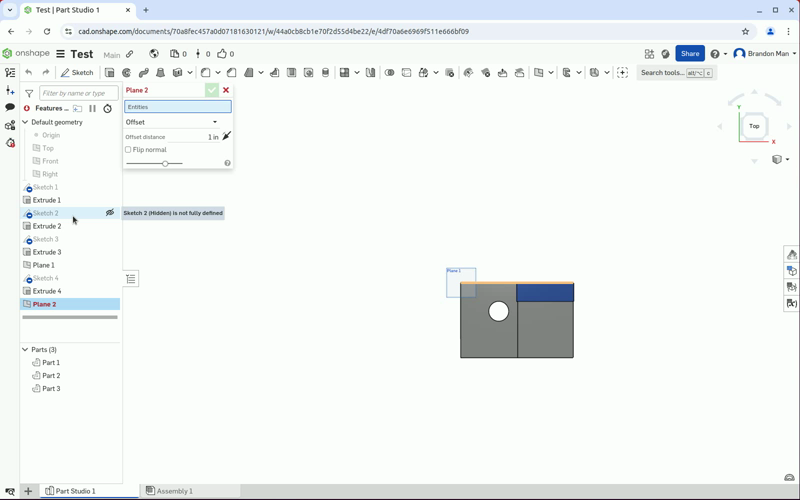
scroll(3)
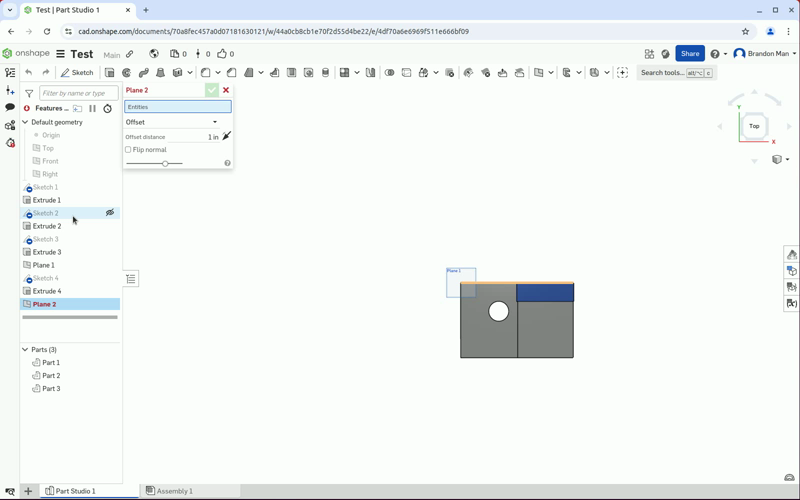
mouse_move(73, 150)
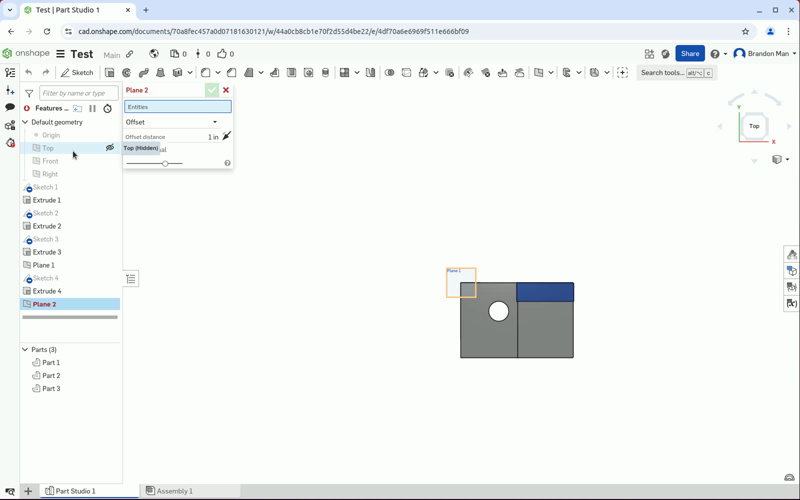
click(73, 150)
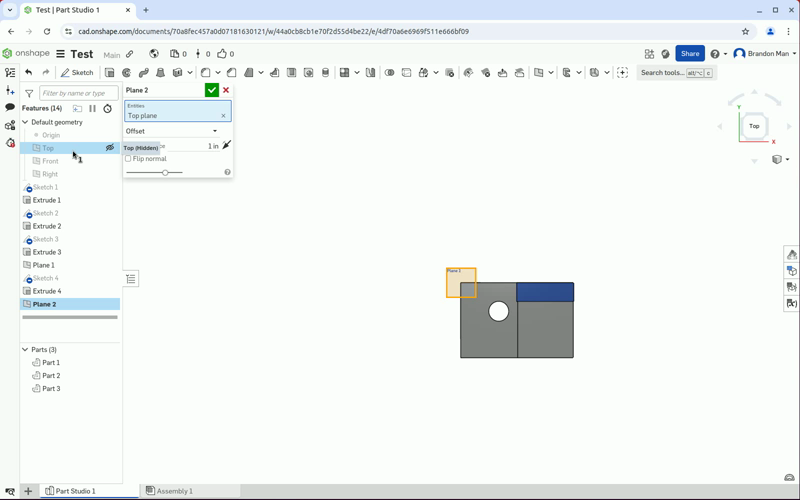
key(tab, 2)
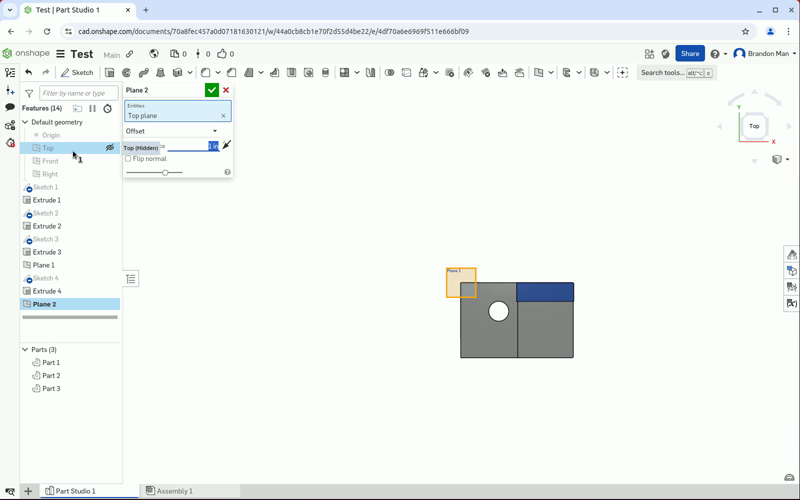
text(11.554)
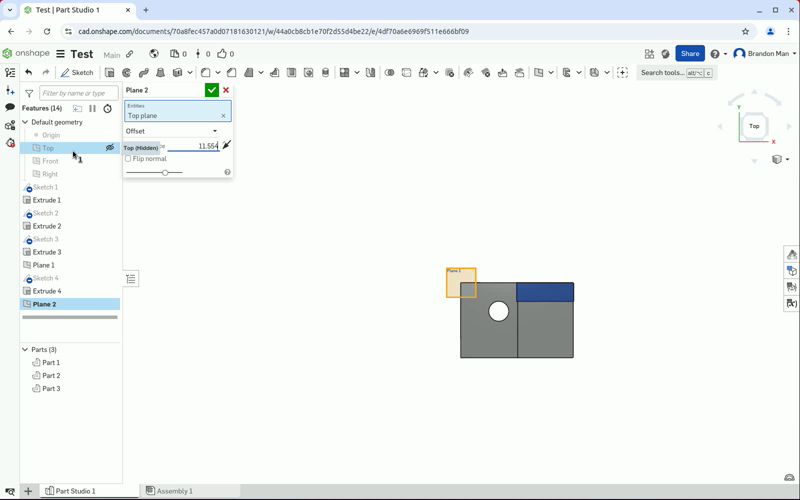
key(enter, 2)
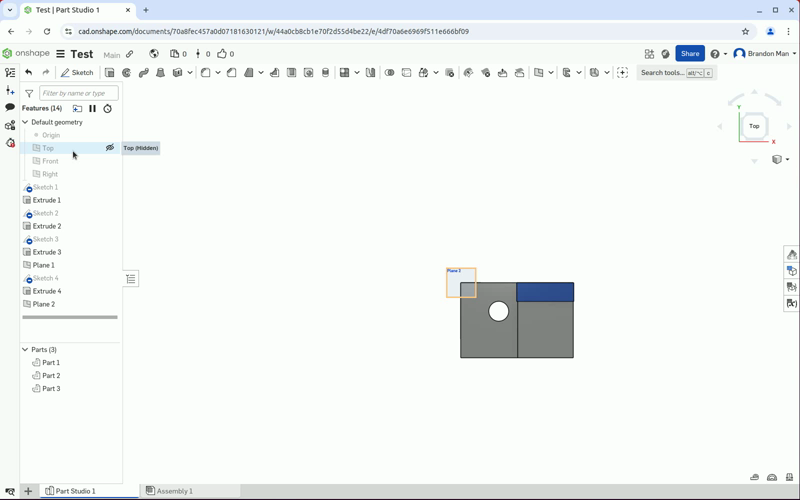
key(shift+s)
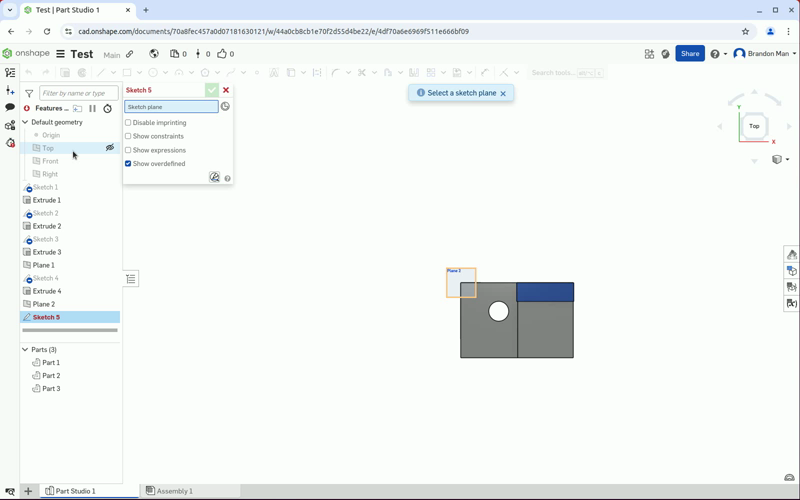
mouse_move(73, 306)
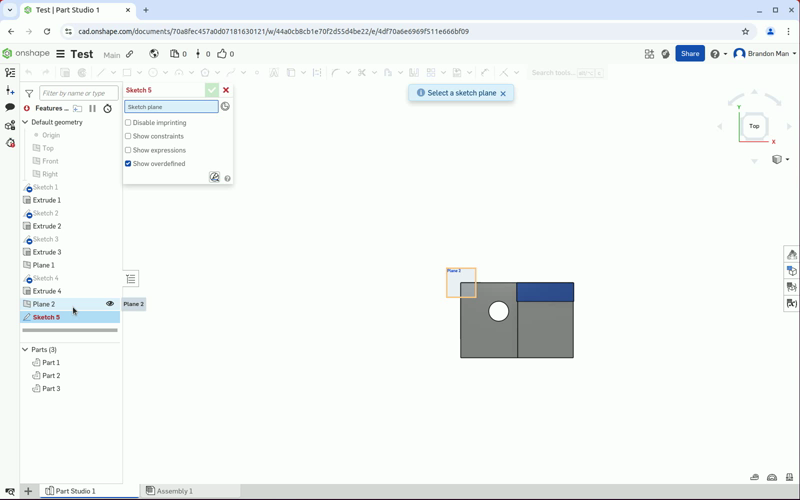
click(73, 306)
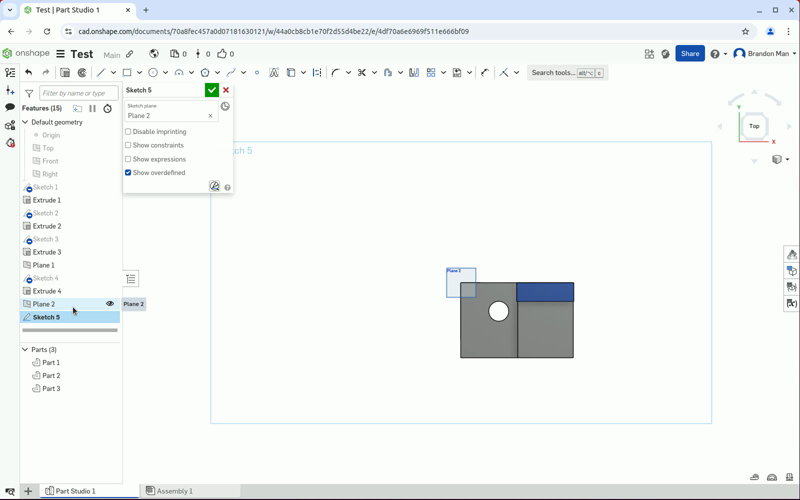
mouse_move(73, 352)
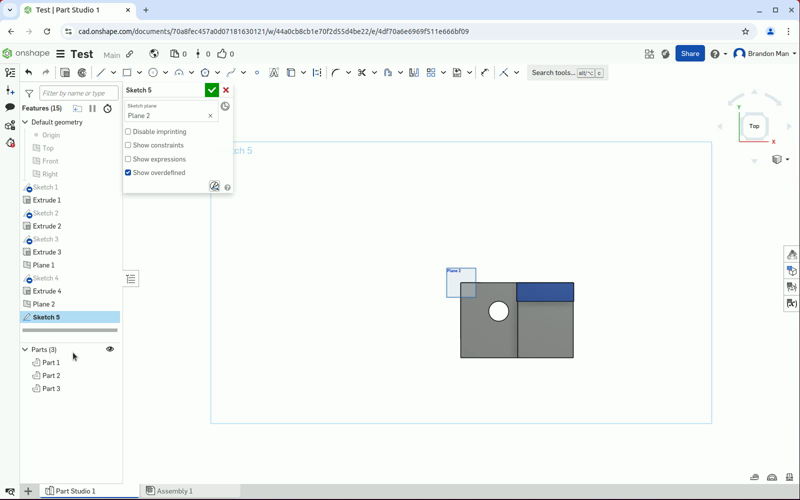
key(y)
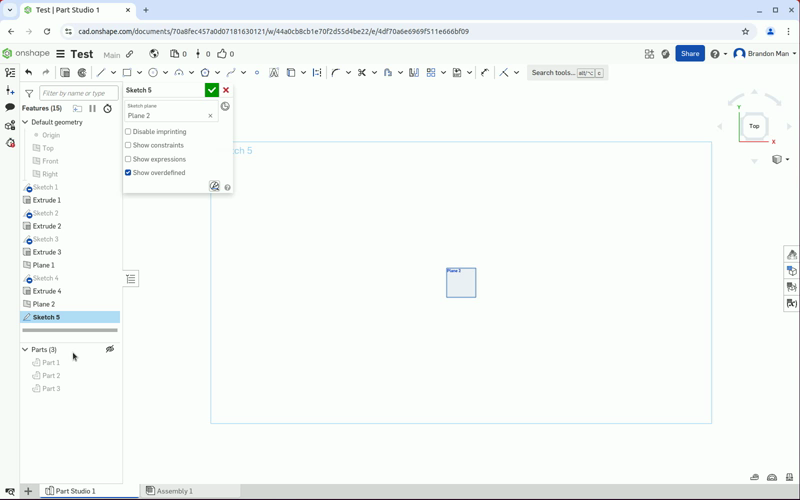
key(c)
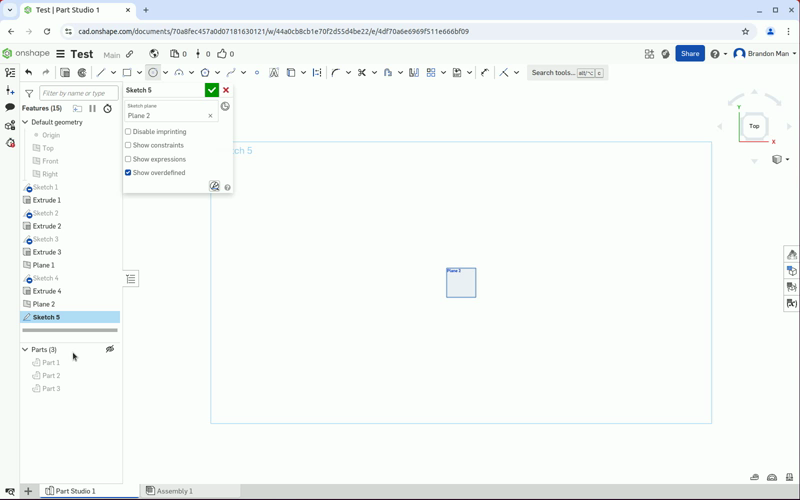
key_down(shift)
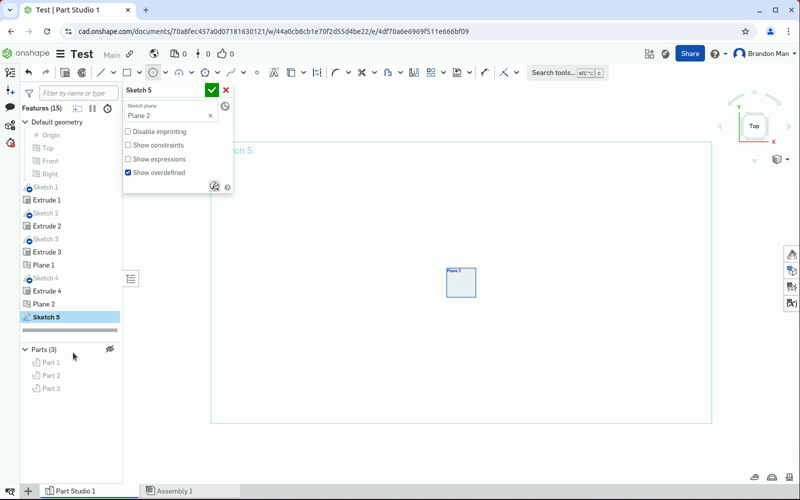
mouse_move(545, 329)
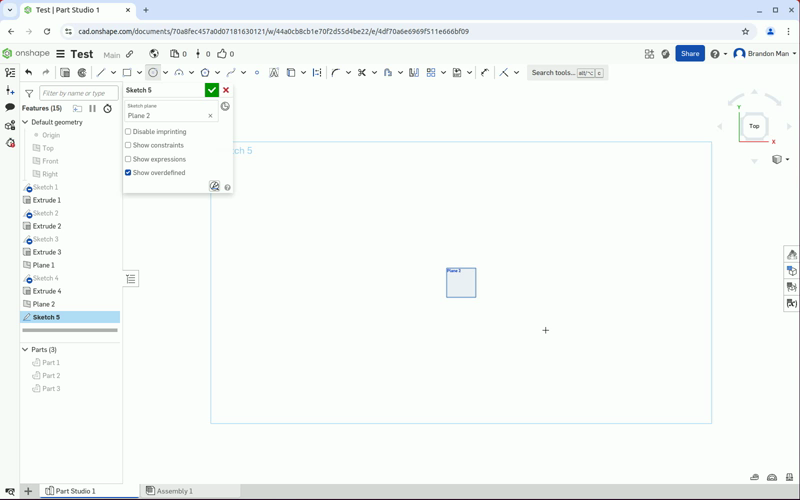
click(545, 329)
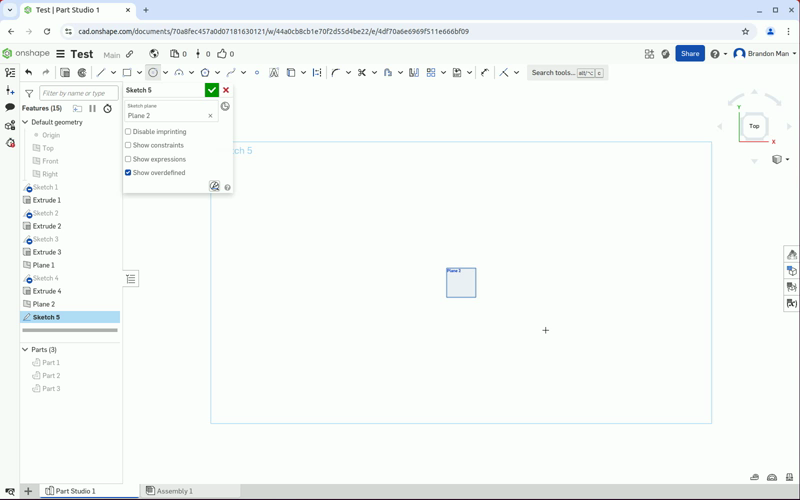
key_up(shift)
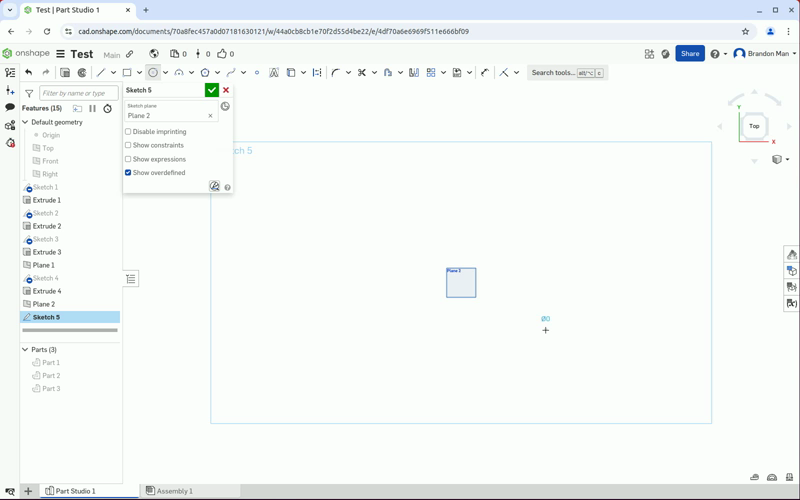
mouse_move(555, 329)
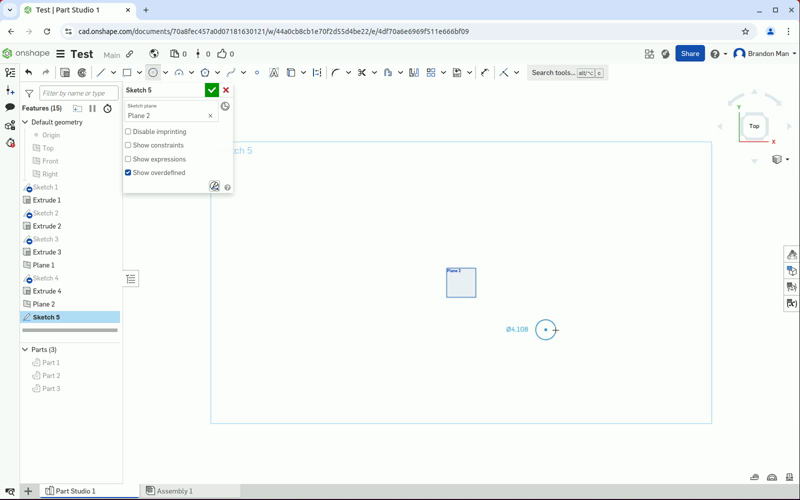
click(555, 329)
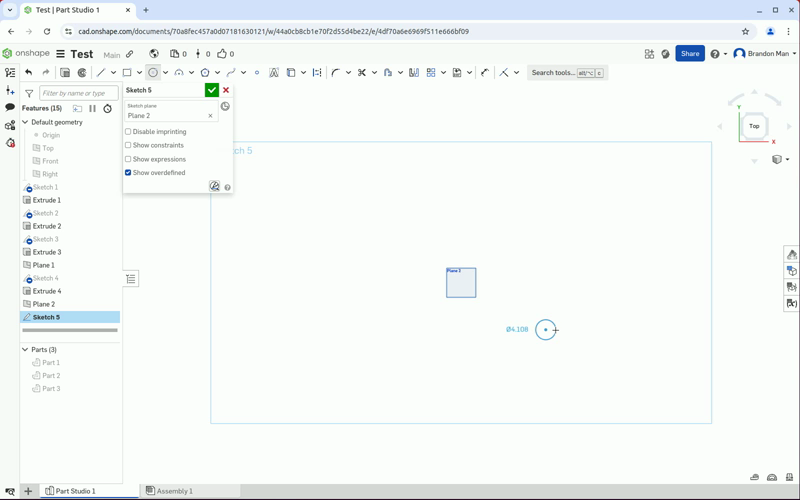
key(esc)
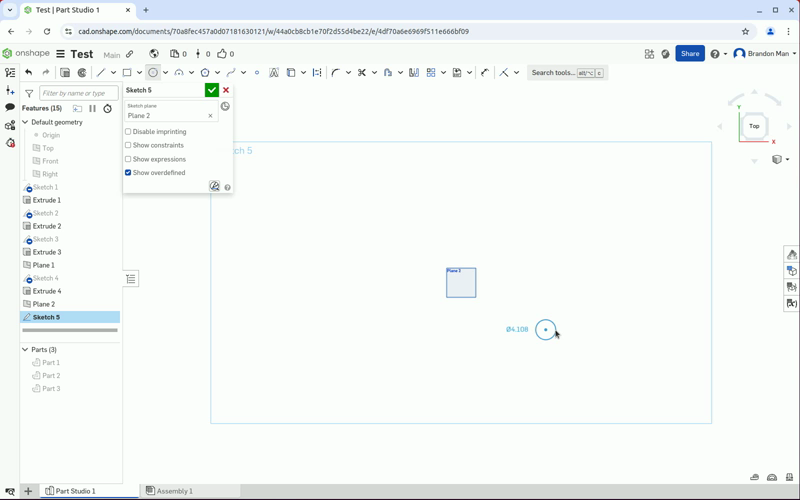
mouse_move(542, 326)
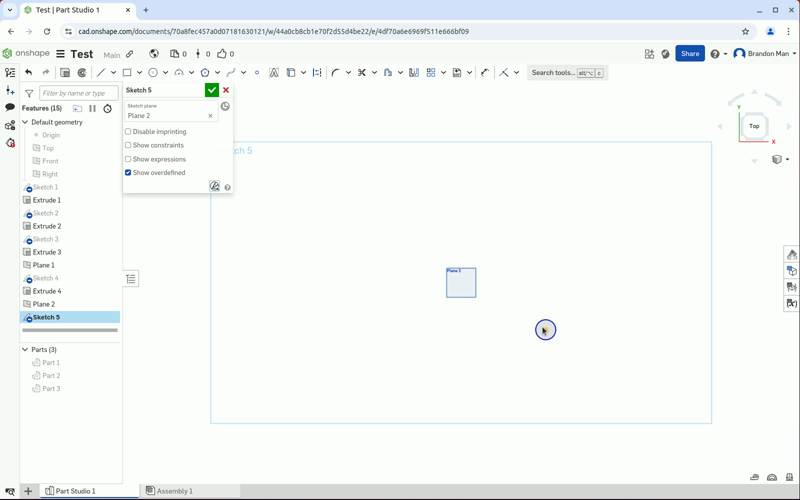
scroll(6)
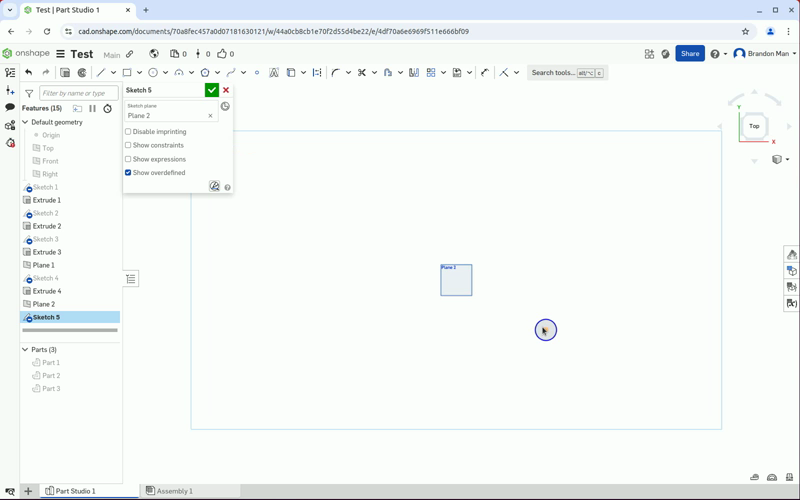
scroll(6)
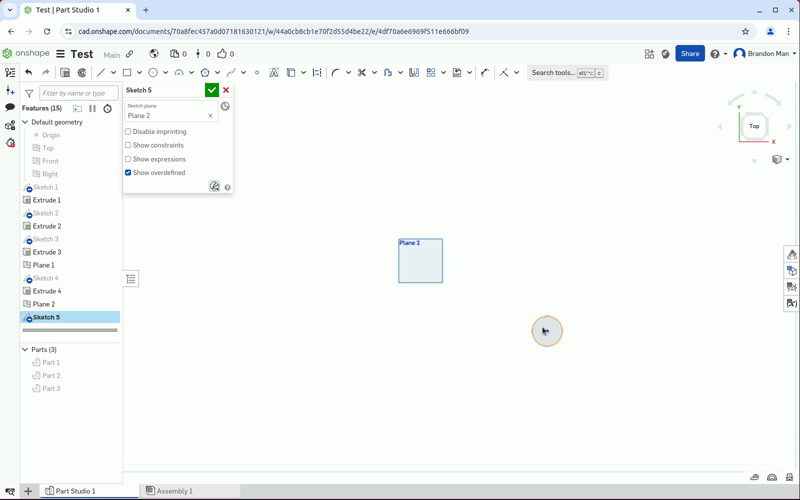
scroll(6)
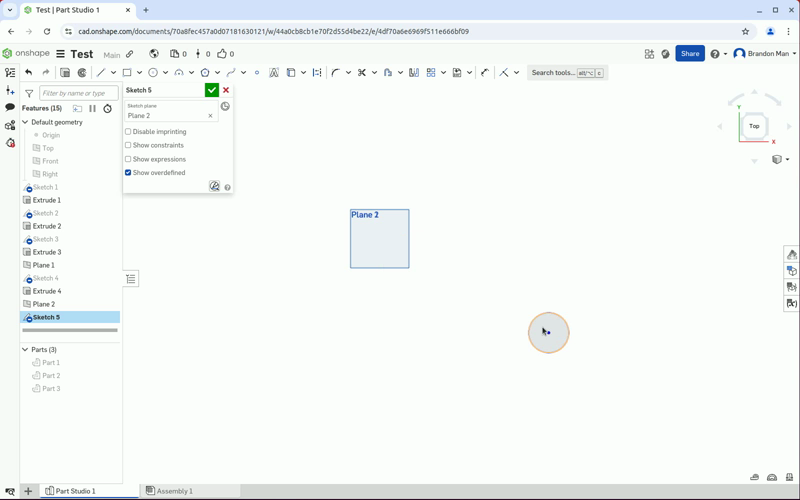
scroll(6)
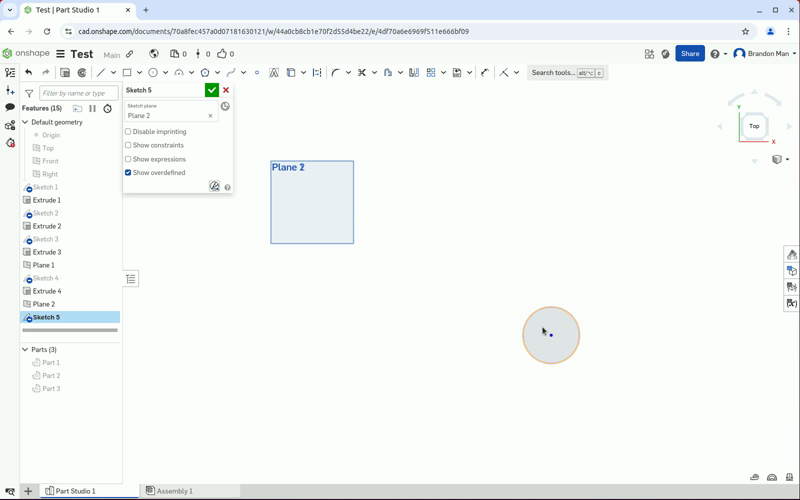
scroll(6)
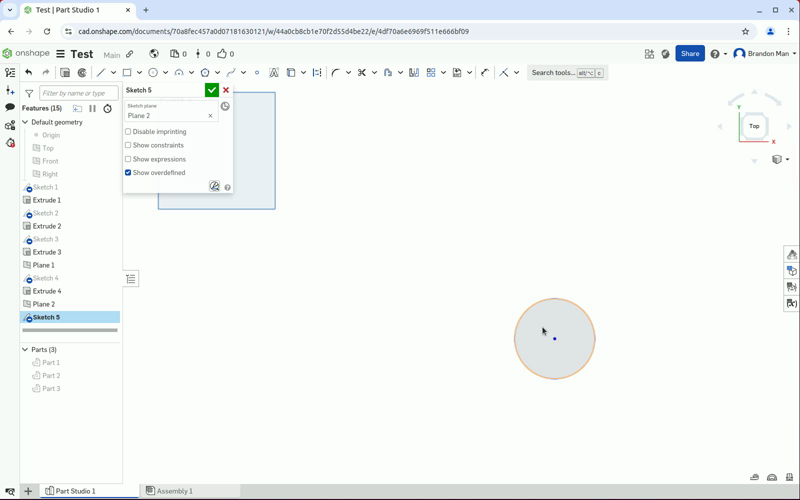
scroll(6)
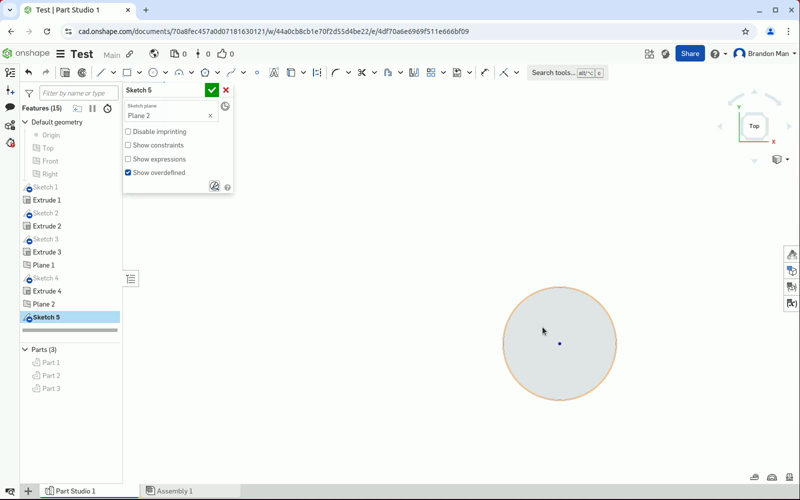
scroll(6)
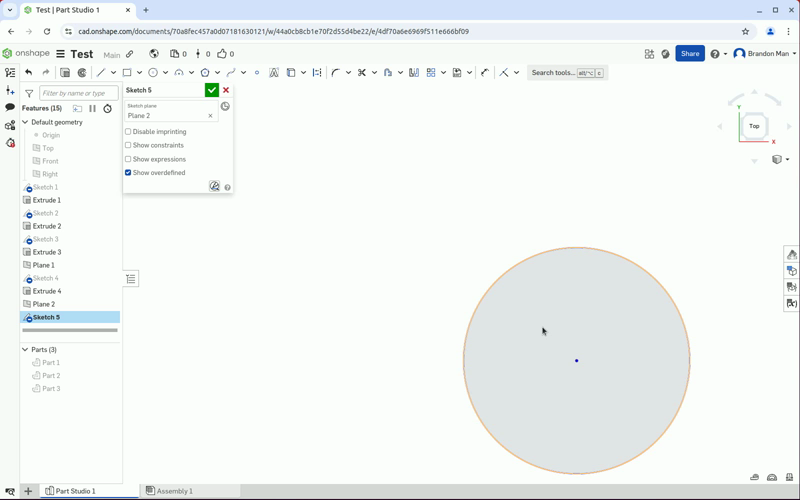
click(542, 326)
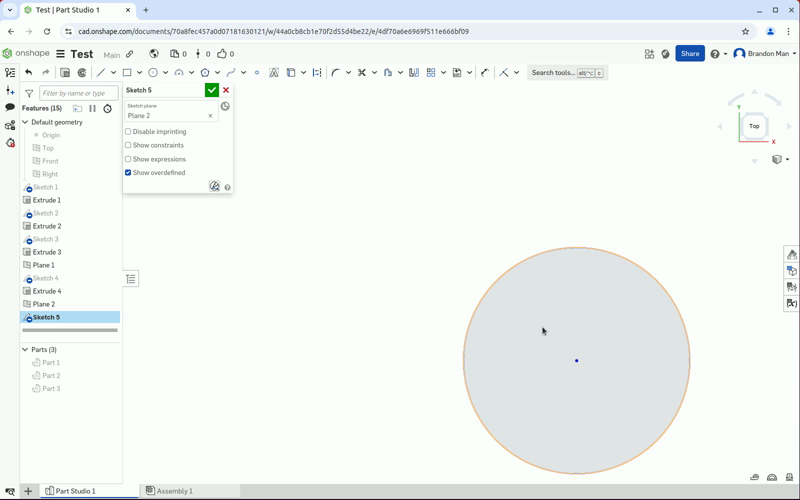
scroll(-6)
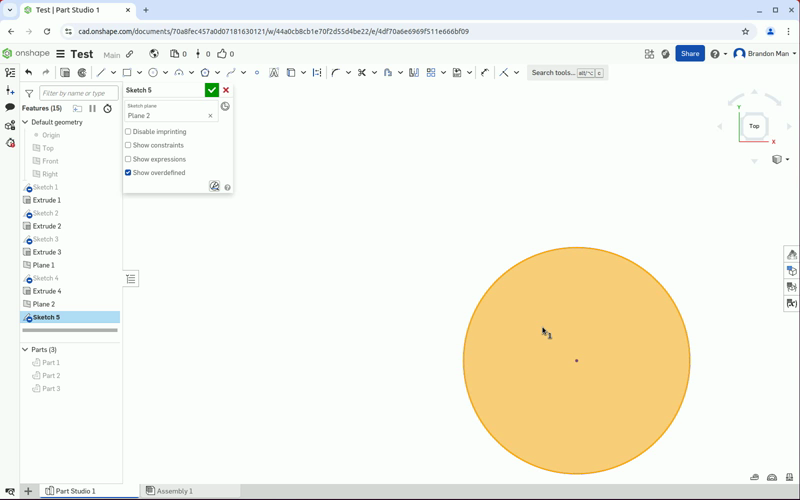
scroll(-6)
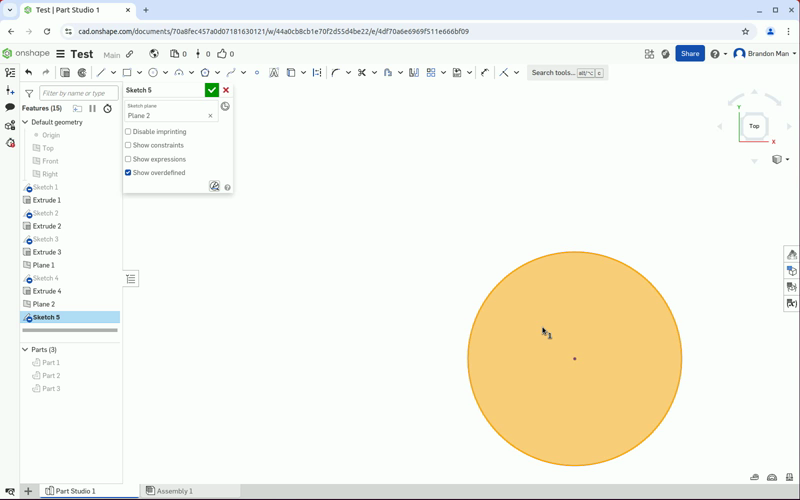
scroll(-6)
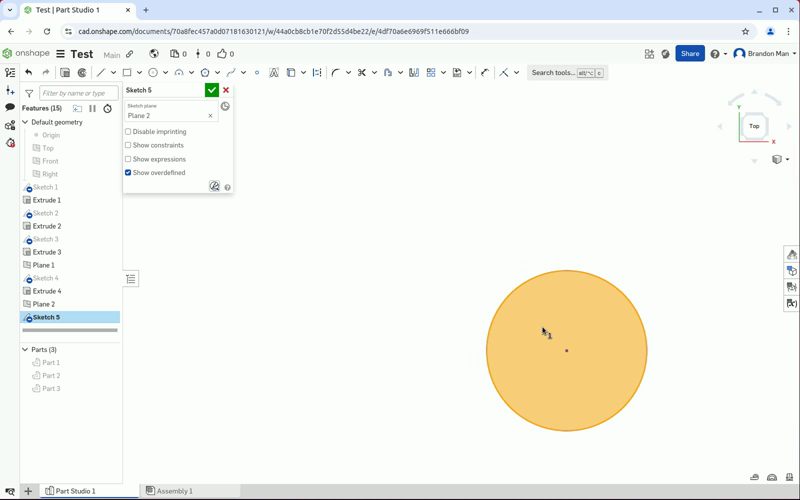
scroll(-6)
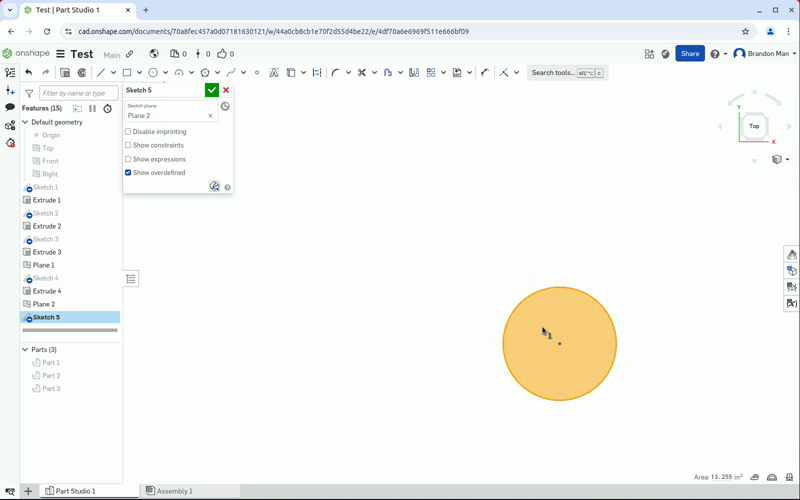
scroll(-6)
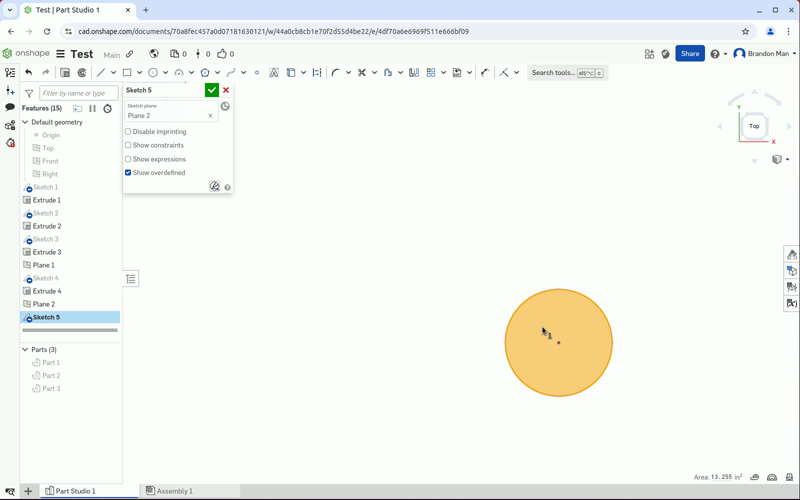
scroll(-6)
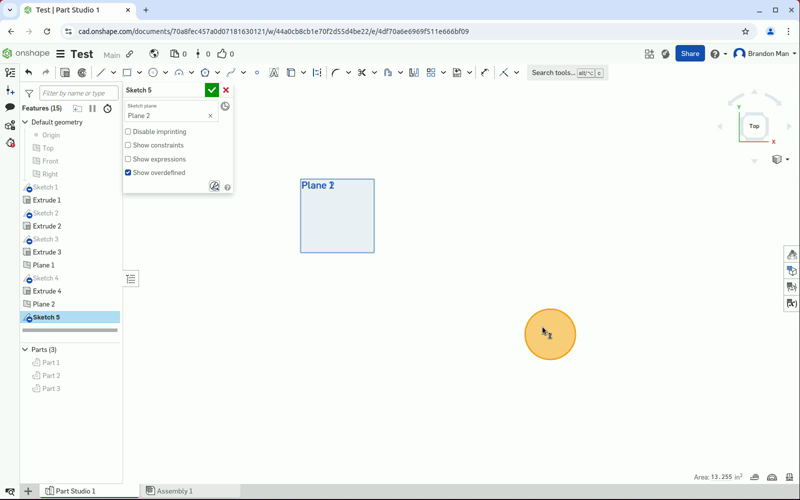
scroll(-6)
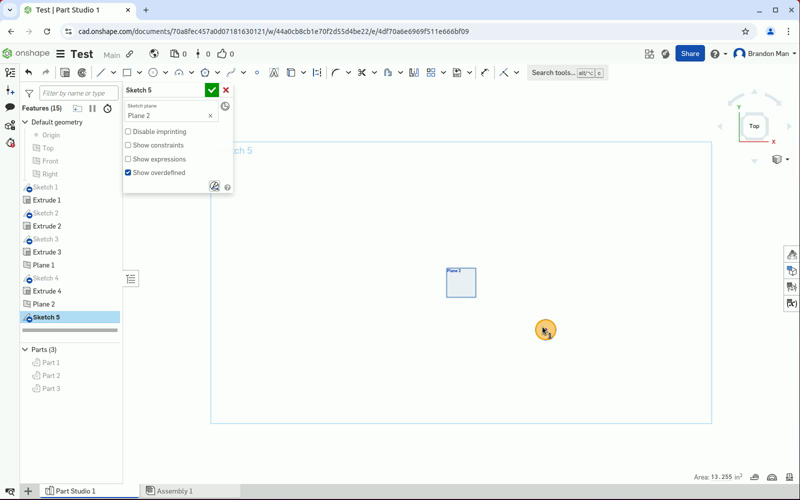
mouse_move(73, 352)
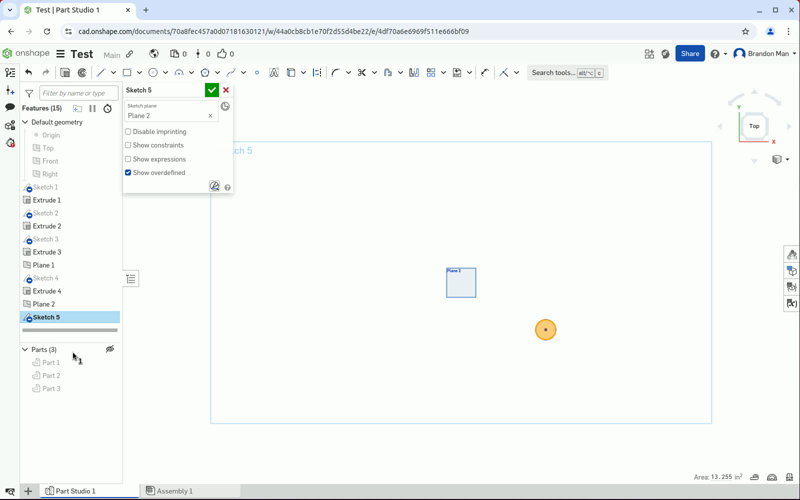
key(shift+y)
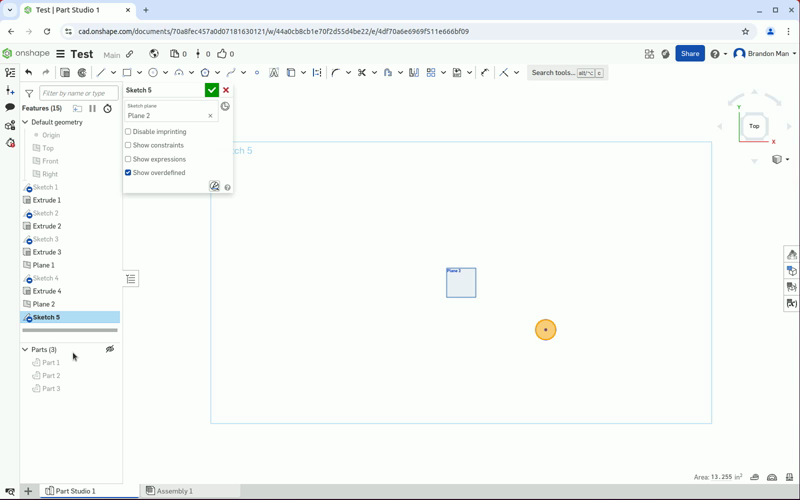
key(shift+e)
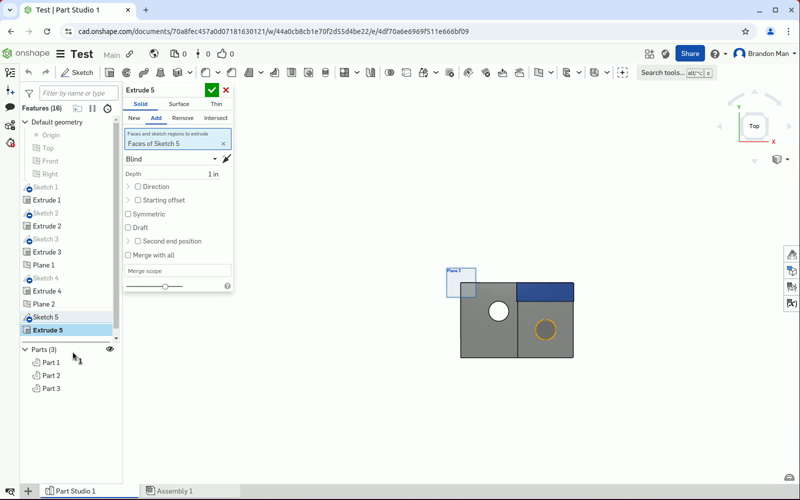
mouse_move(143, 106)
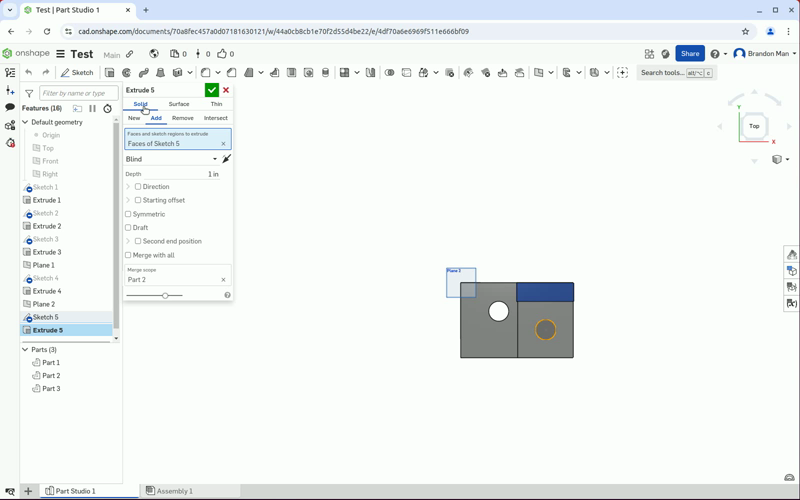
click(143, 106)
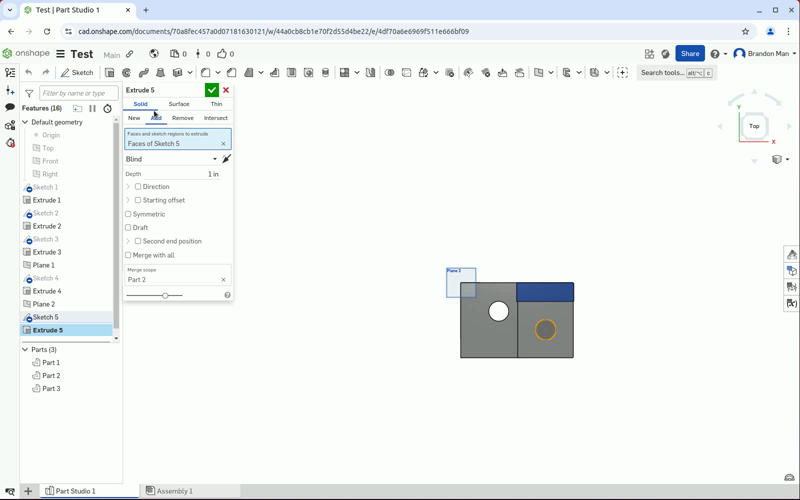
mouse_move(186, 120)
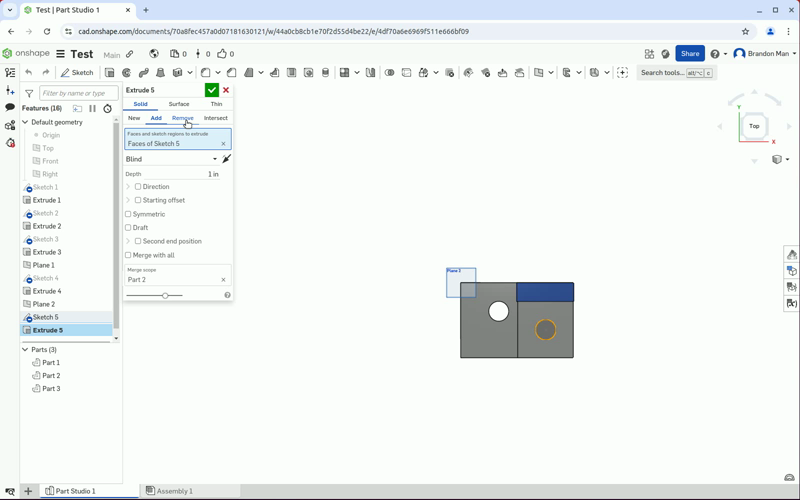
click(186, 120)
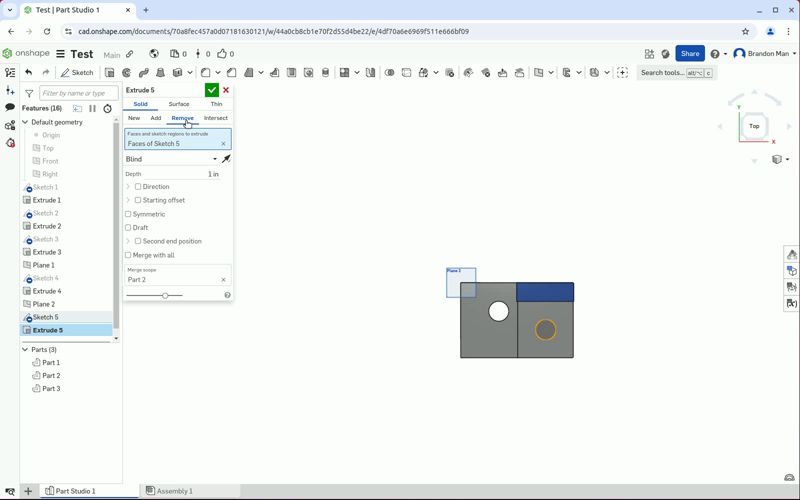
key(tab, 4)
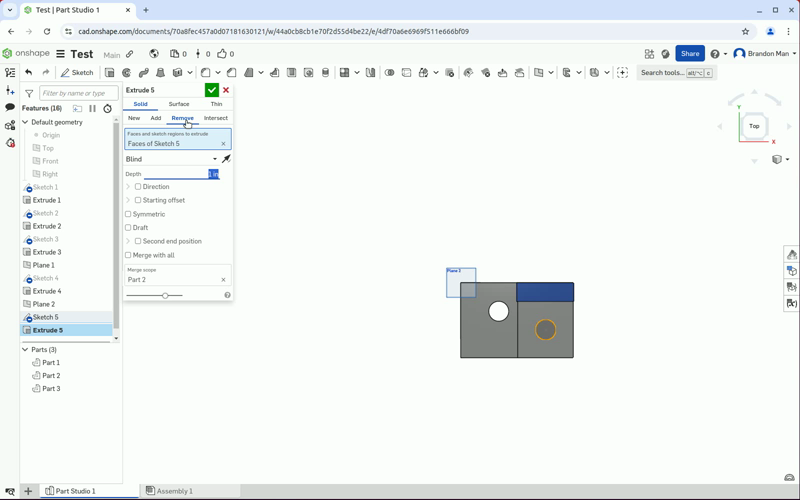
text(15.405)
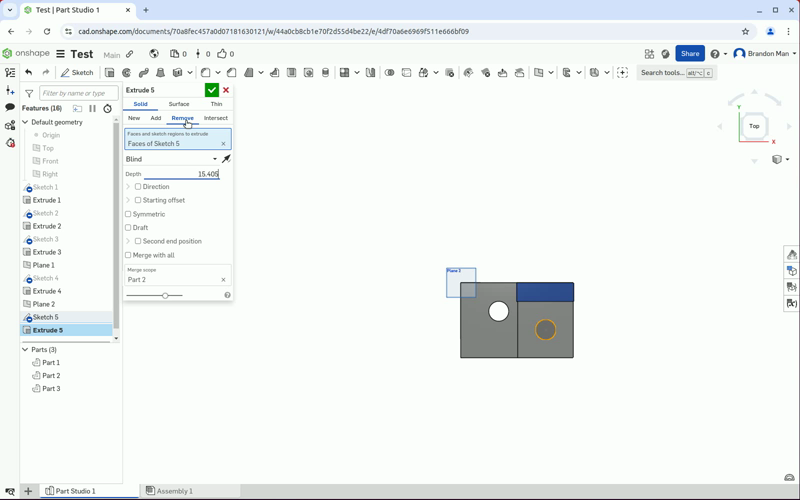
key(tab, 6)
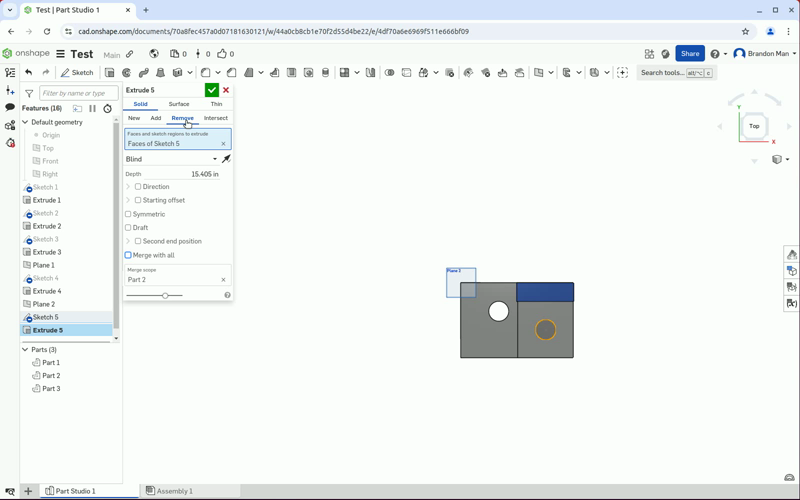
key(space)
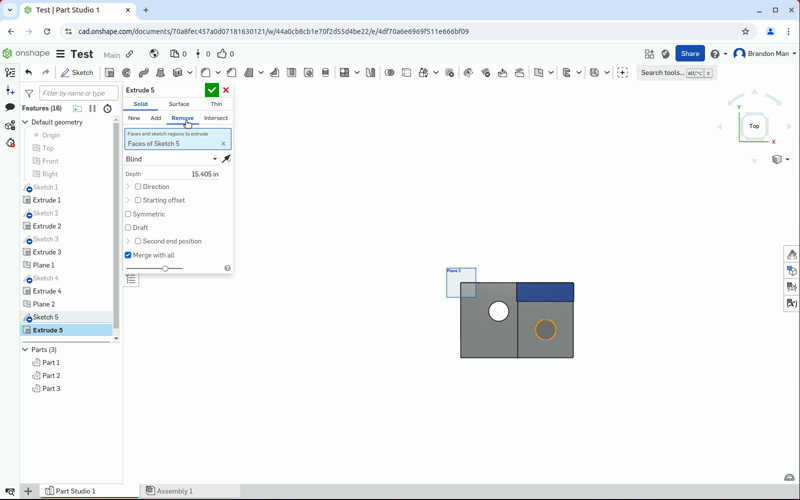
key(enter)
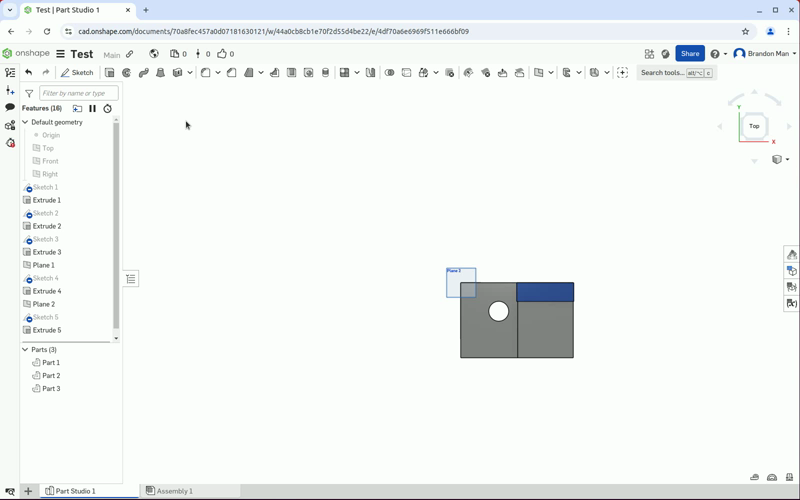
key(shift+h)
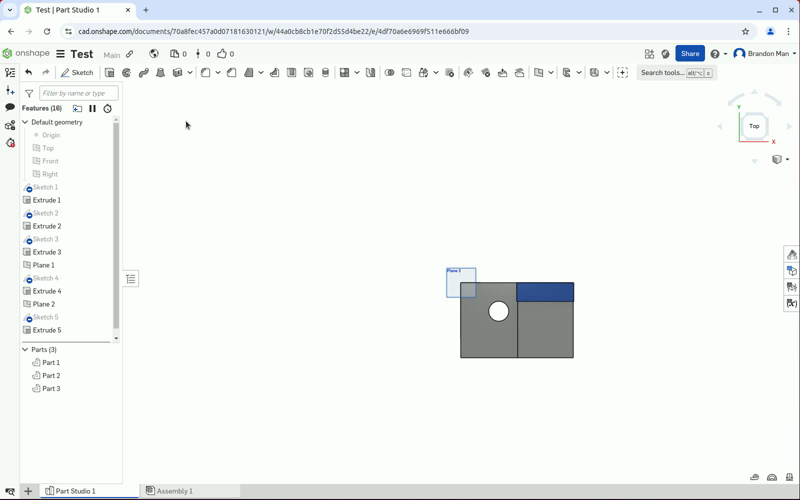
key(shift+h)
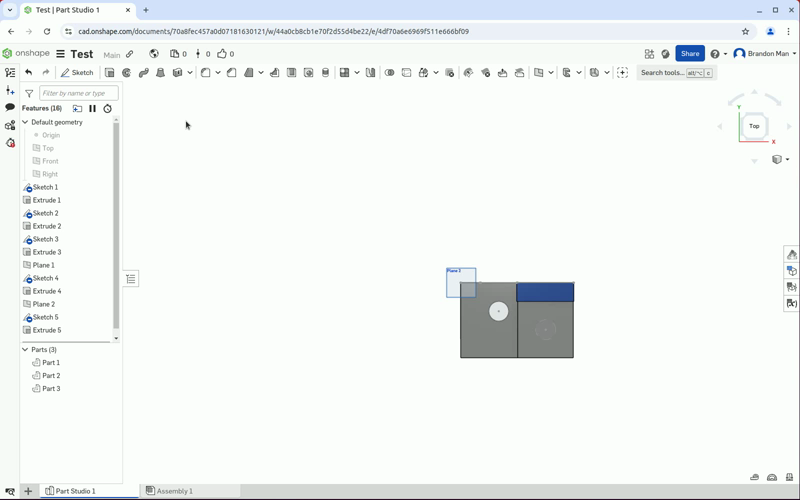
key(shift+7)
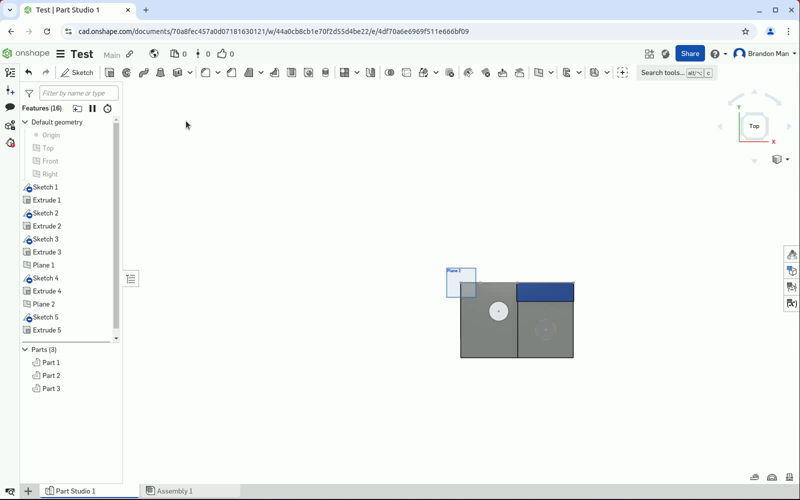
key(up, 3)
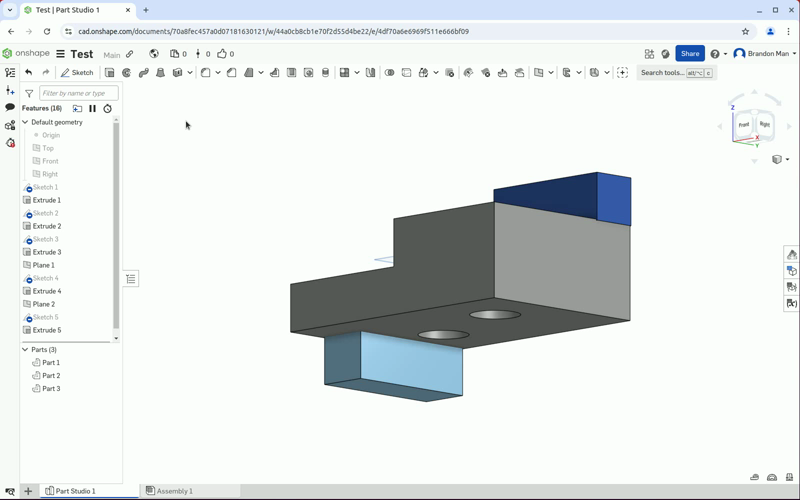
key(left, 3)
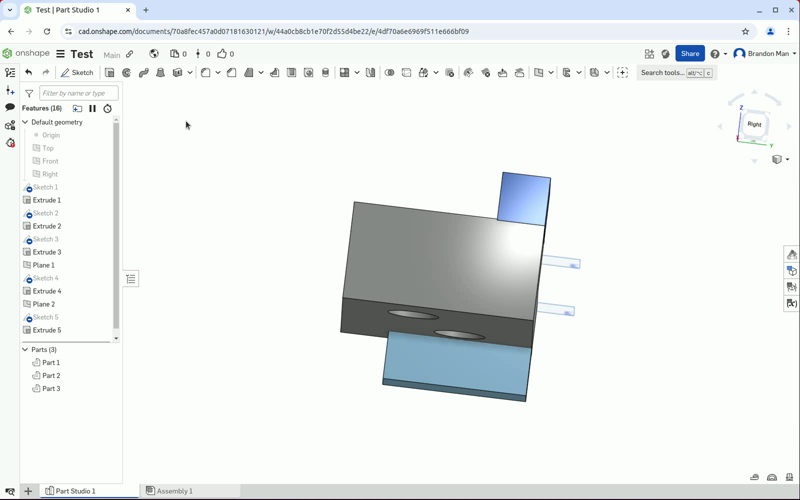
key(right, 3)
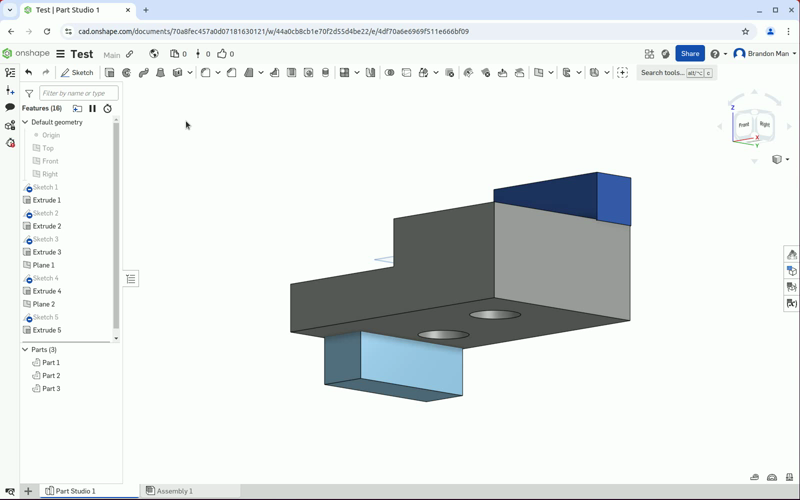
key(down, 3)
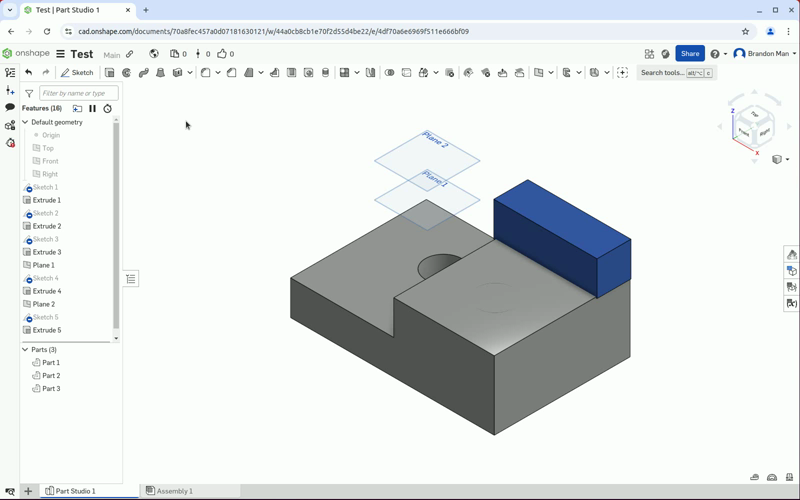
mouse_move(69, 189)
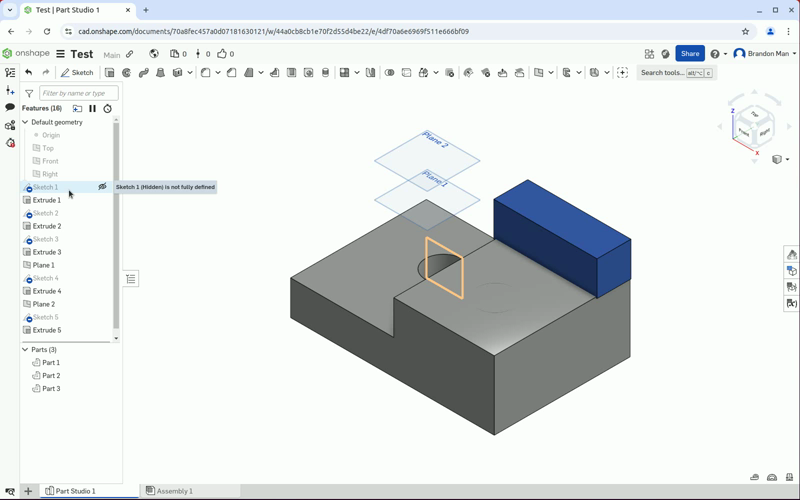
click(69, 189)